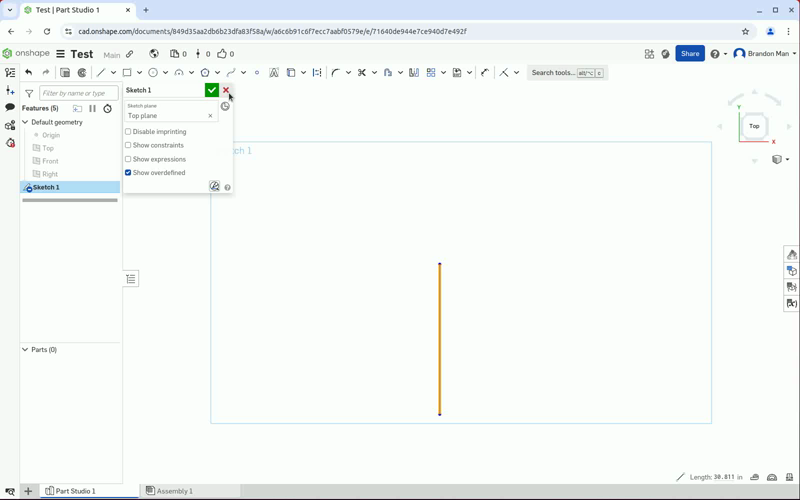
key(shift+h)
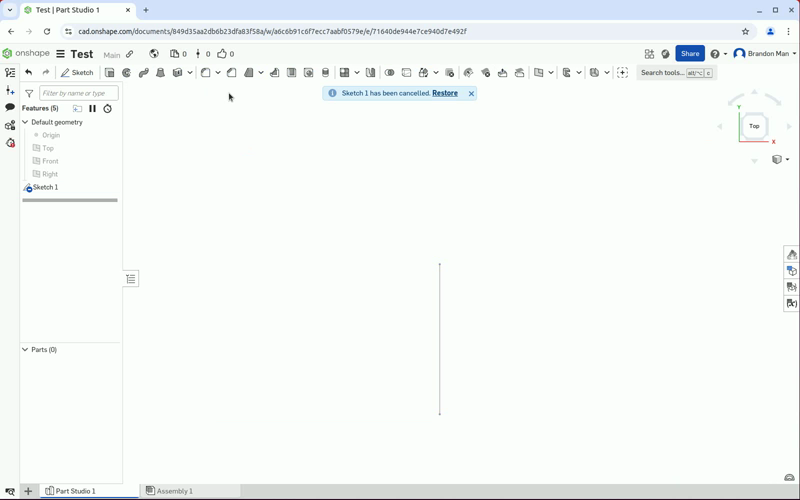
key(shift+s)
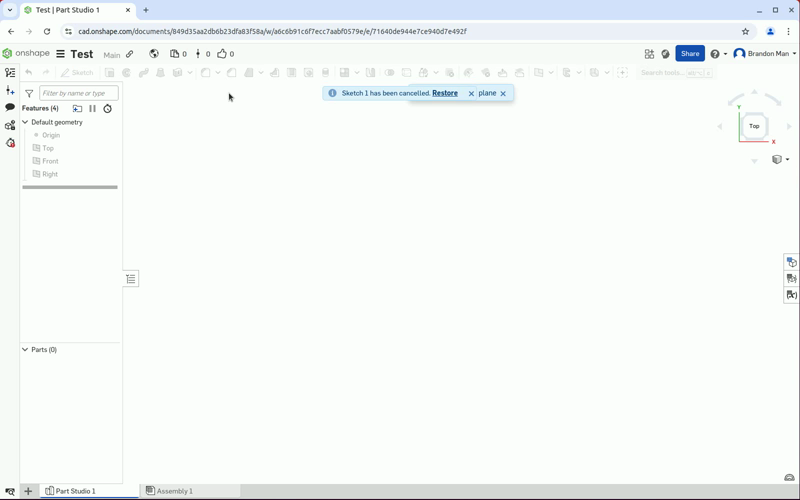
mouse_move(73, 150)
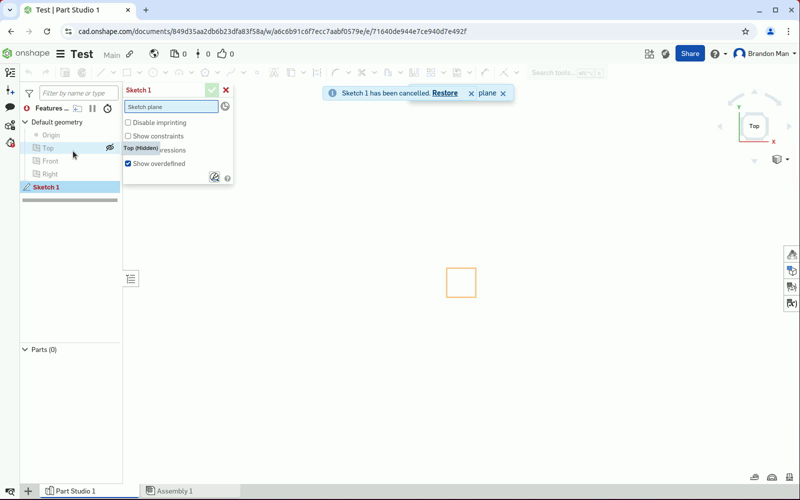
click(73, 150)
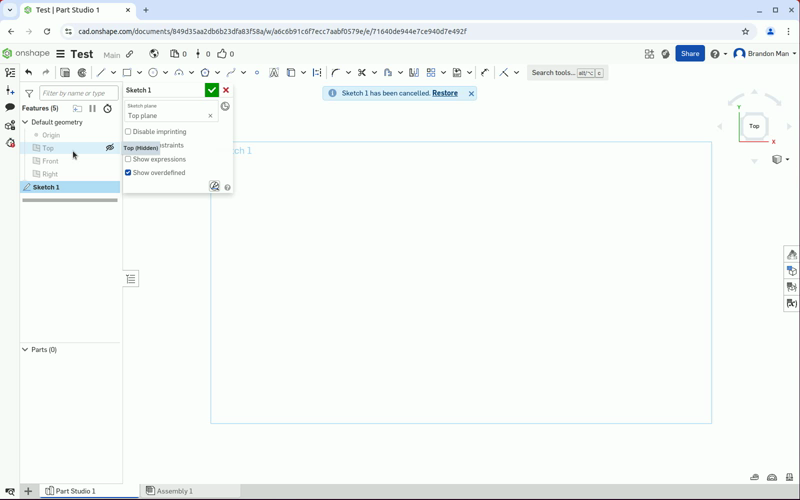
mouse_move(73, 352)
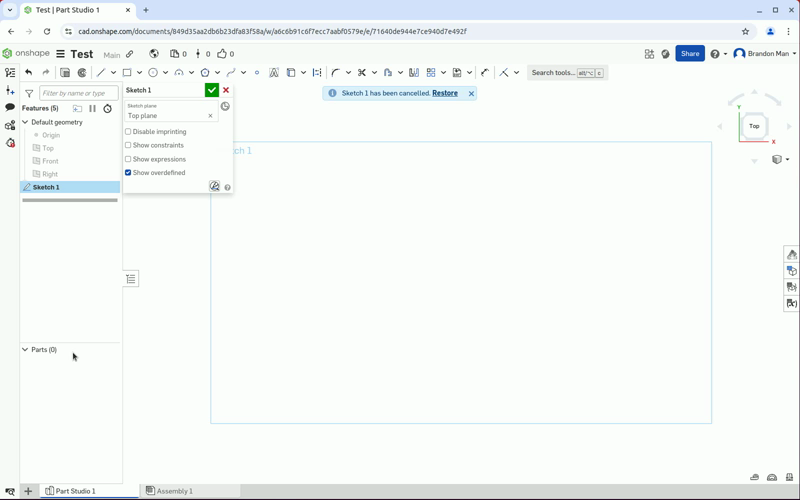
key(y)
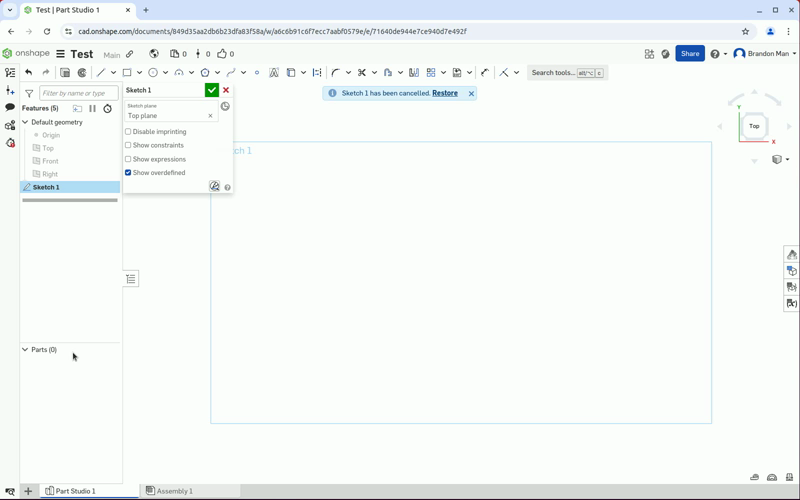
key(c)
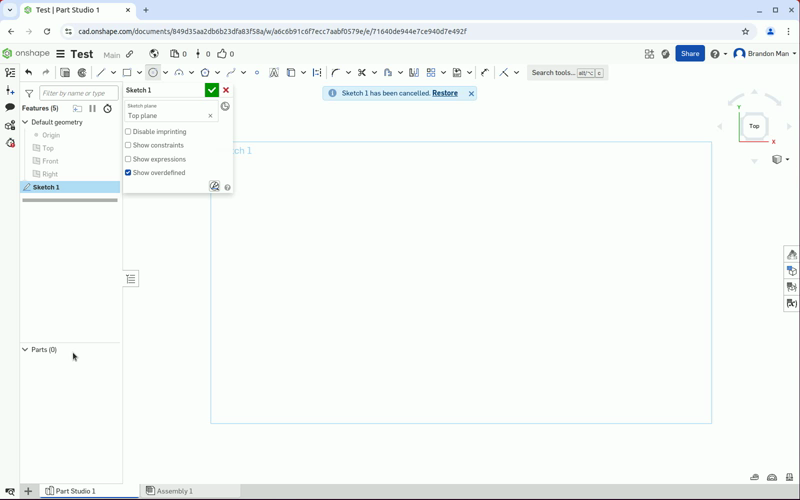
key_down(shift)
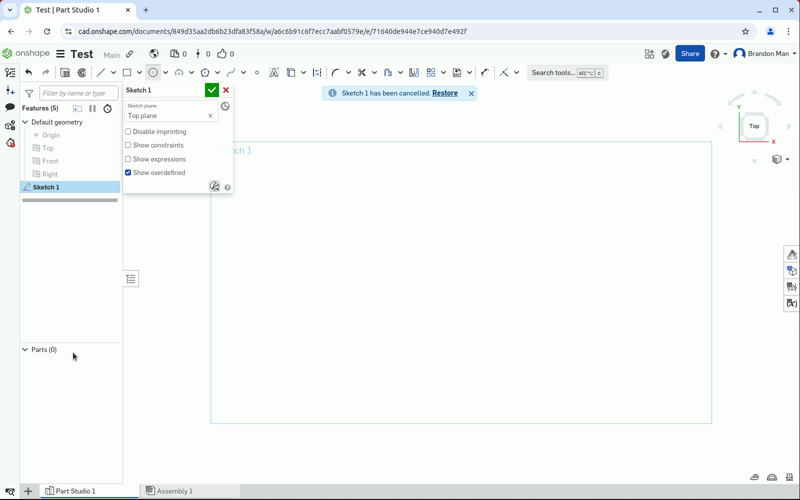
mouse_move(461, 282)
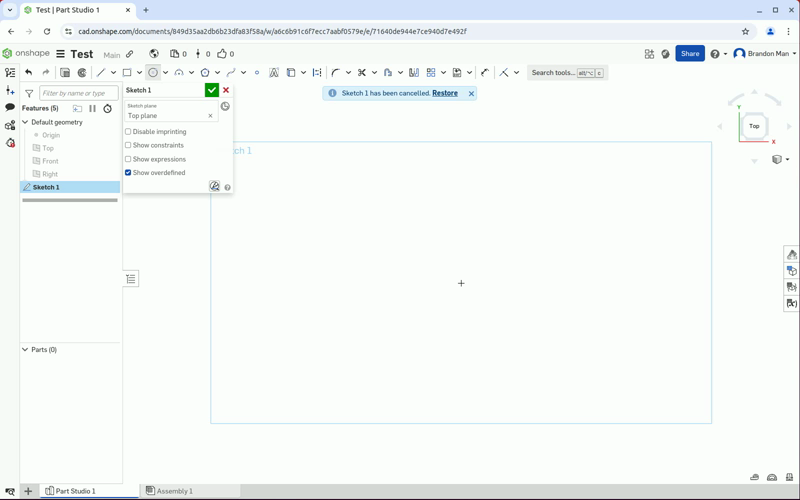
click(461, 282)
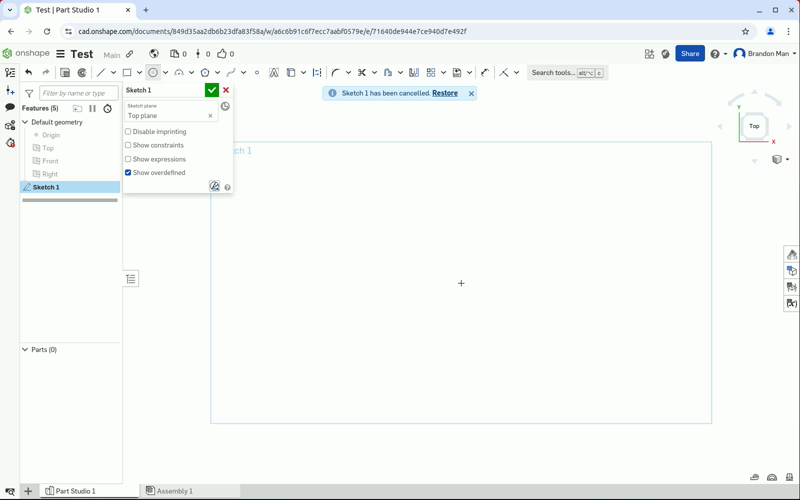
key_up(shift)
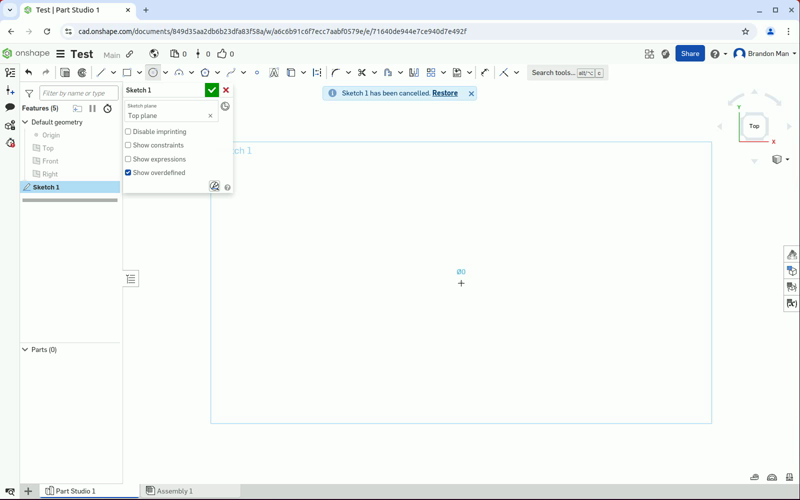
mouse_move(574, 282)
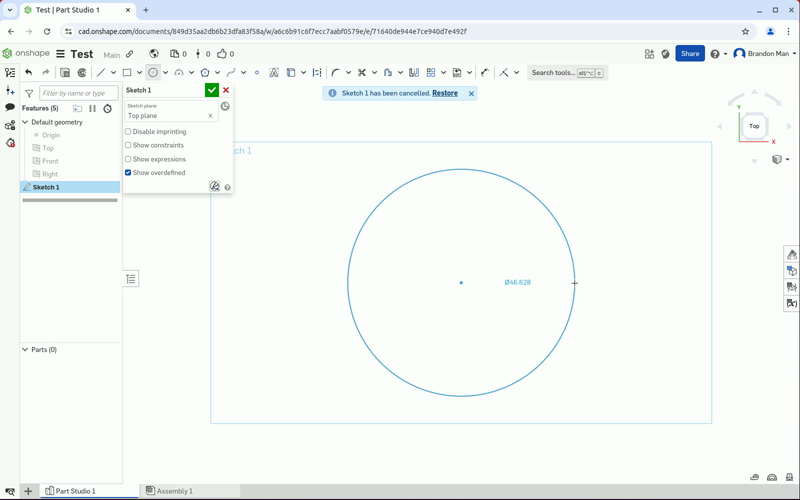
click(574, 282)
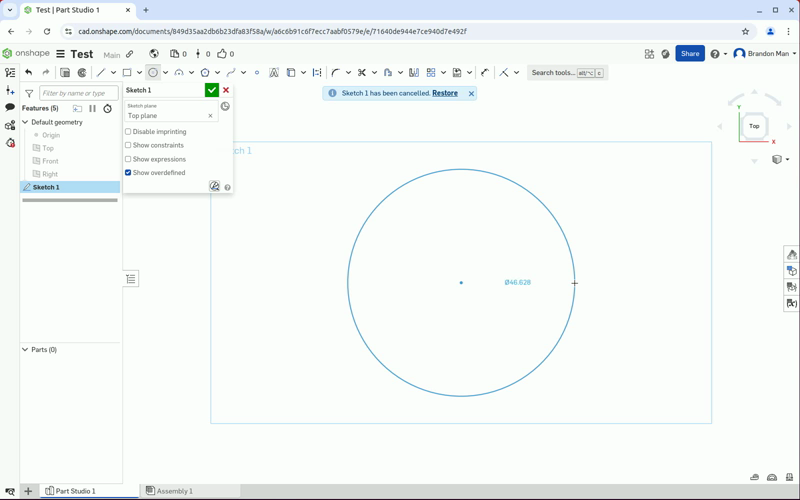
key(esc)
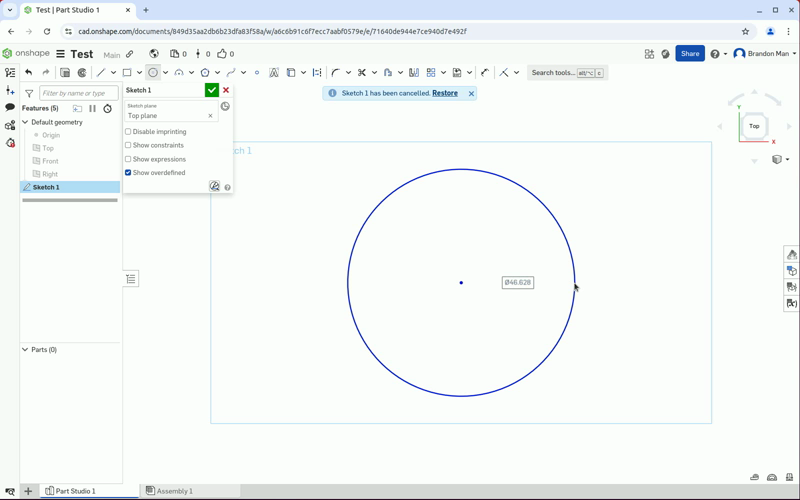
key(c)
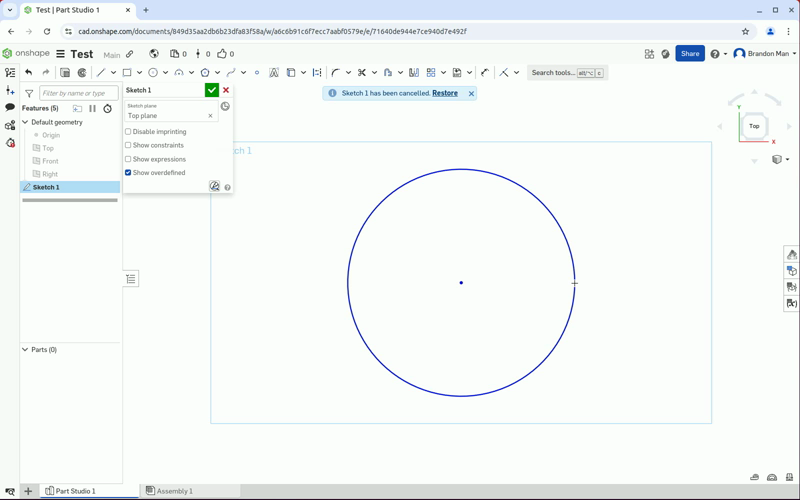
key_down(shift)
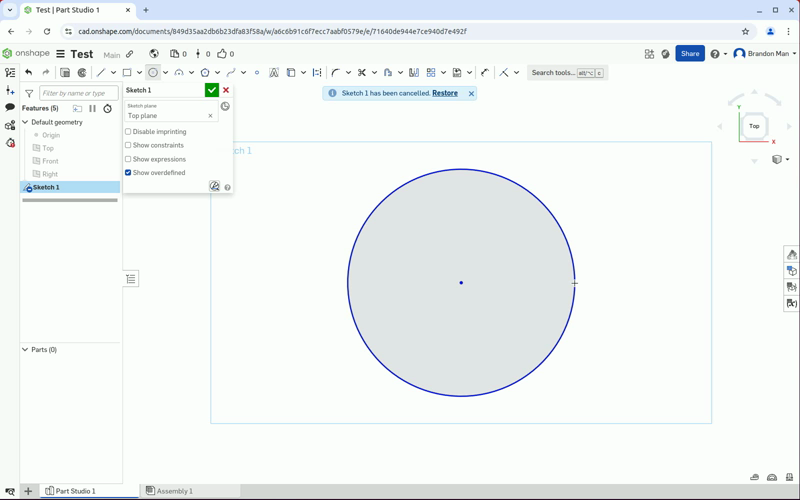
mouse_move(461, 282)
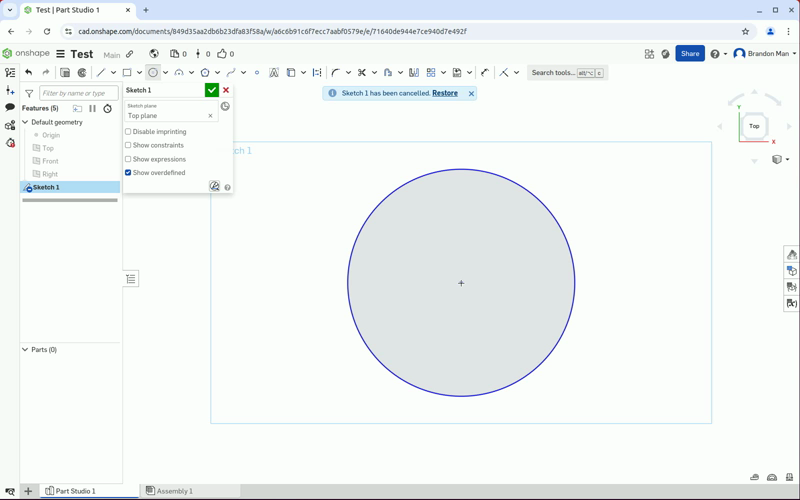
click(461, 282)
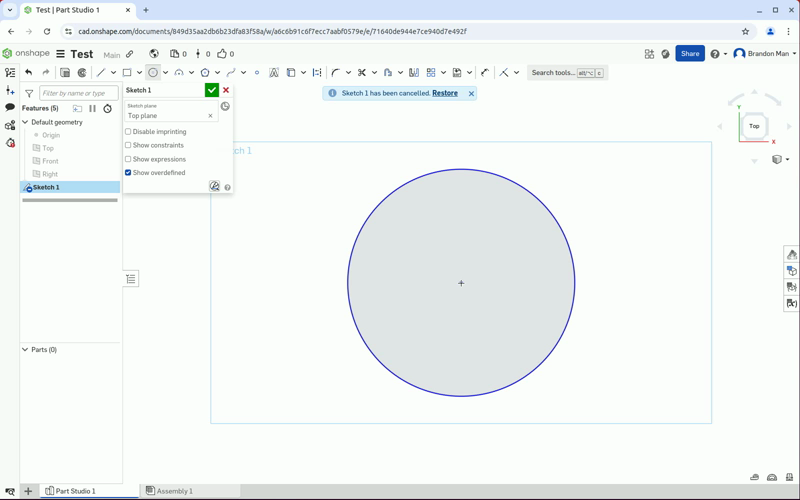
key_up(shift)
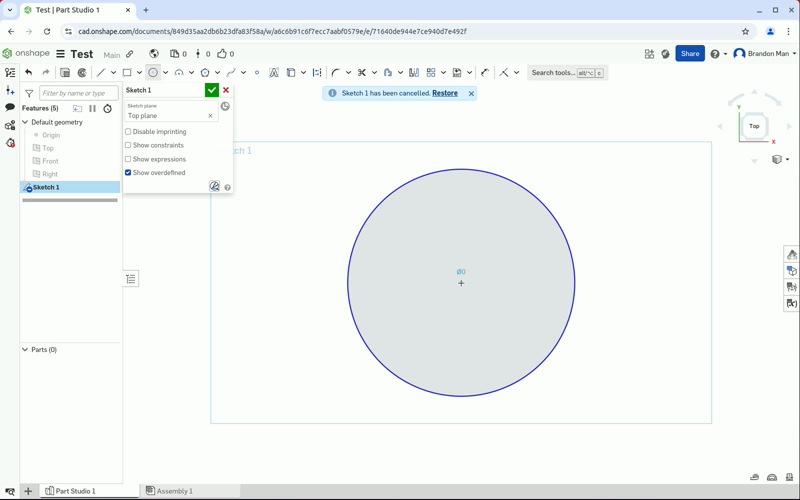
mouse_move(529, 282)
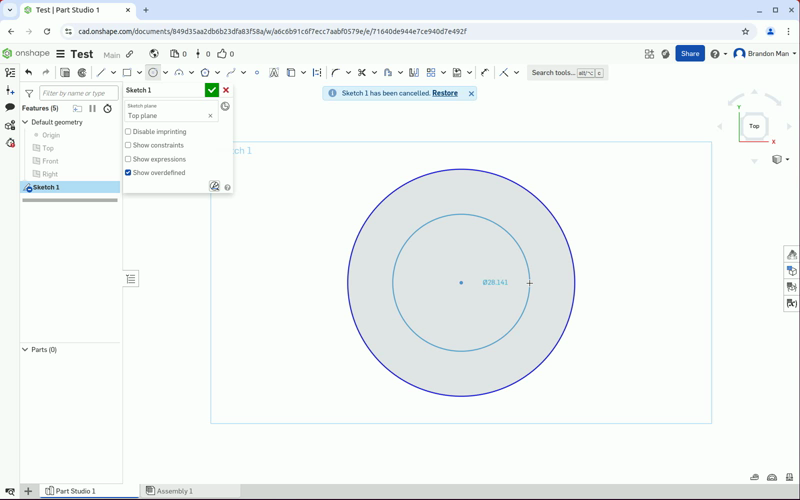
click(529, 282)
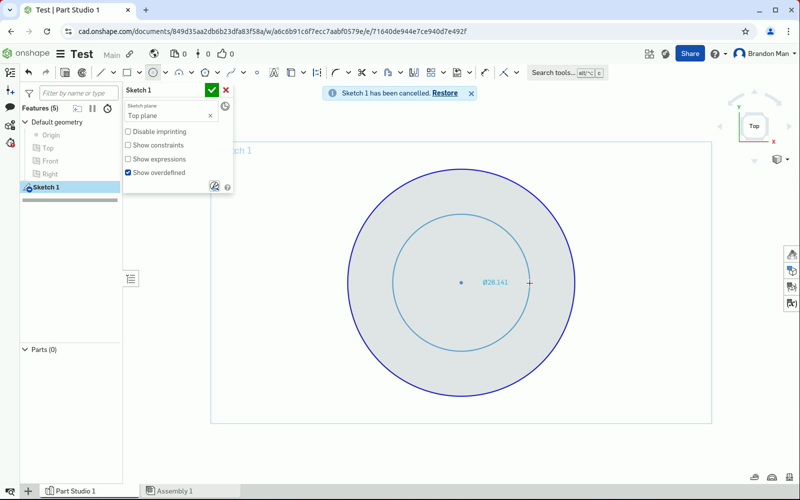
key(esc)
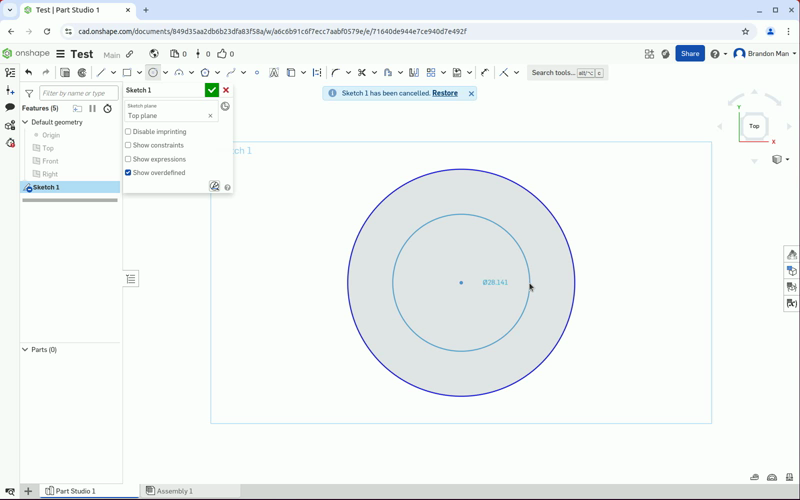
mouse_move(505, 356)
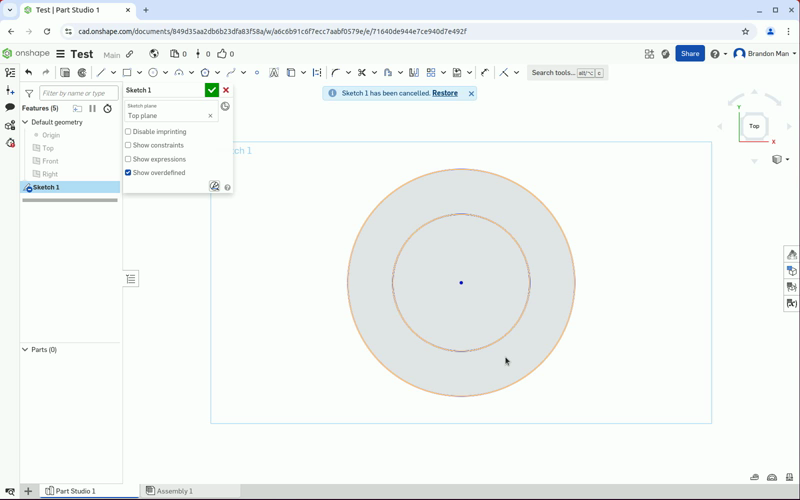
click(505, 356)
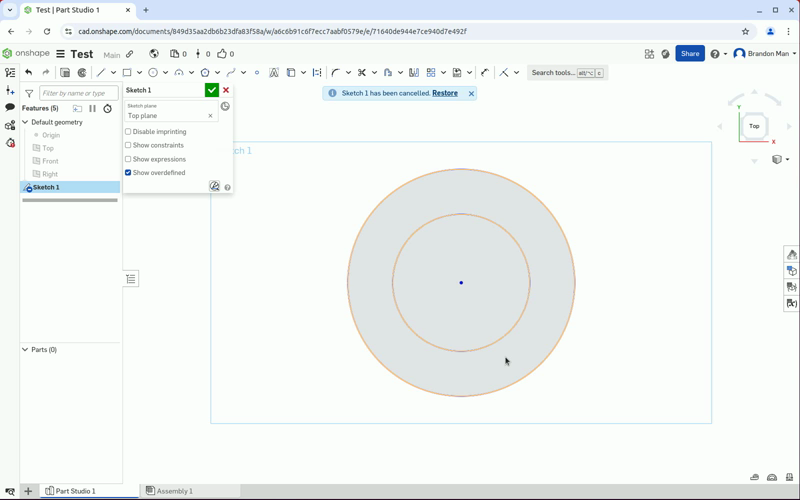
mouse_move(73, 352)
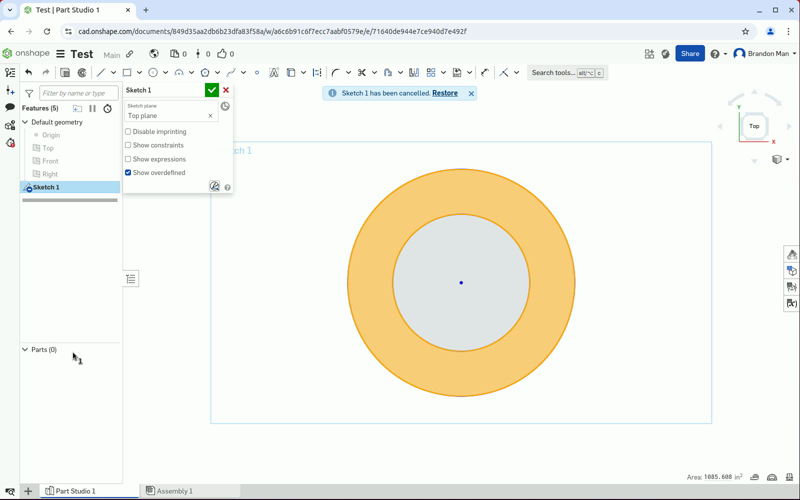
key(shift+y)
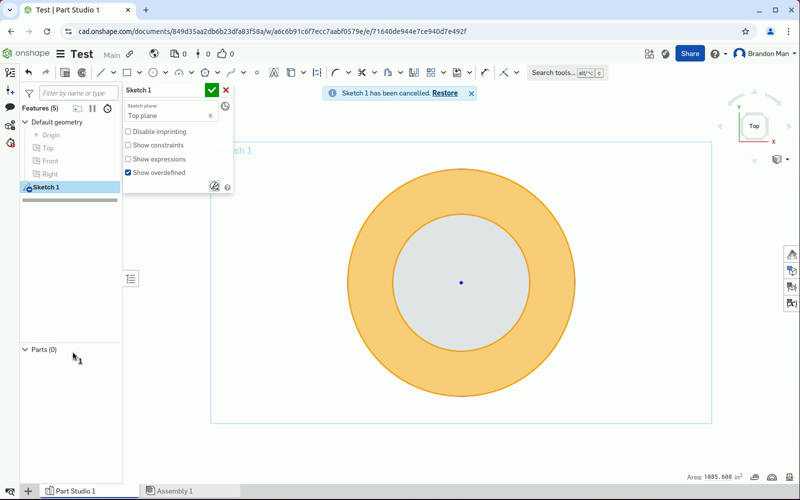
key(shift+e)
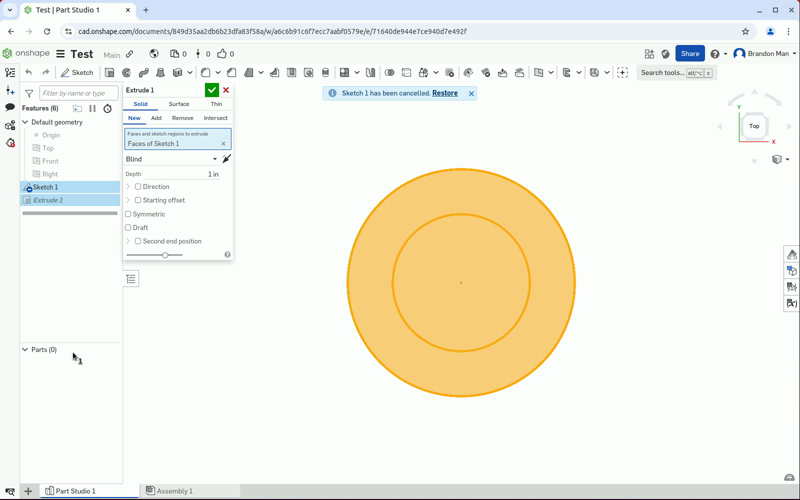
mouse_move(143, 106)
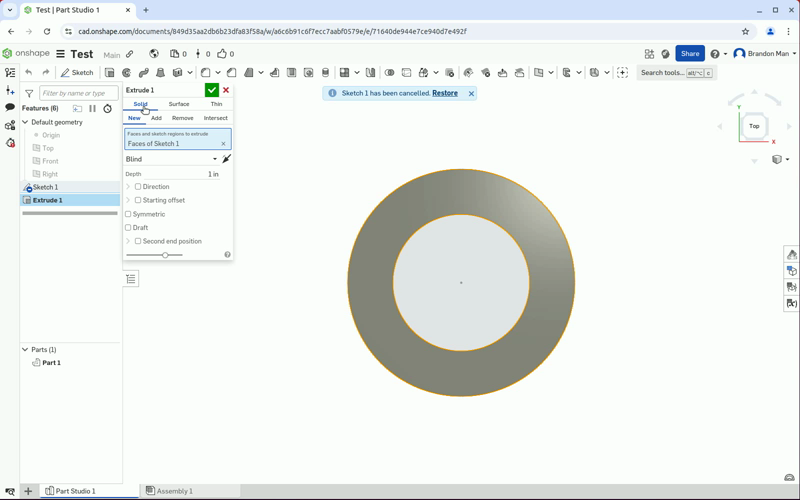
click(143, 106)
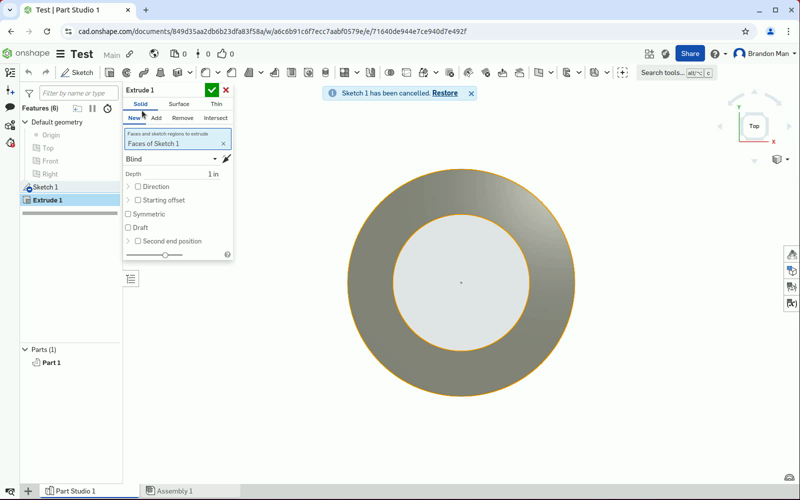
mouse_move(137, 120)
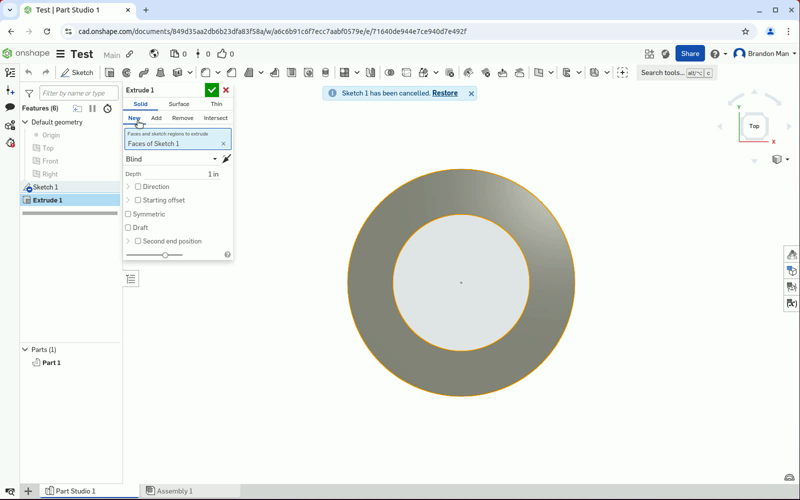
click(137, 120)
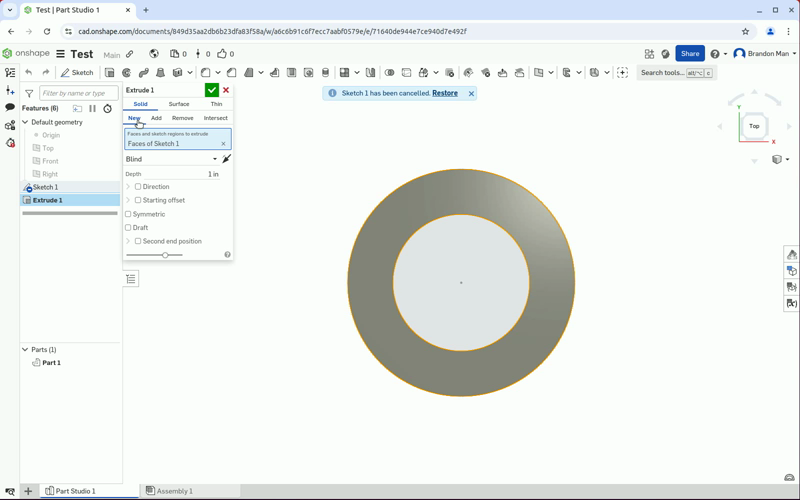
key(tab, 4)
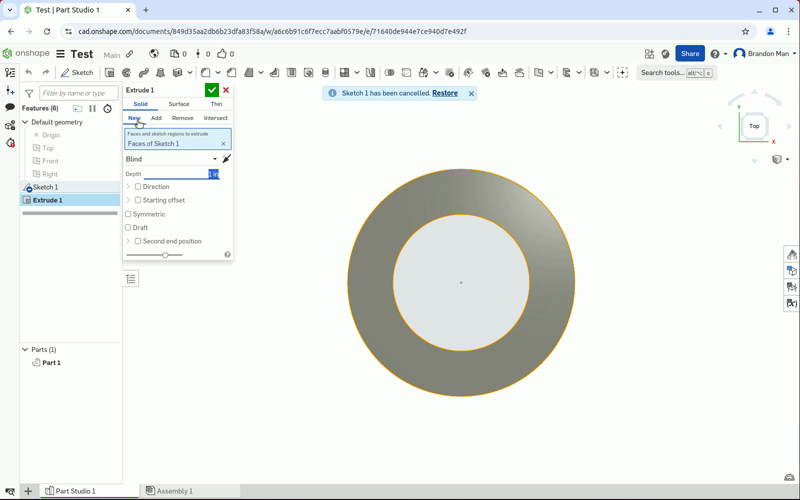
text(1.685)
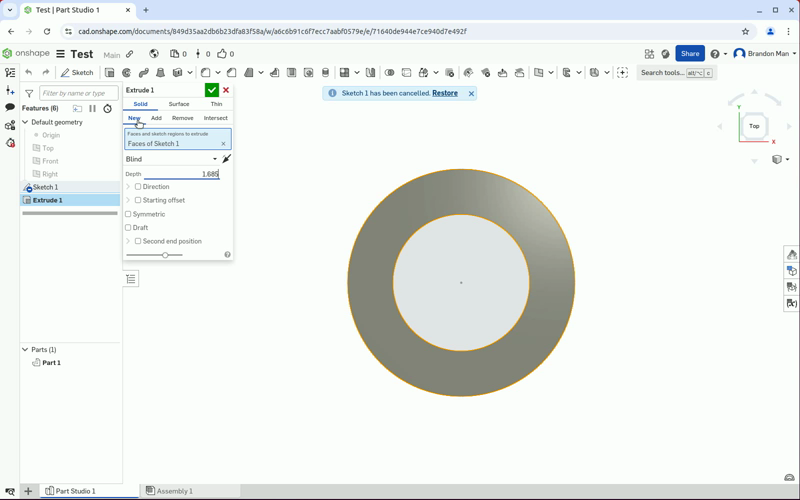
key(enter)
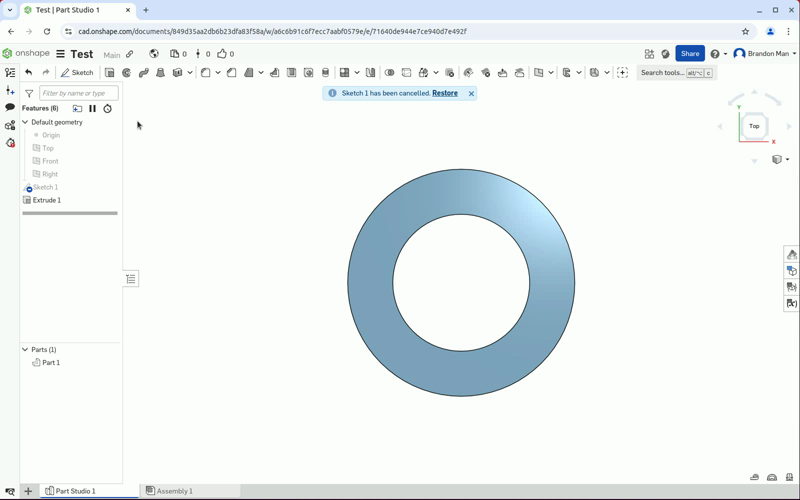
key(shift+h)
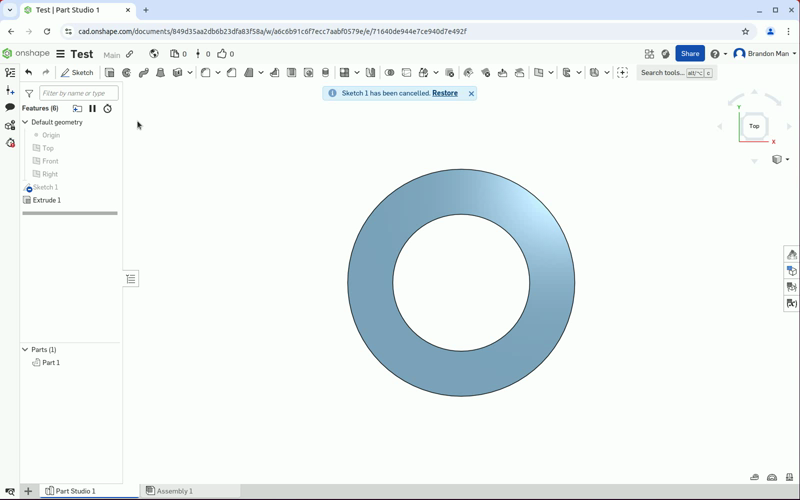
key(shift+h)
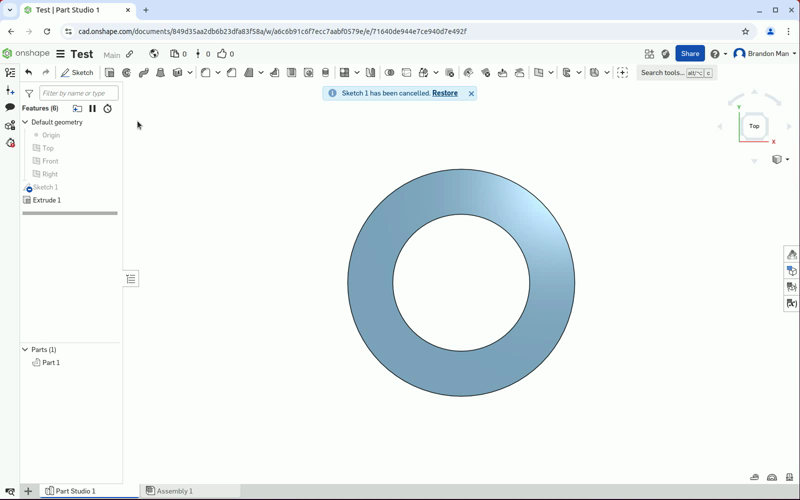
mouse_move(73, 189)
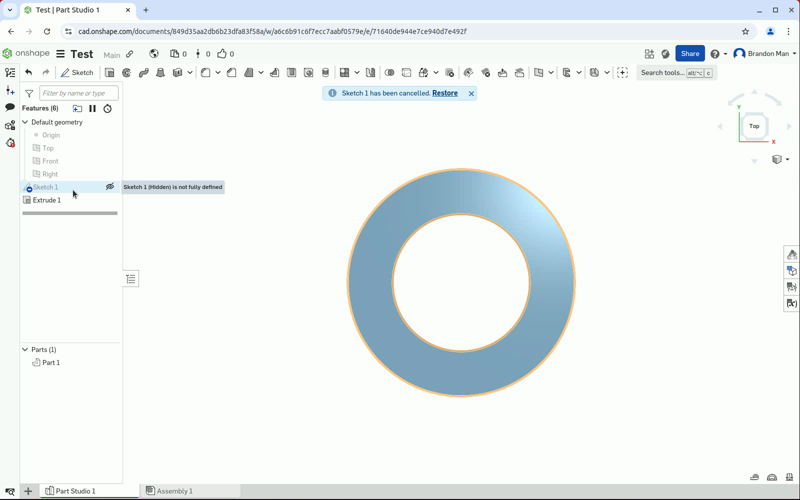
click(73, 189)
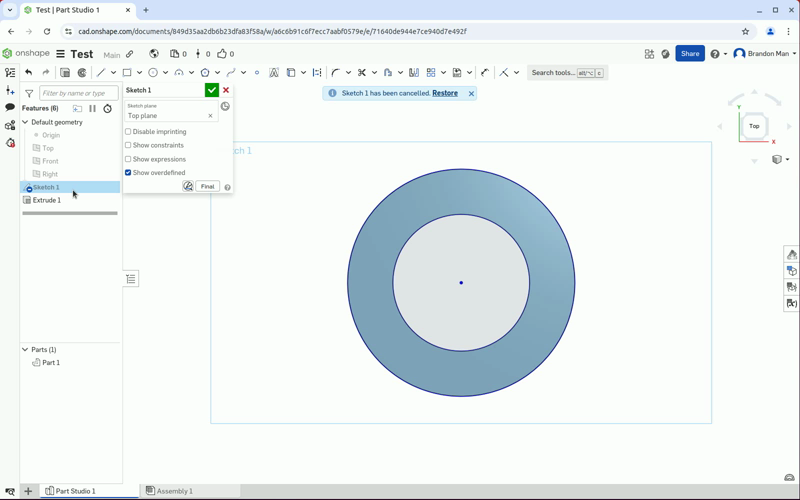
mouse_move(229, 92)
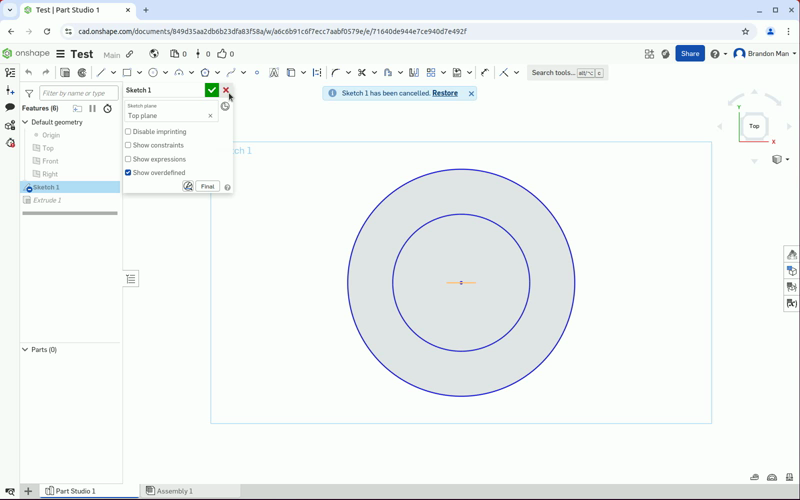
click(229, 92)
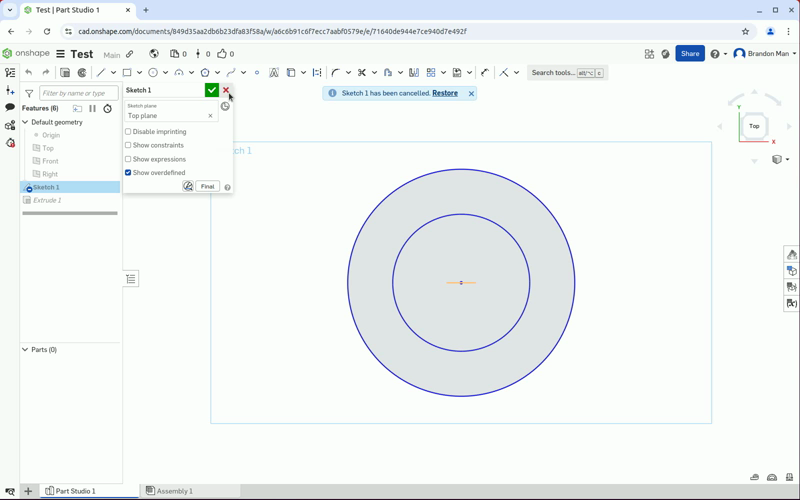
key(shift+s)
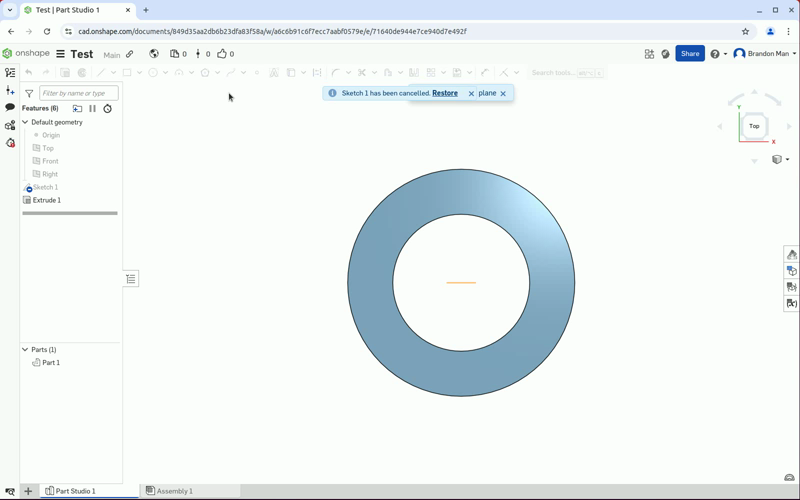
mouse_move(73, 150)
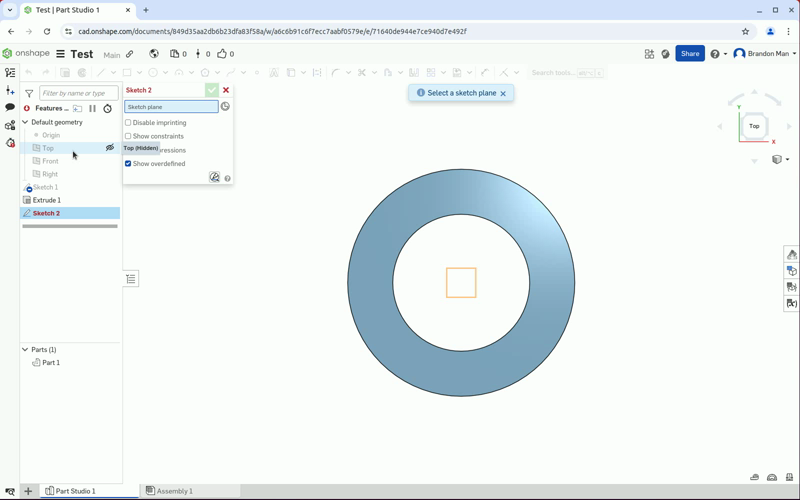
click(73, 150)
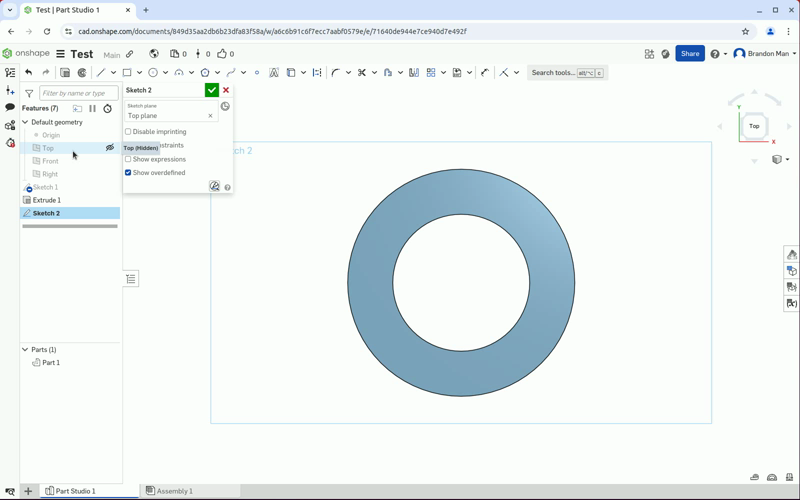
mouse_move(73, 352)
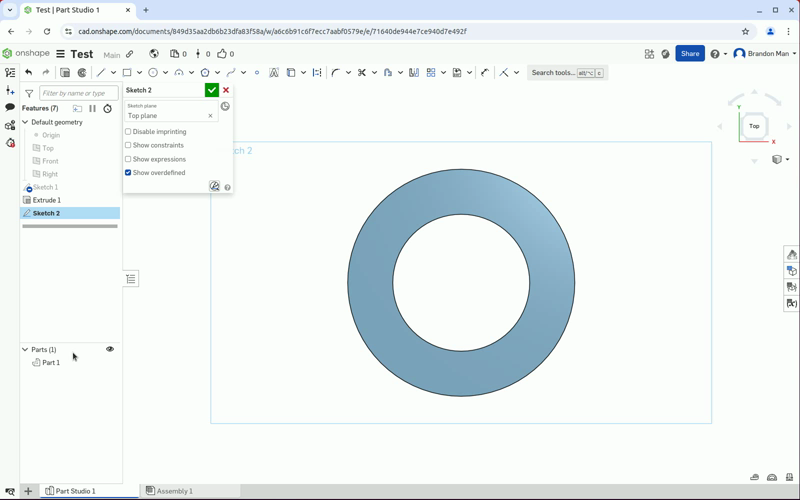
key(y)
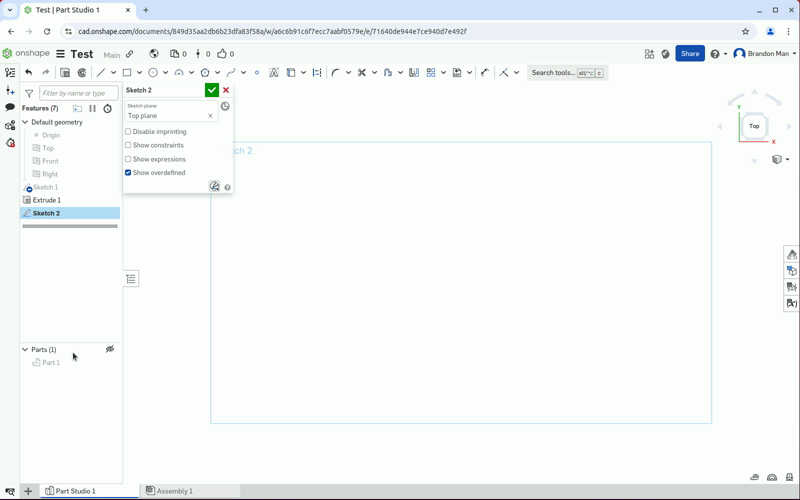
key(c)
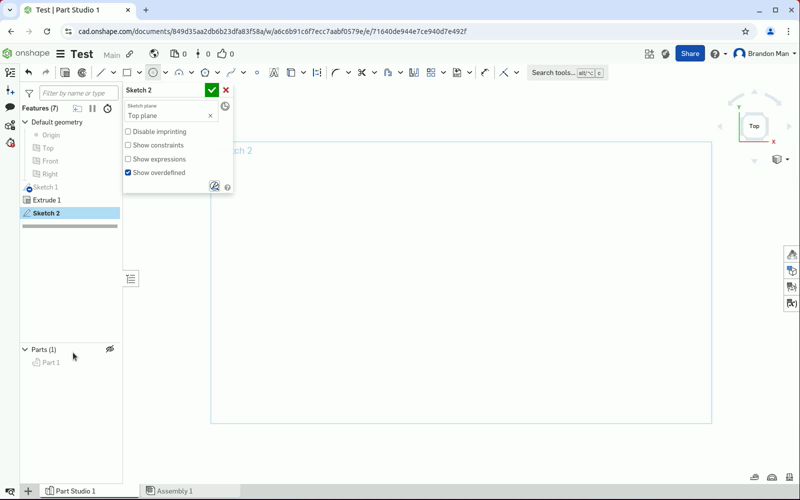
key_down(shift)
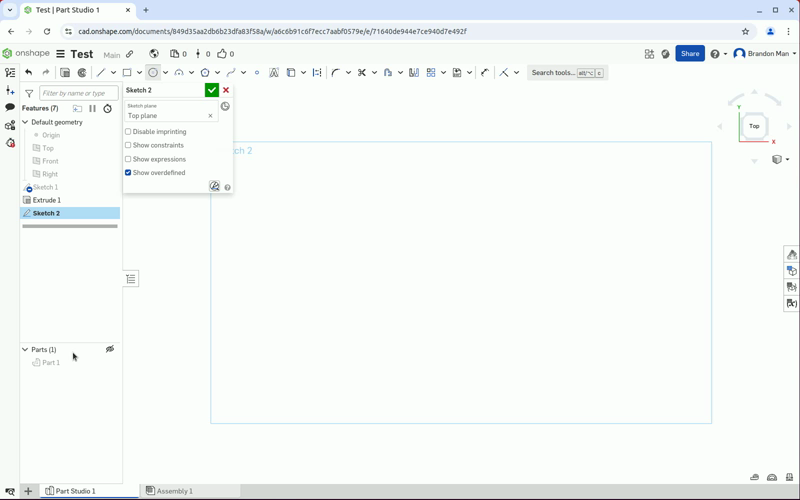
mouse_move(461, 282)
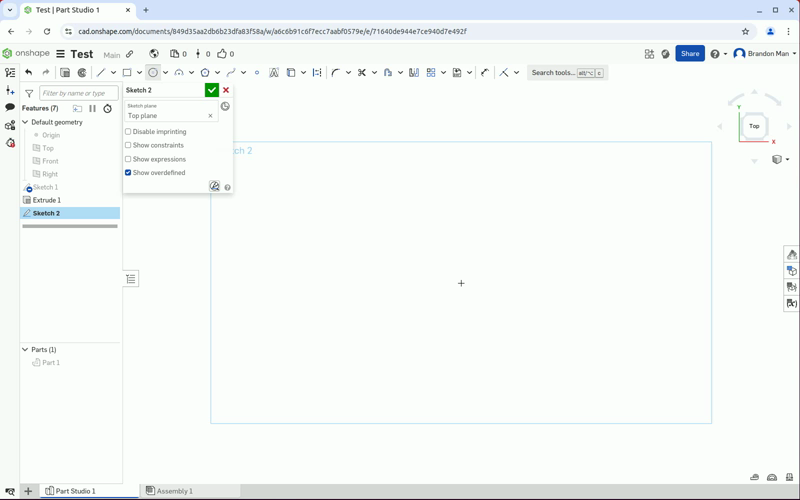
click(461, 282)
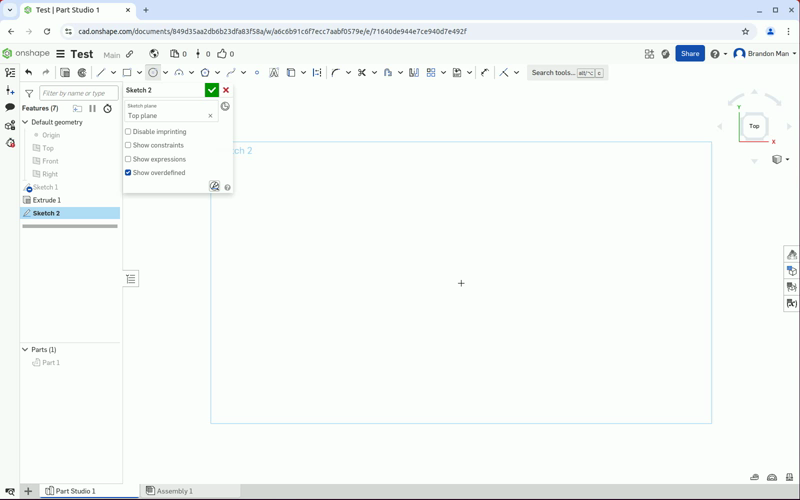
key_up(shift)
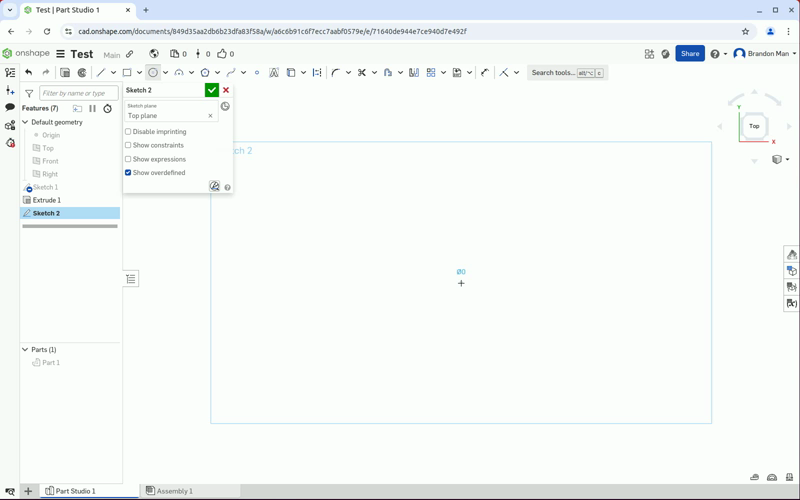
mouse_move(522, 282)
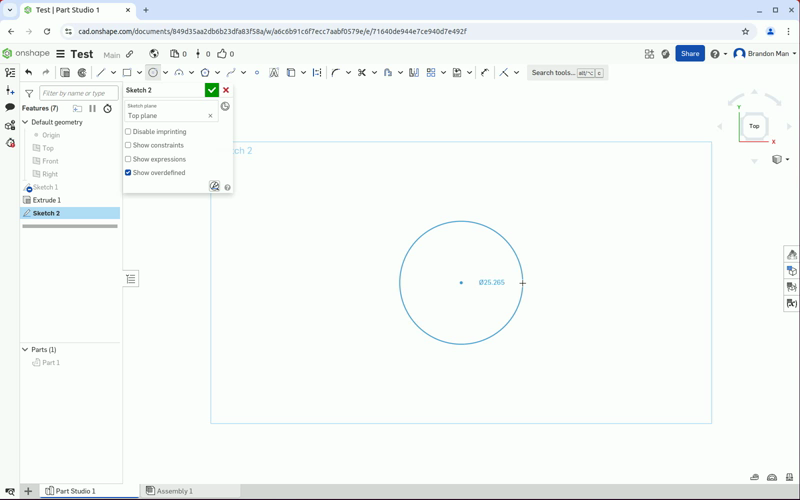
click(522, 282)
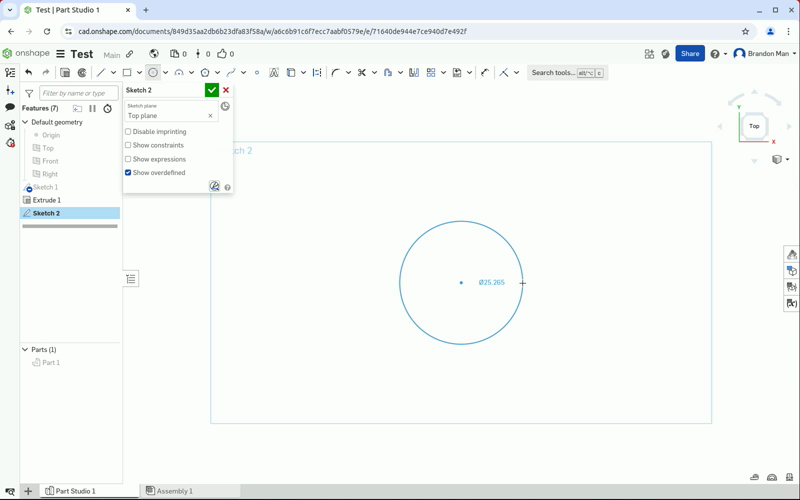
key(esc)
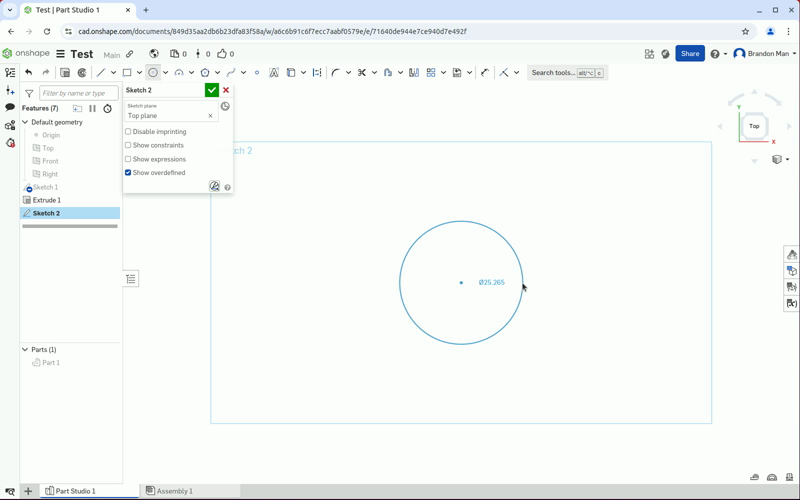
key(c)
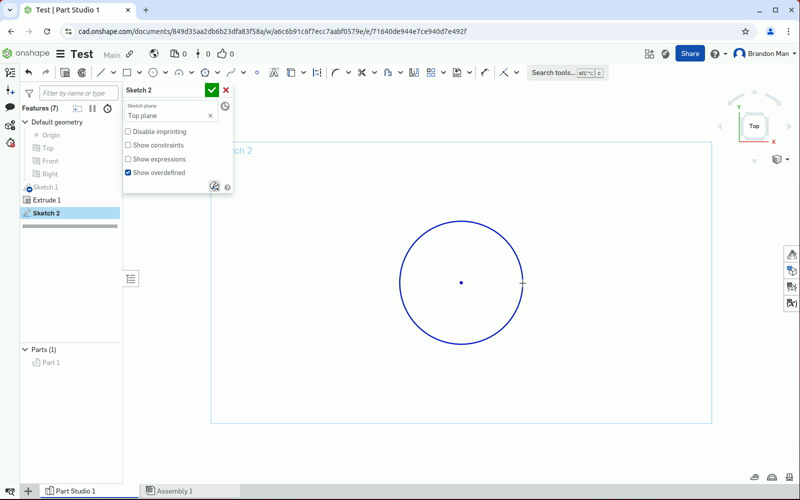
key_down(shift)
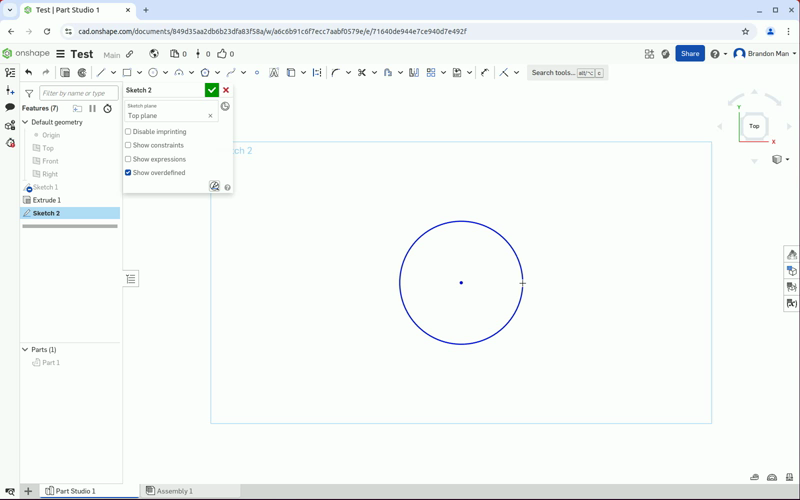
mouse_move(461, 282)
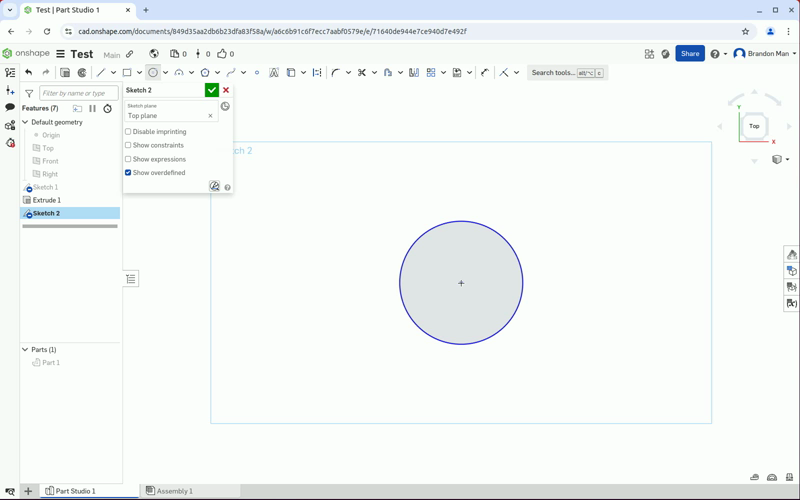
click(461, 282)
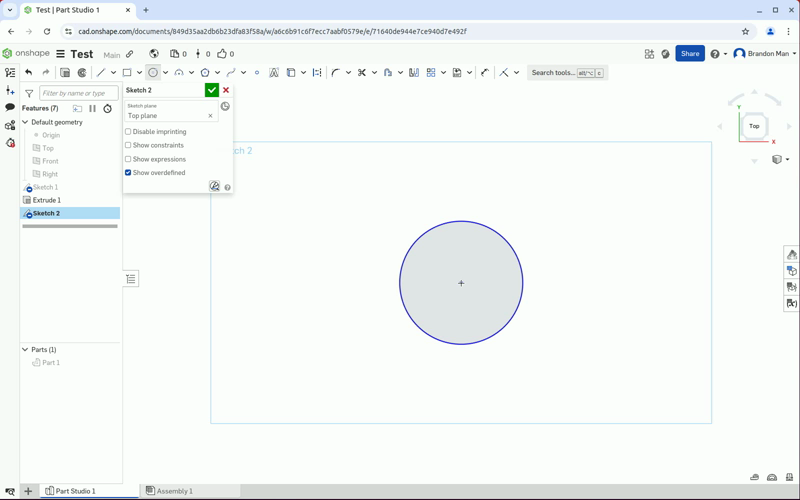
key_up(shift)
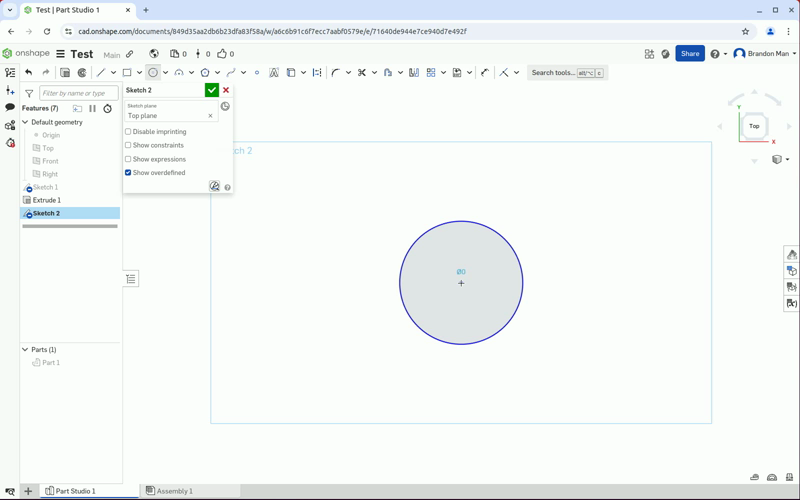
mouse_move(467, 282)
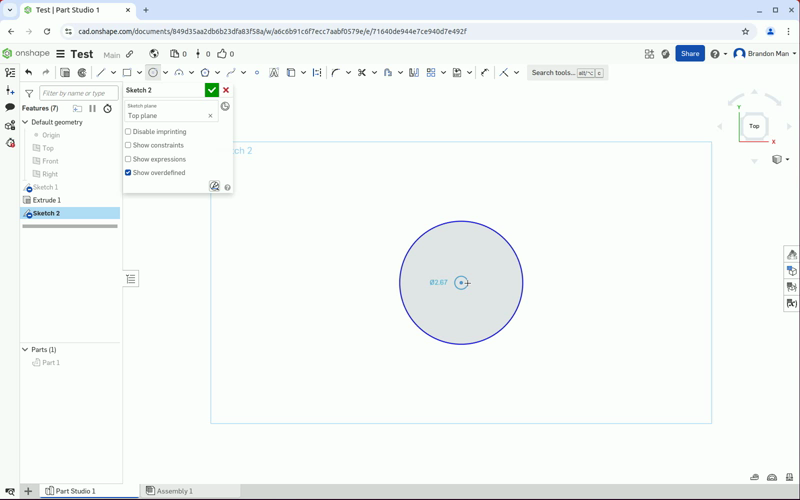
click(467, 282)
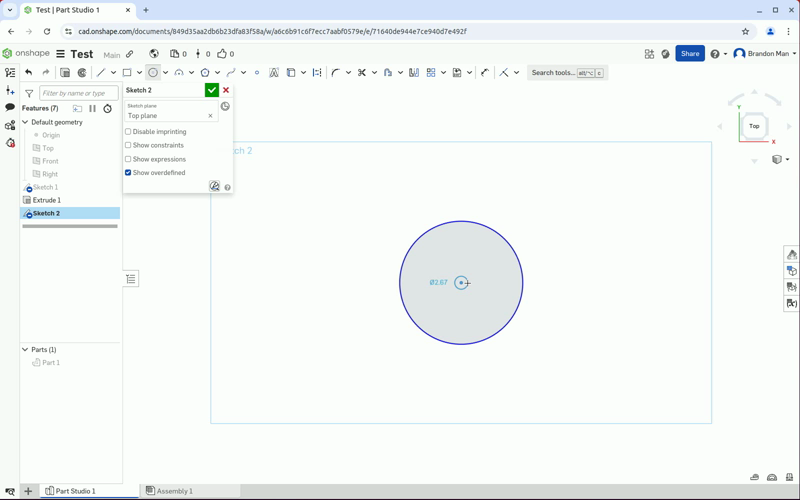
key(esc)
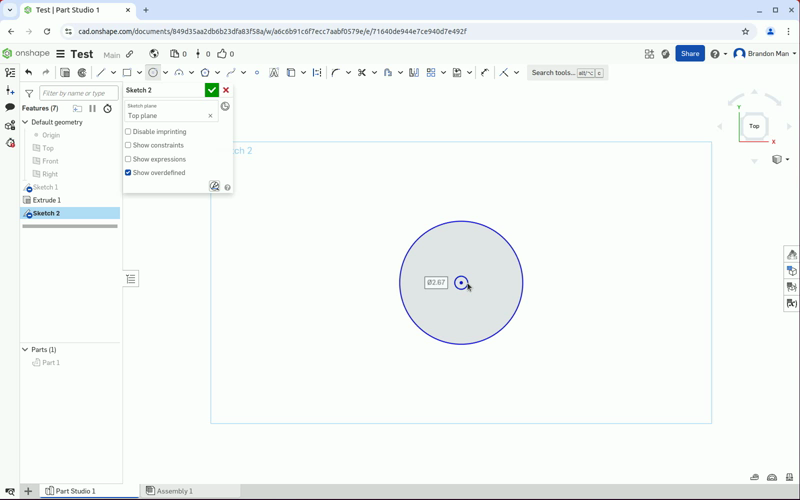
mouse_move(468, 261)
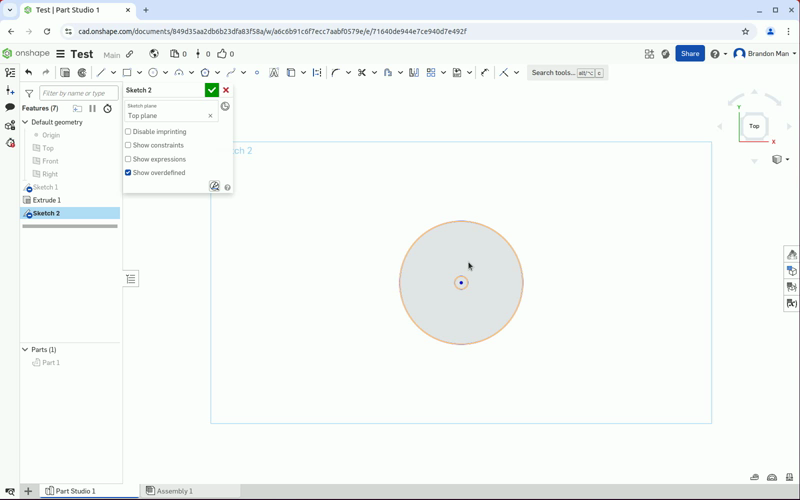
click(468, 261)
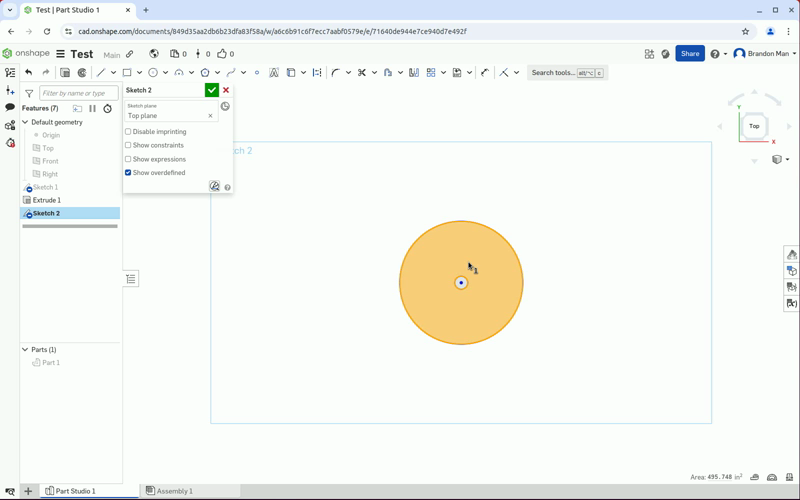
mouse_move(73, 352)
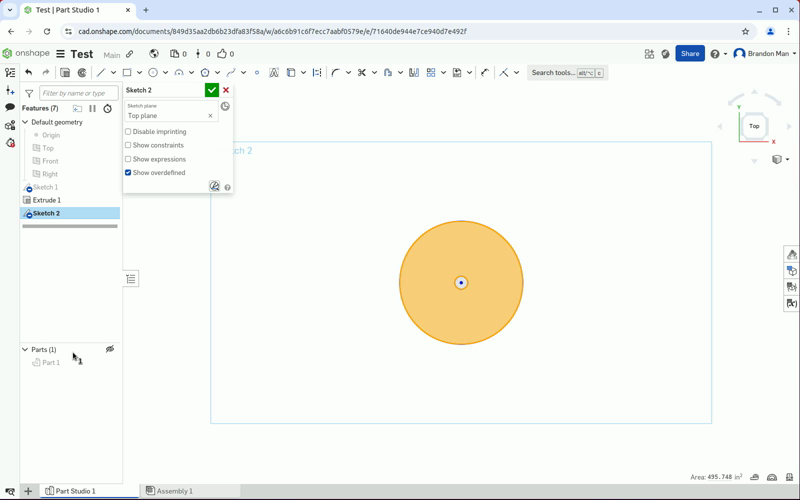
key(shift+y)
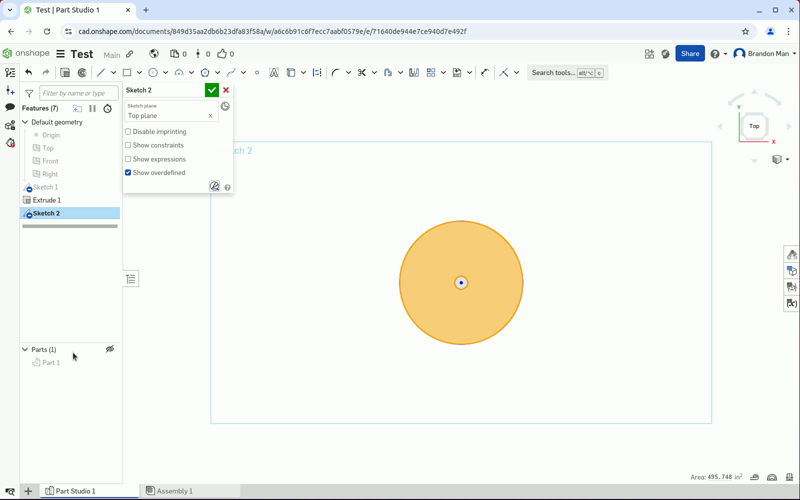
key(shift+e)
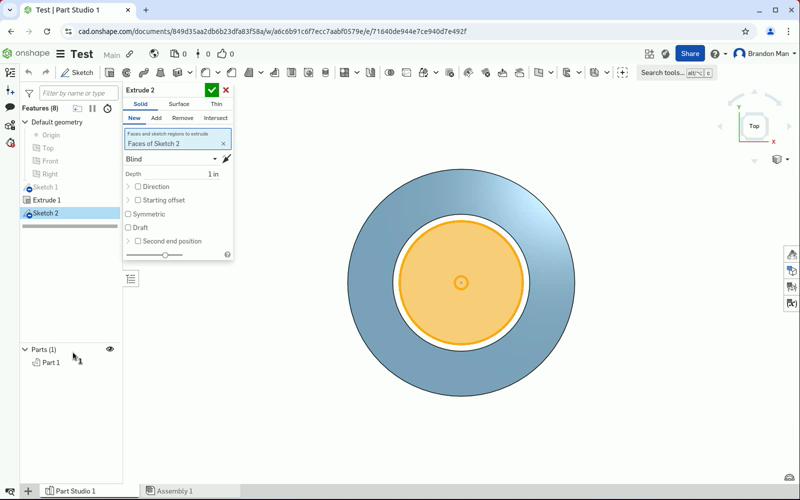
mouse_move(143, 106)
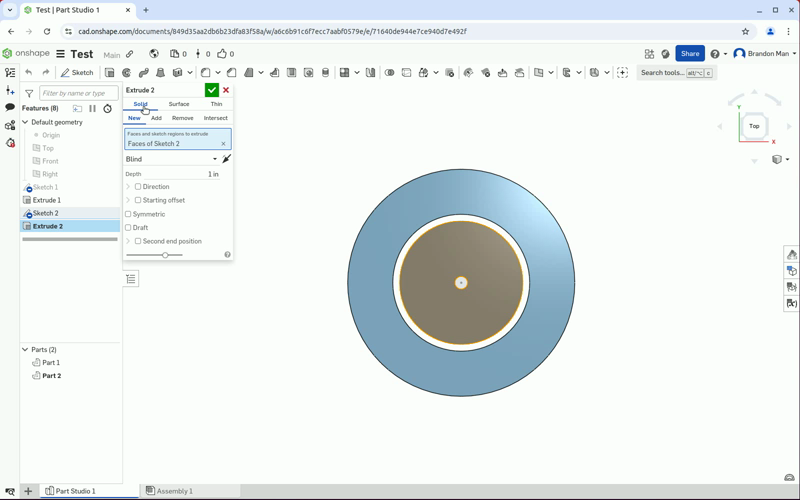
click(143, 106)
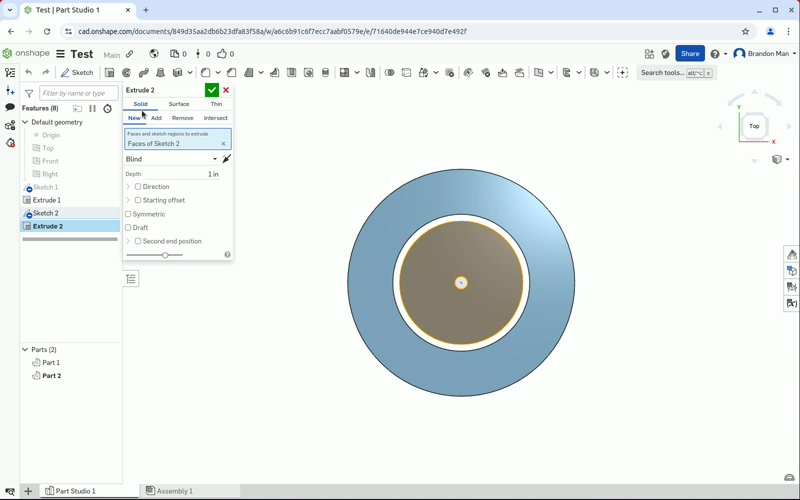
mouse_move(137, 120)
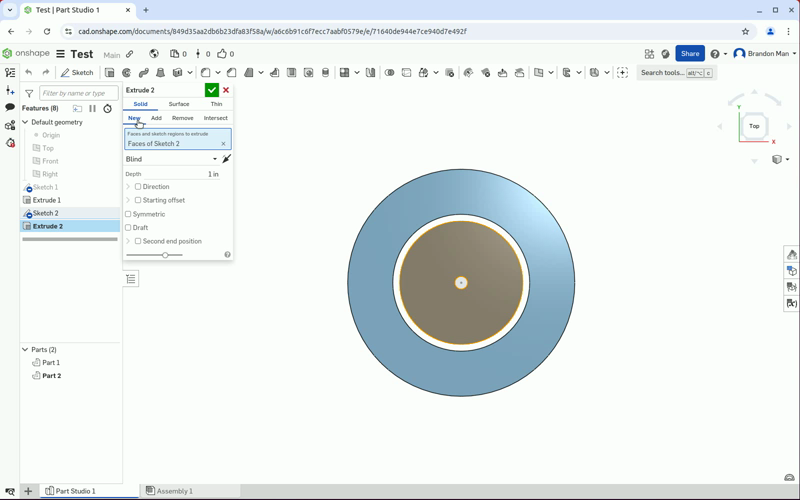
click(137, 120)
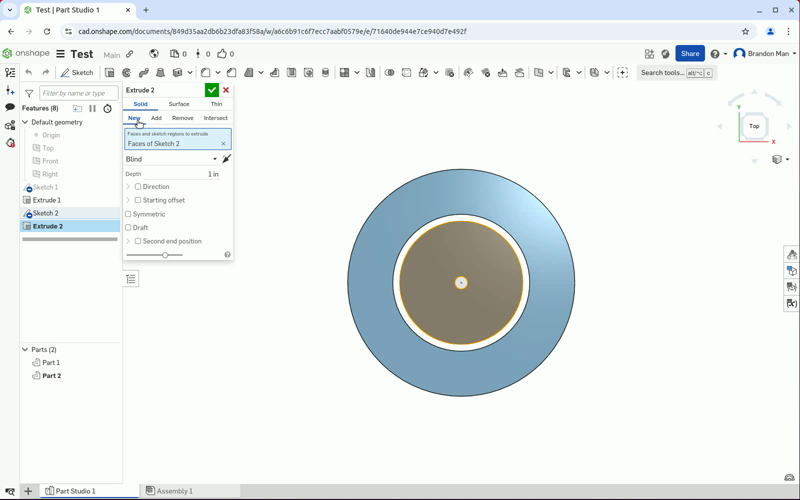
key(tab, 4)
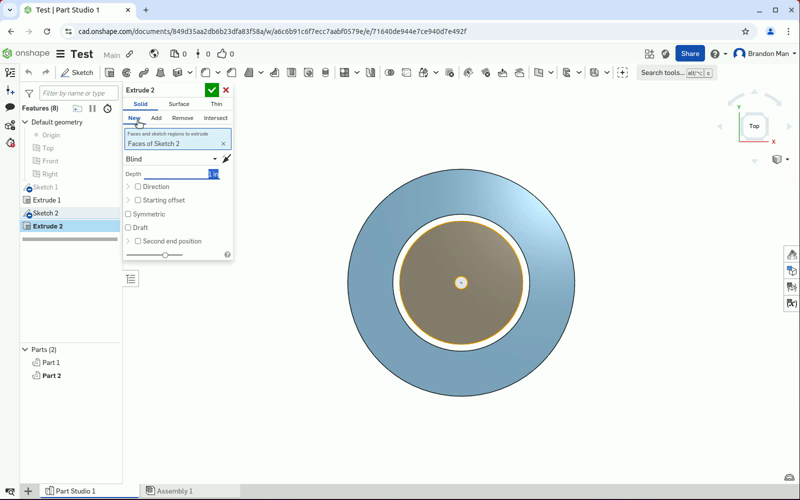
text(1.685)
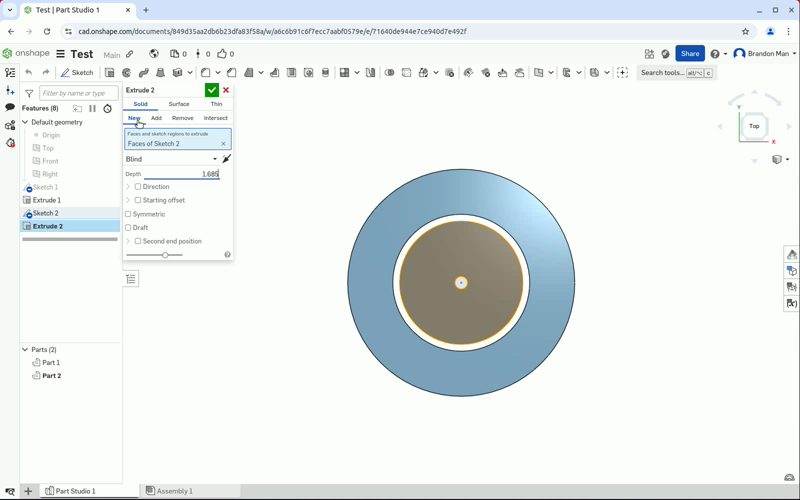
key(enter)
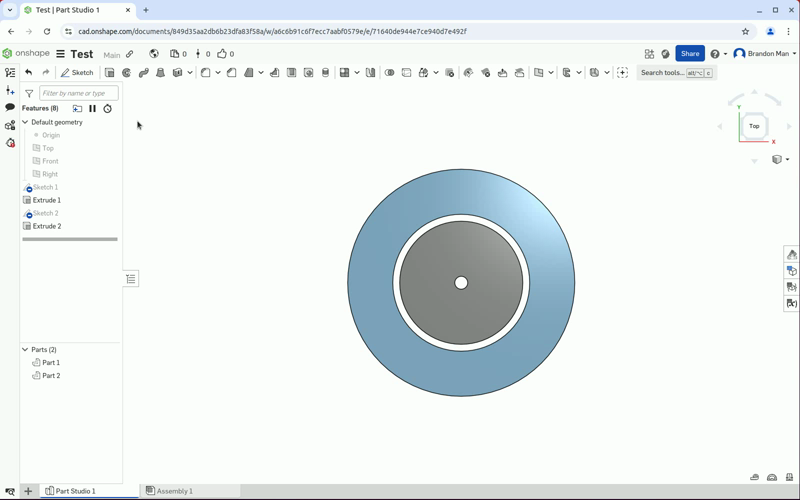
key(shift+h)
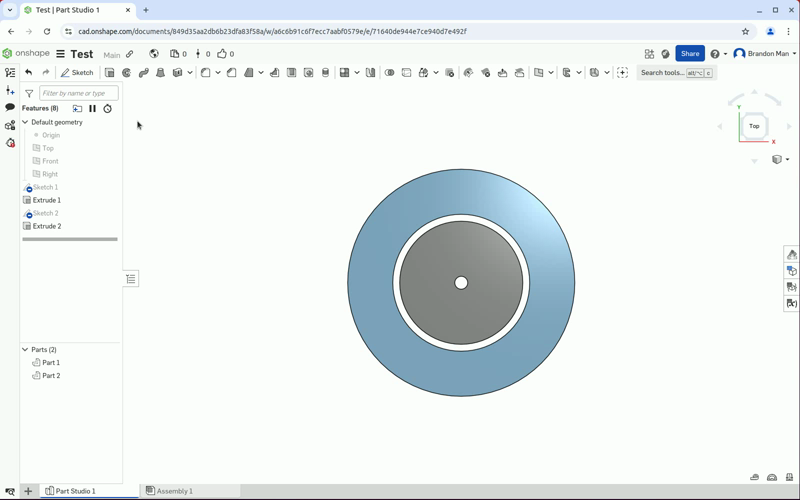
key(shift+h)
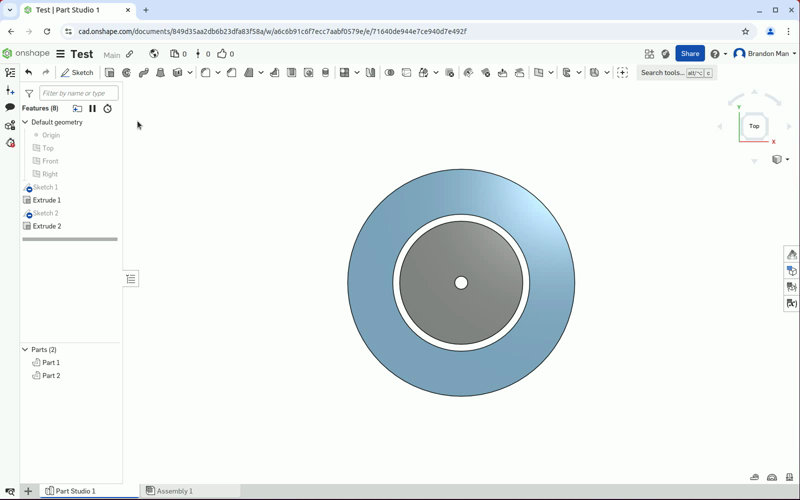
mouse_move(73, 189)
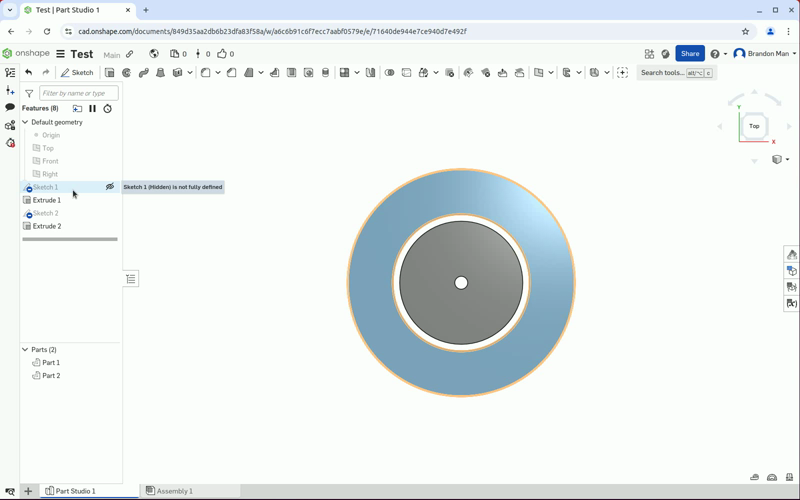
click(73, 189)
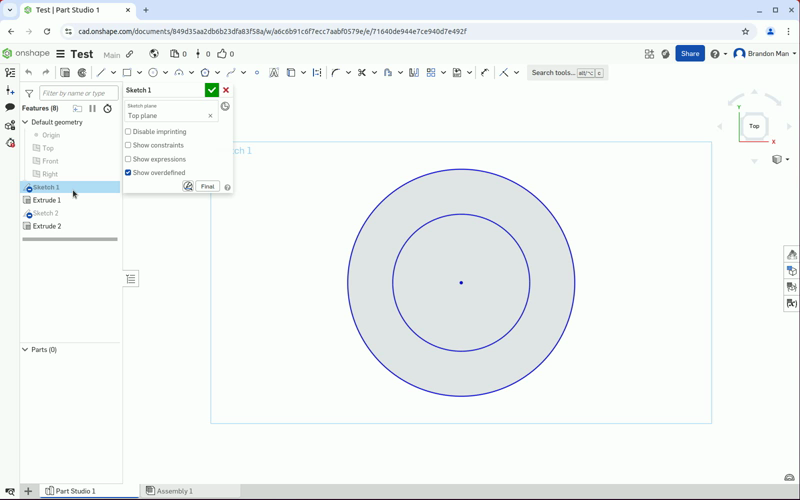
mouse_move(229, 92)
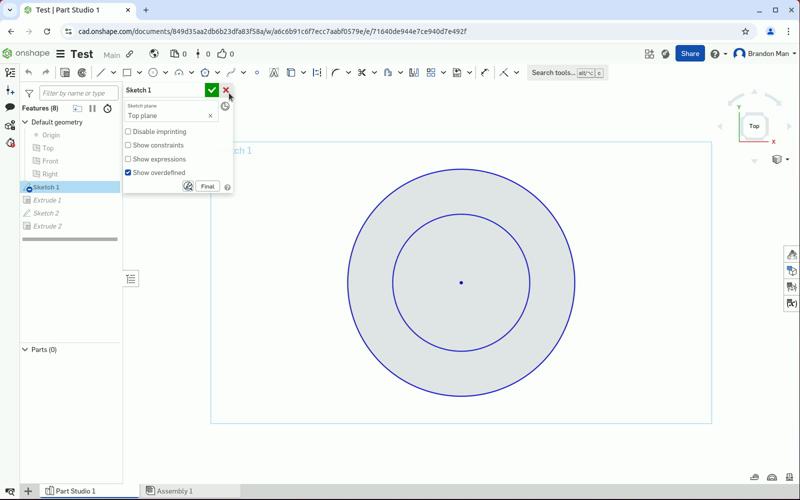
click(229, 92)
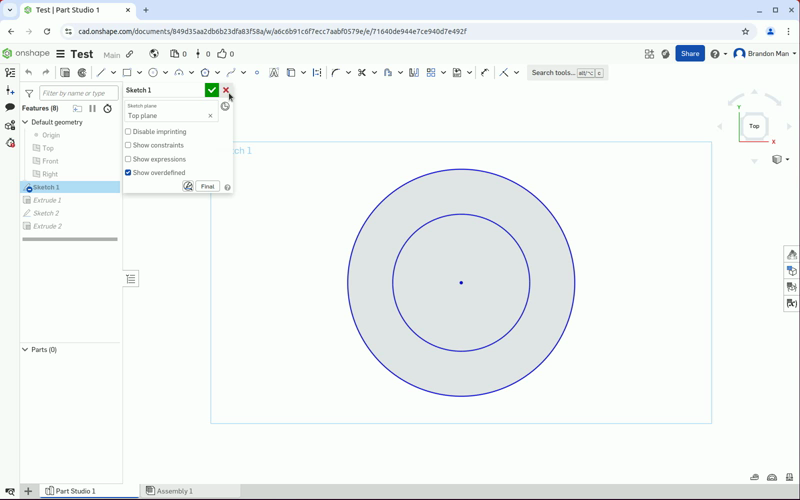
key(shift+s)
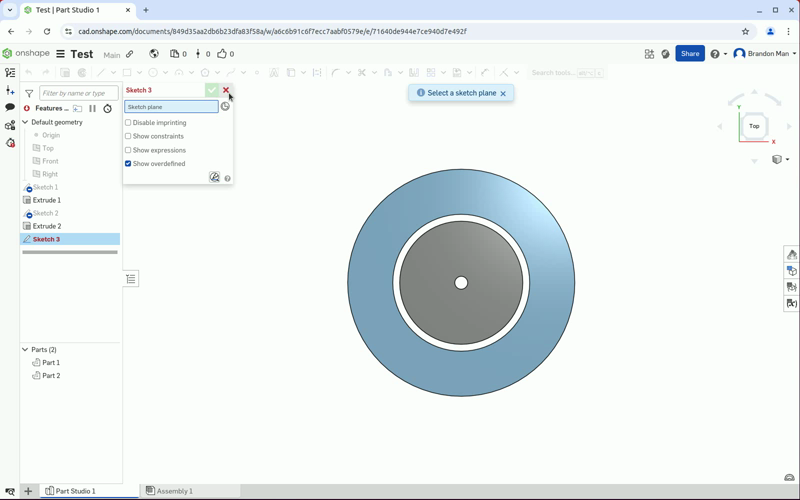
mouse_move(73, 150)
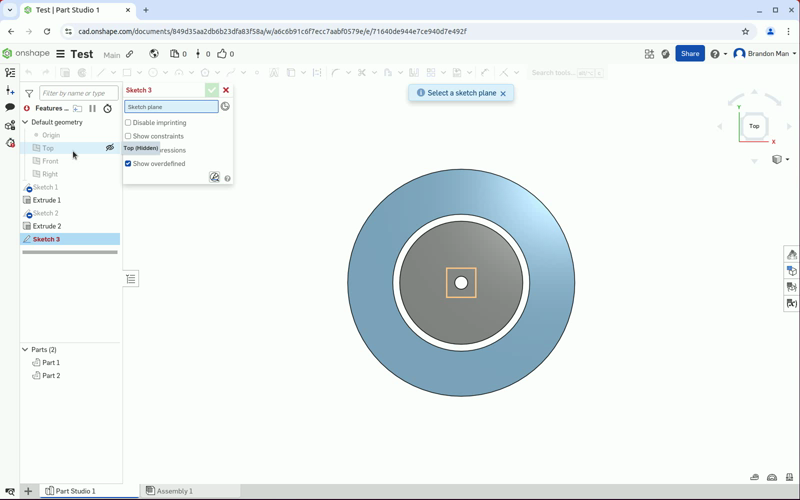
click(73, 150)
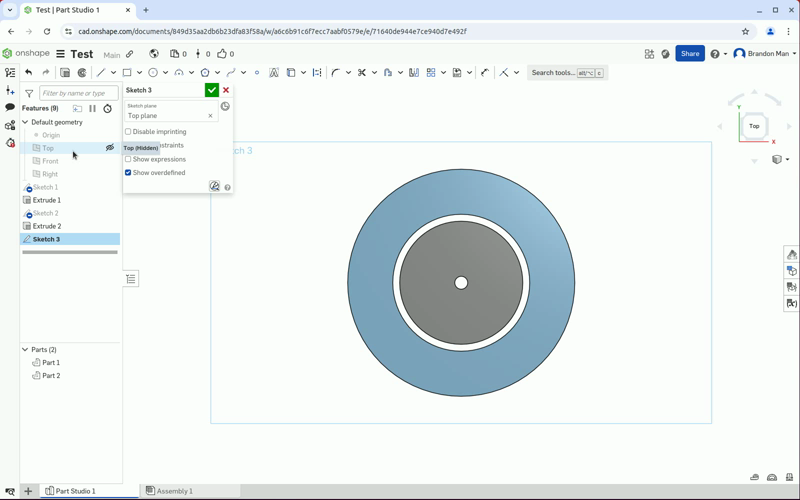
mouse_move(73, 352)
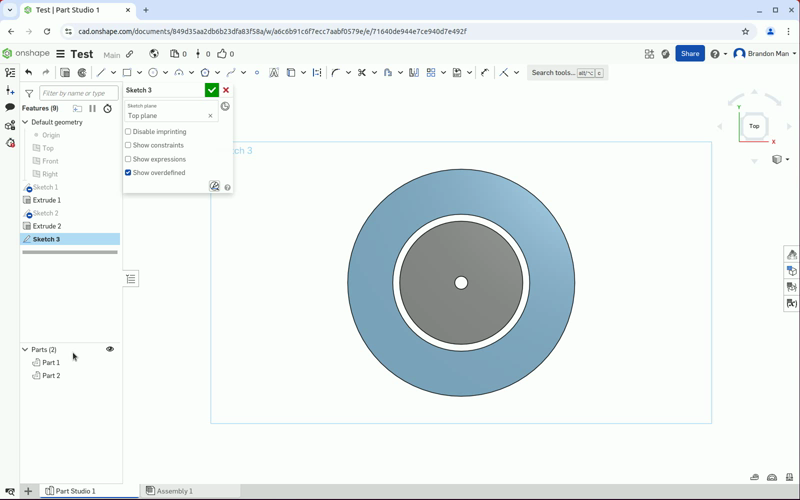
key(y)
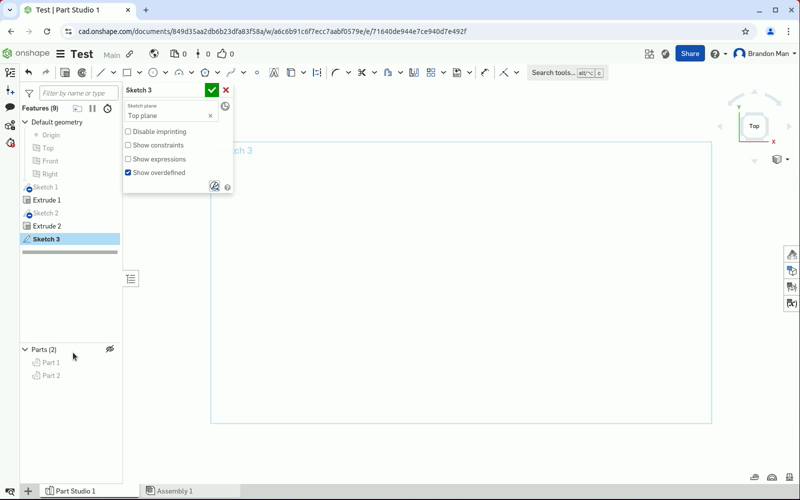
key(c)
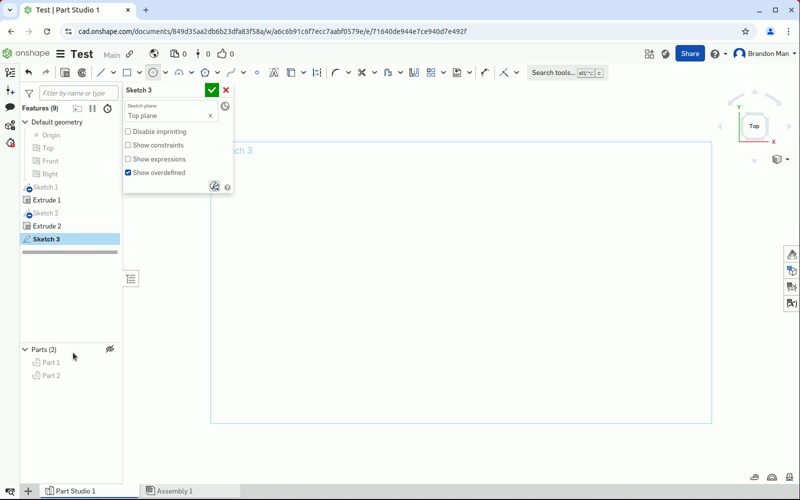
key_down(shift)
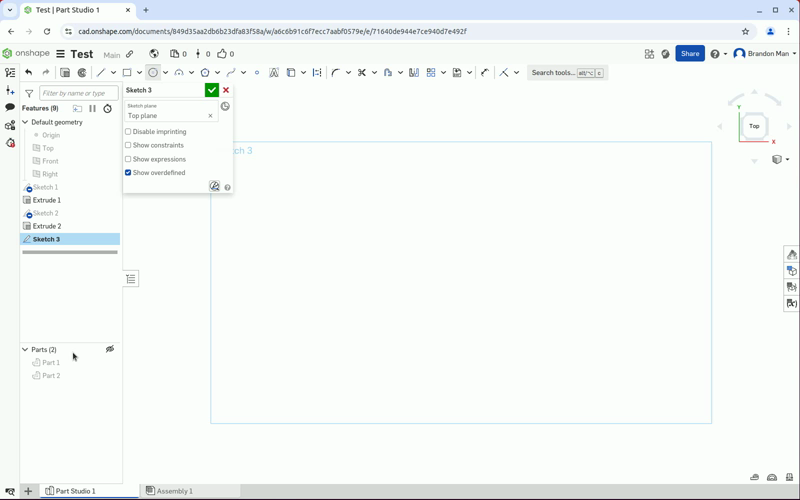
mouse_move(461, 282)
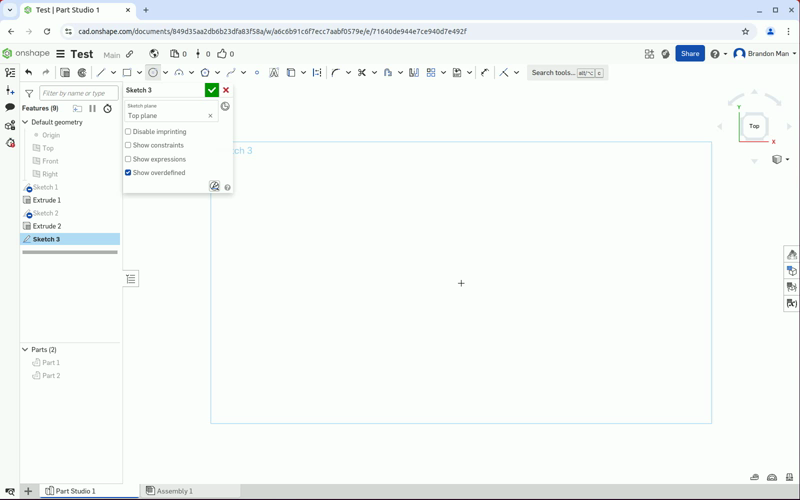
click(461, 282)
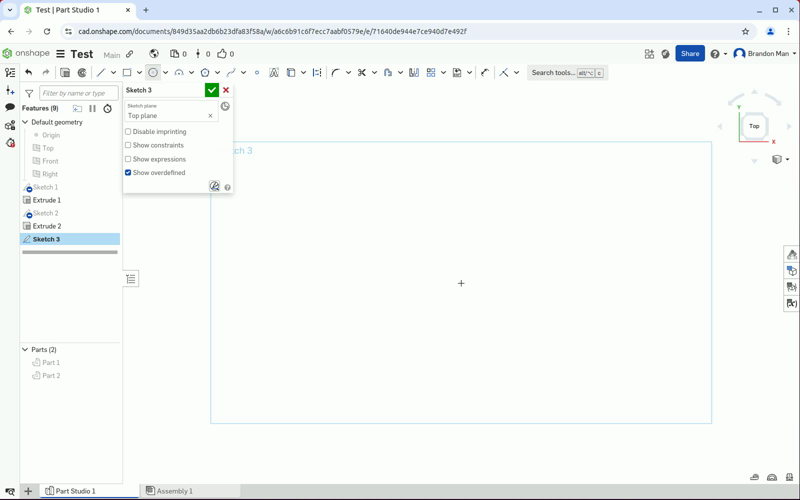
key_up(shift)
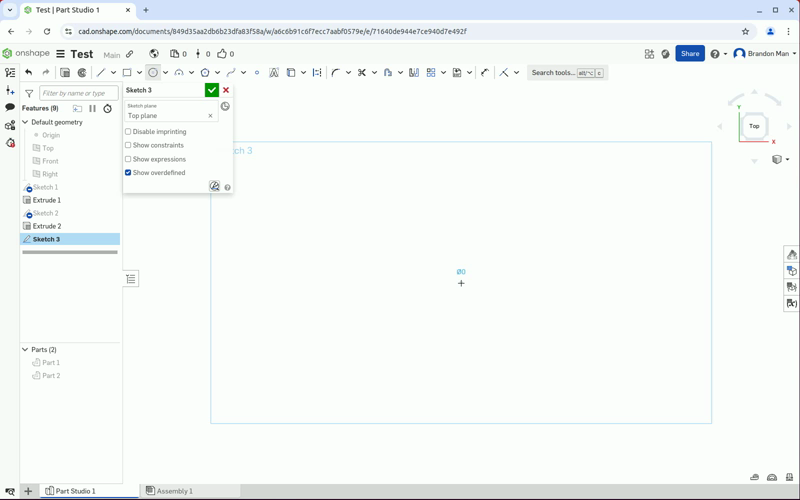
mouse_move(531, 282)
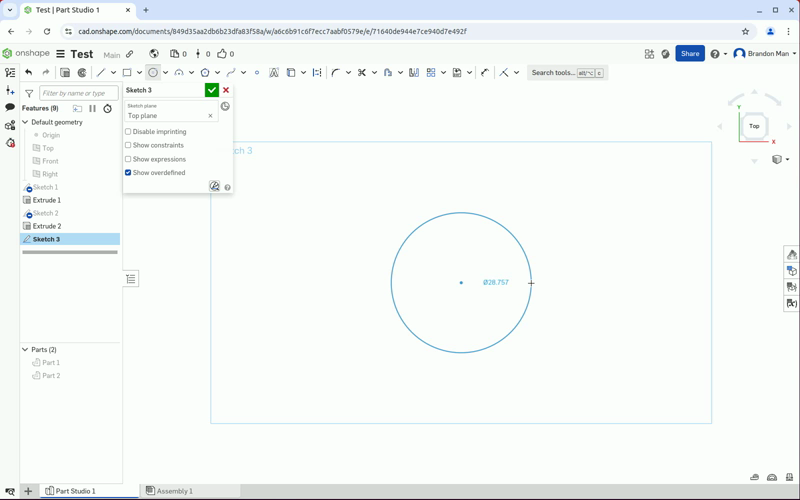
click(531, 282)
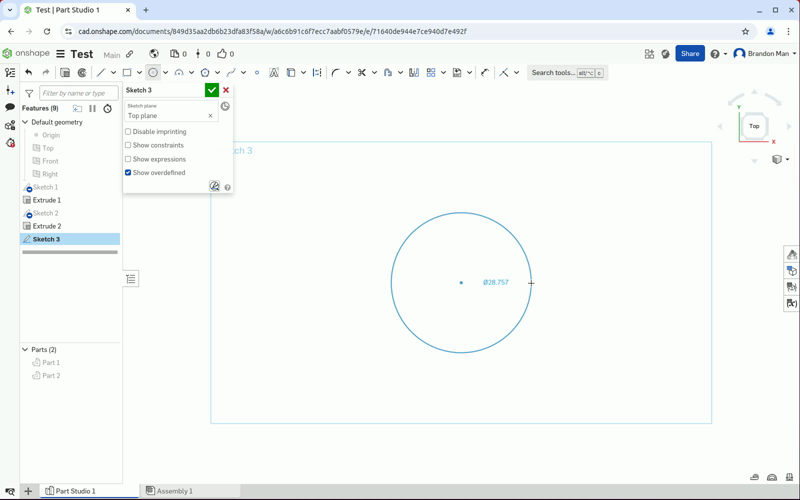
key(esc)
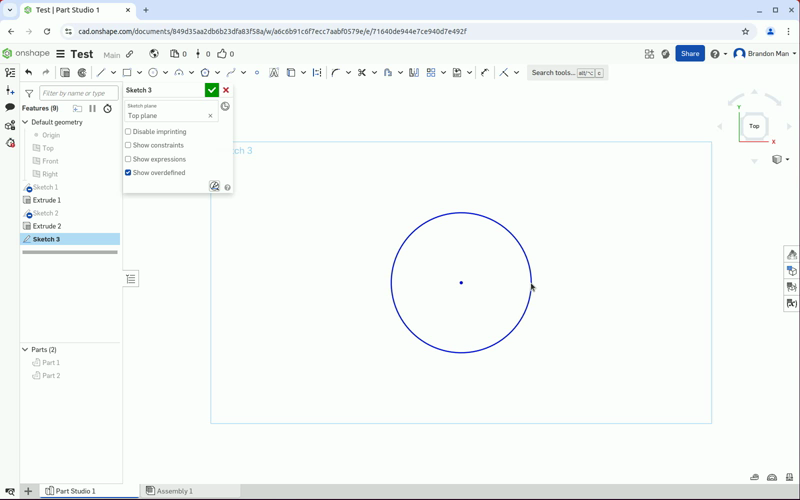
key(c)
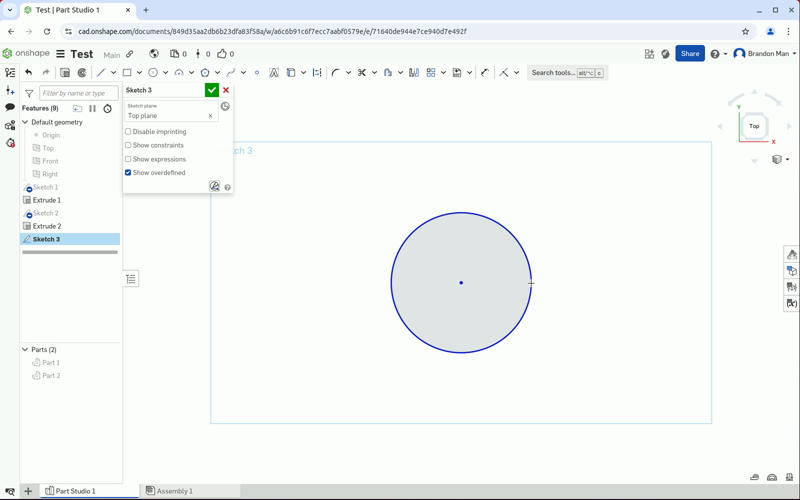
key_down(shift)
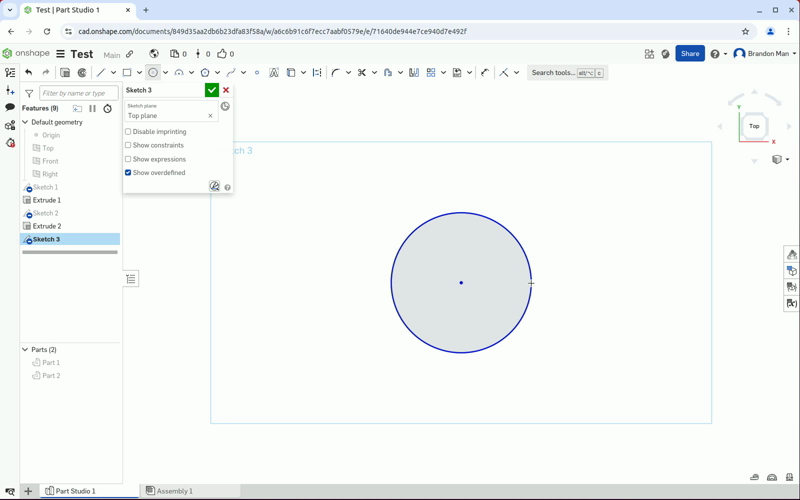
mouse_move(461, 282)
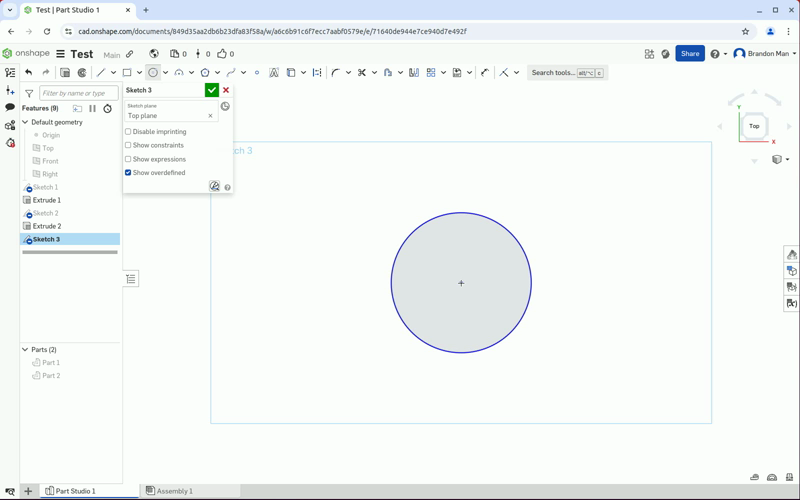
click(461, 282)
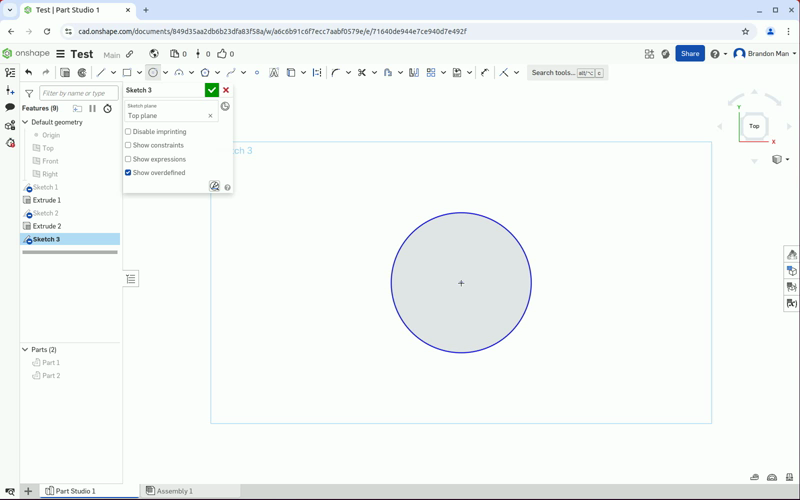
key_up(shift)
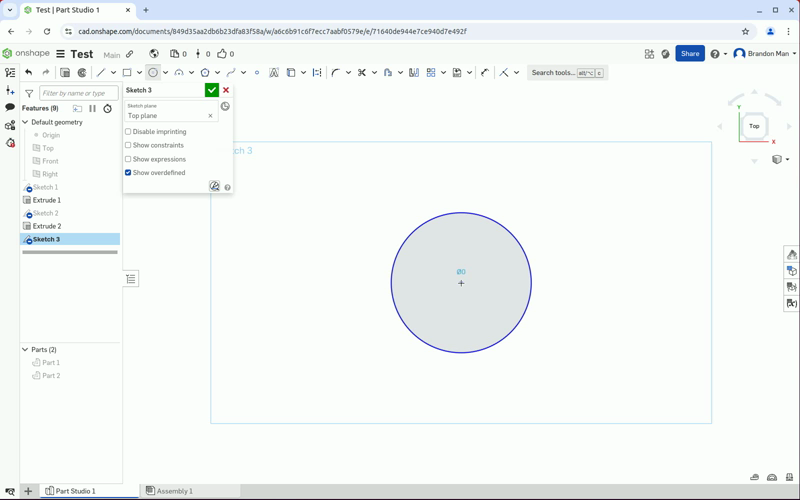
mouse_move(523, 282)
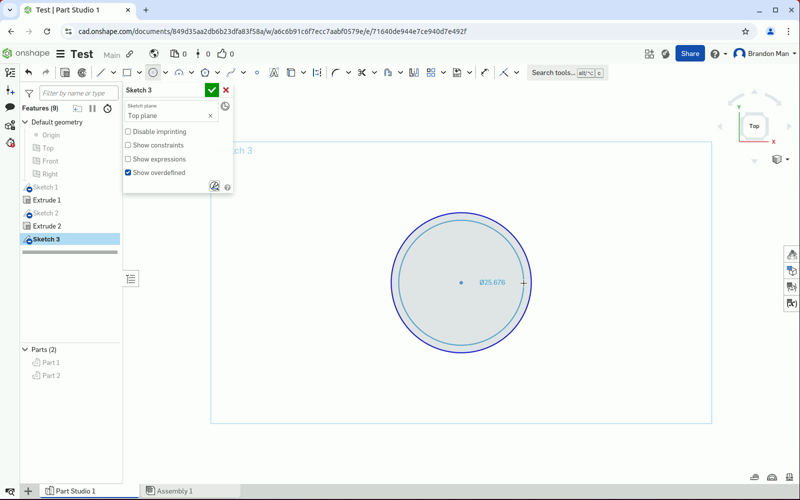
click(523, 282)
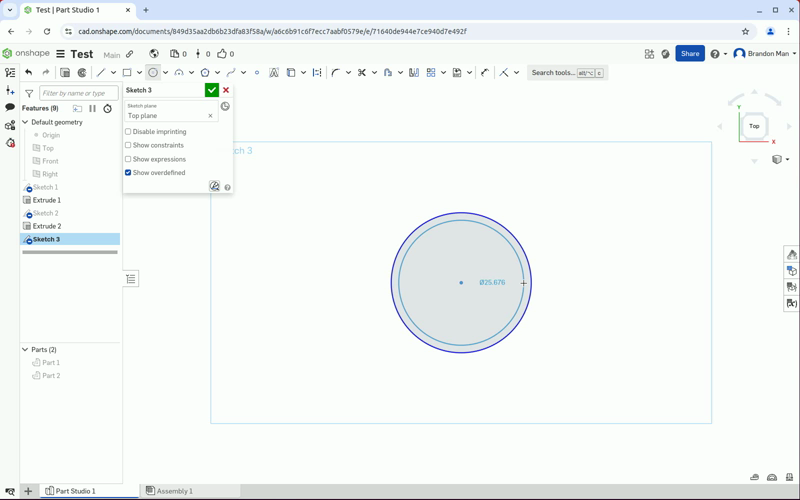
key(esc)
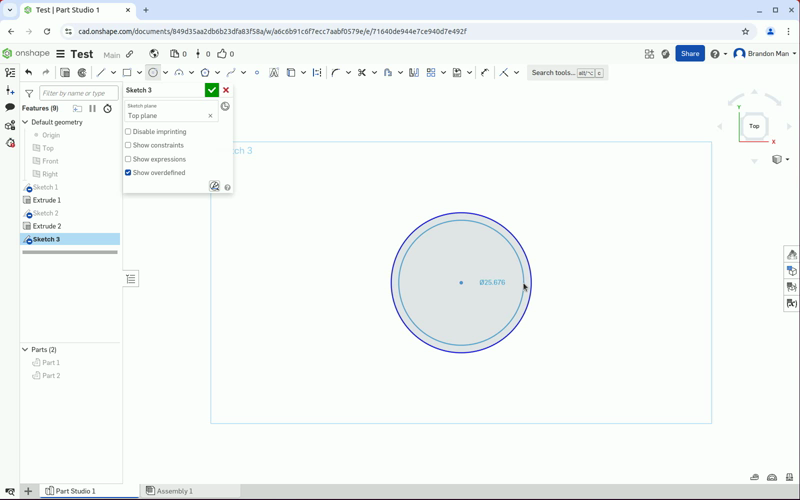
mouse_move(482, 221)
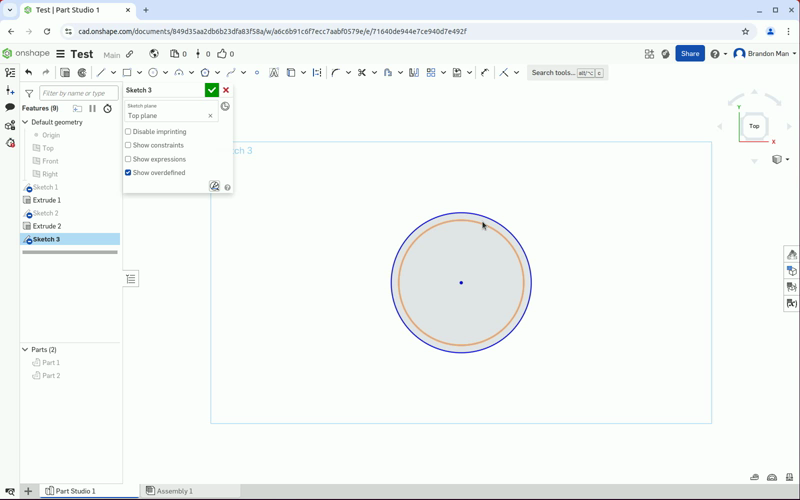
click(482, 221)
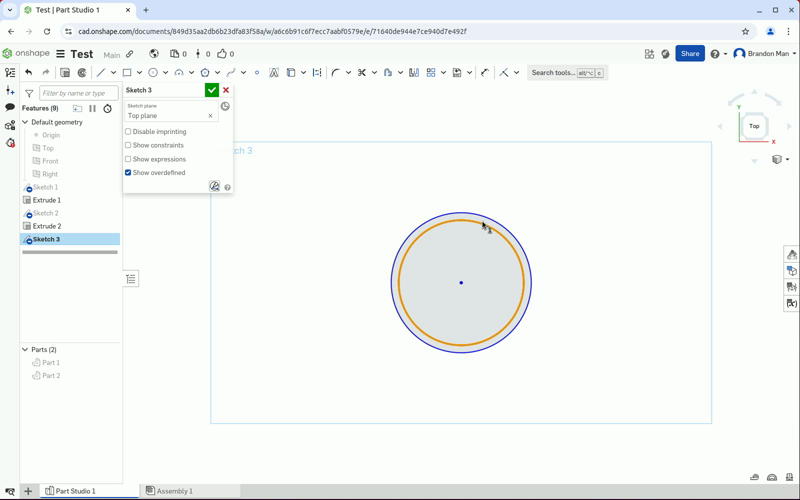
mouse_move(73, 352)
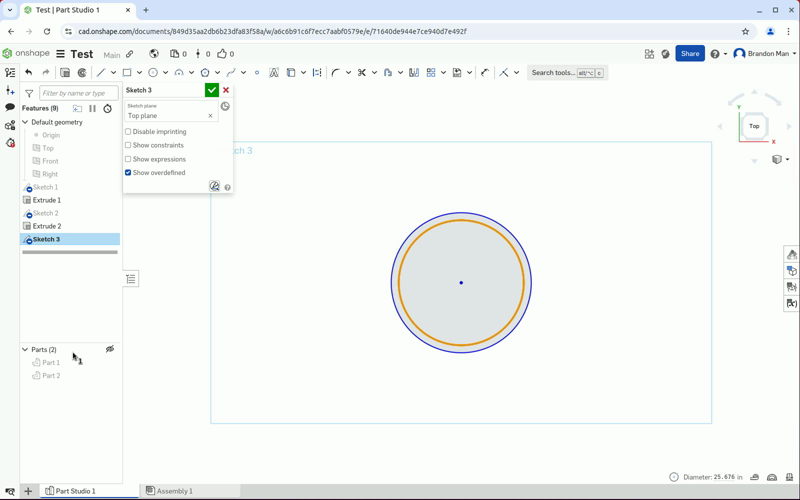
key(shift+y)
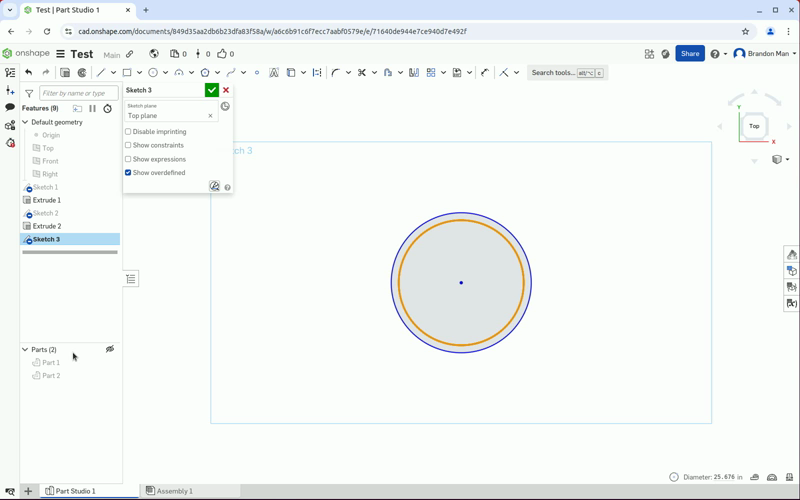
key(shift+e)
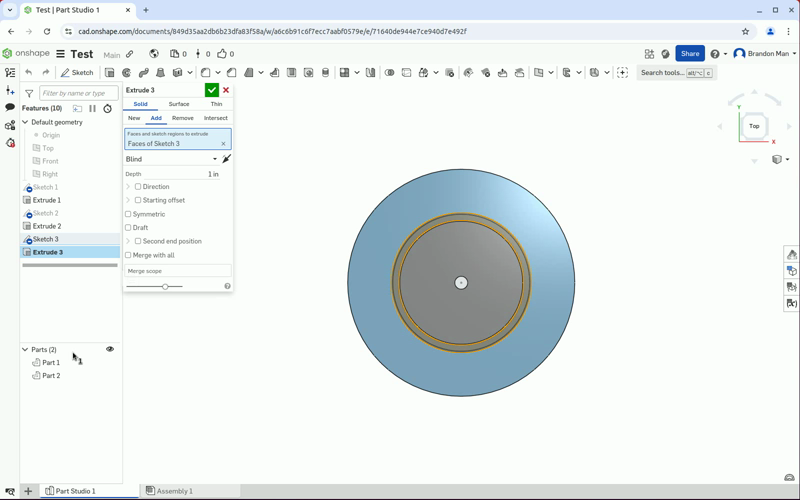
mouse_move(143, 106)
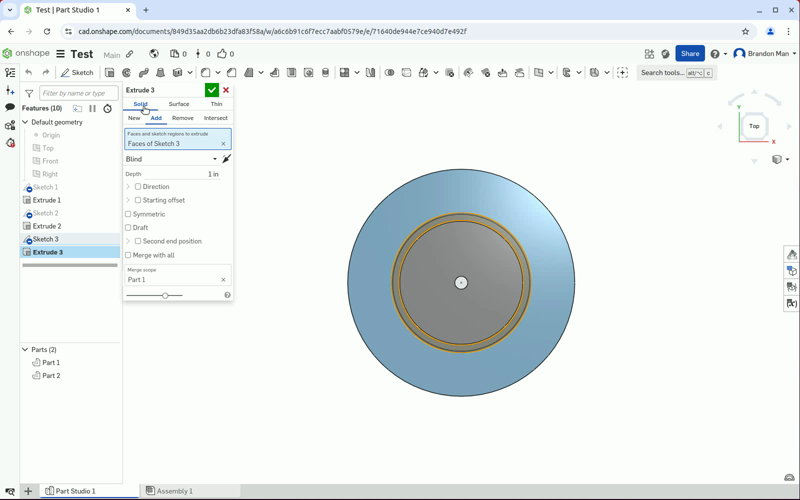
click(143, 106)
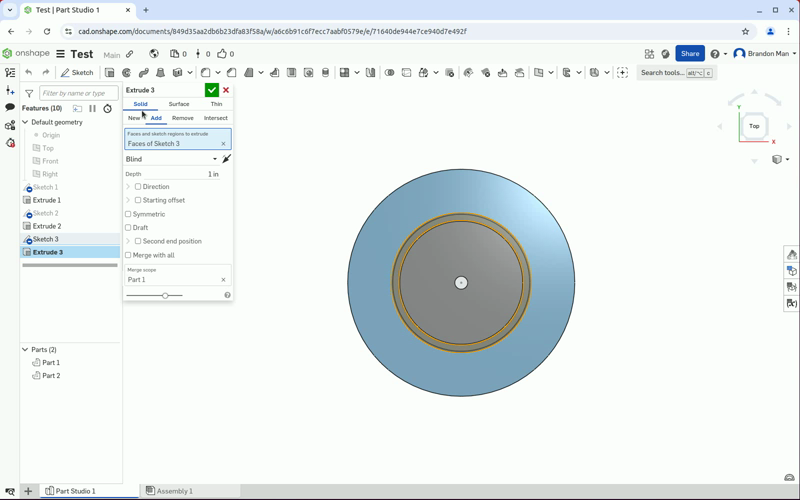
mouse_move(137, 120)
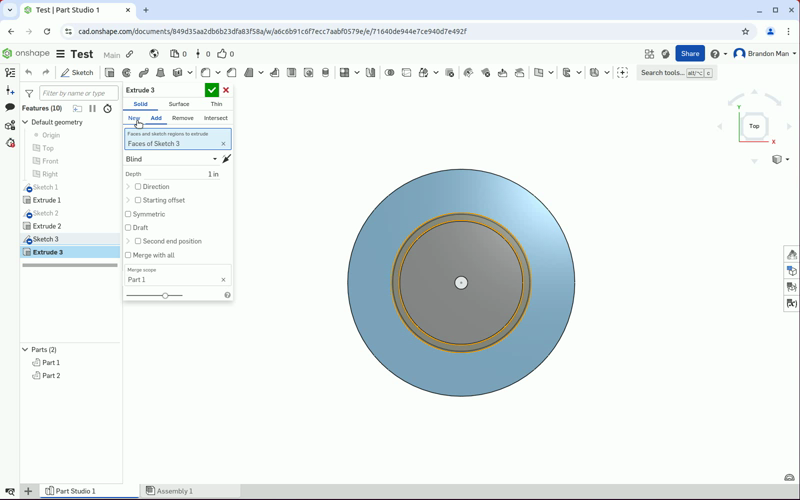
click(137, 120)
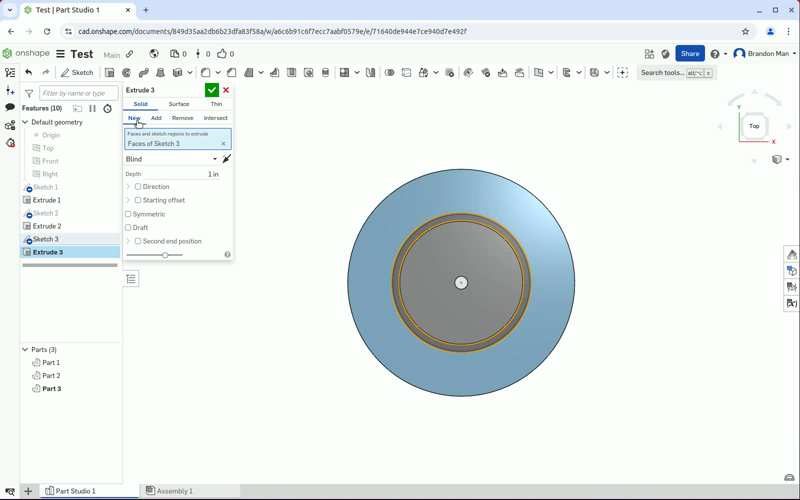
key(tab, 4)
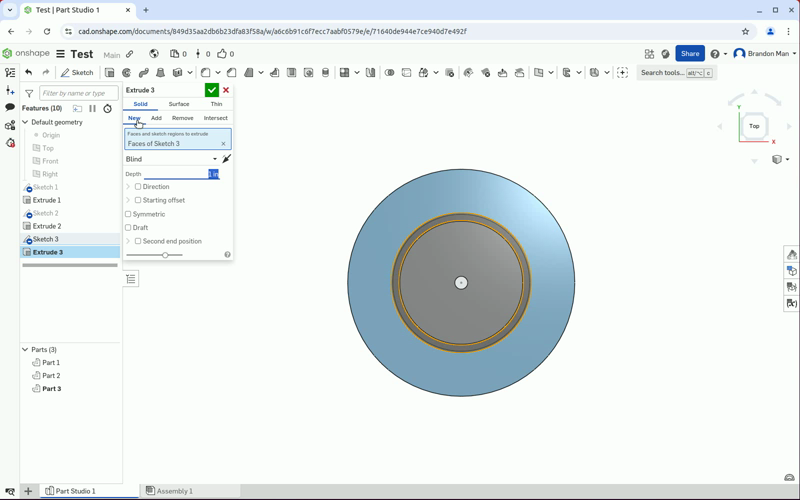
text(1.685)
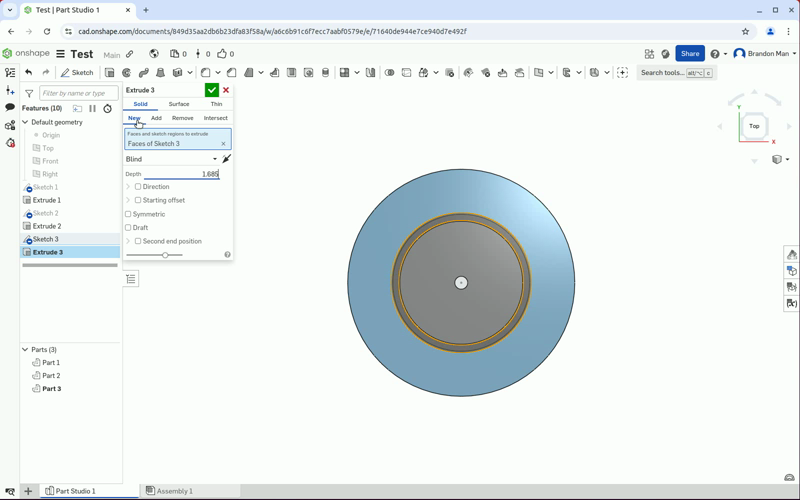
key(enter)
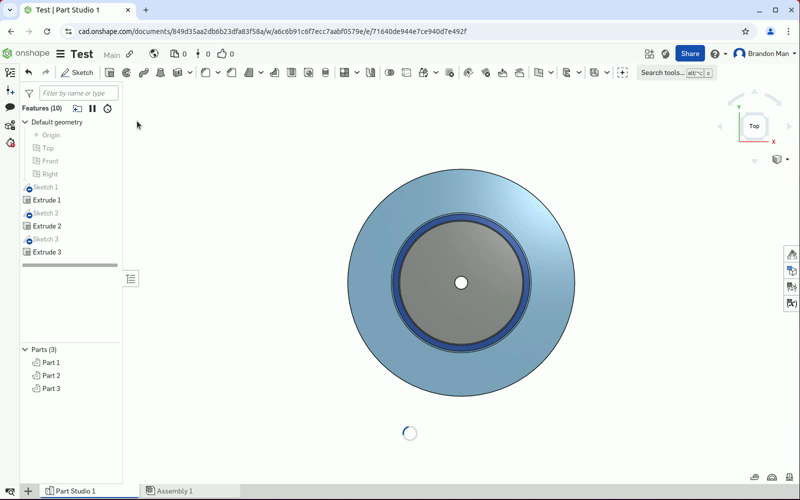
key(shift+h)
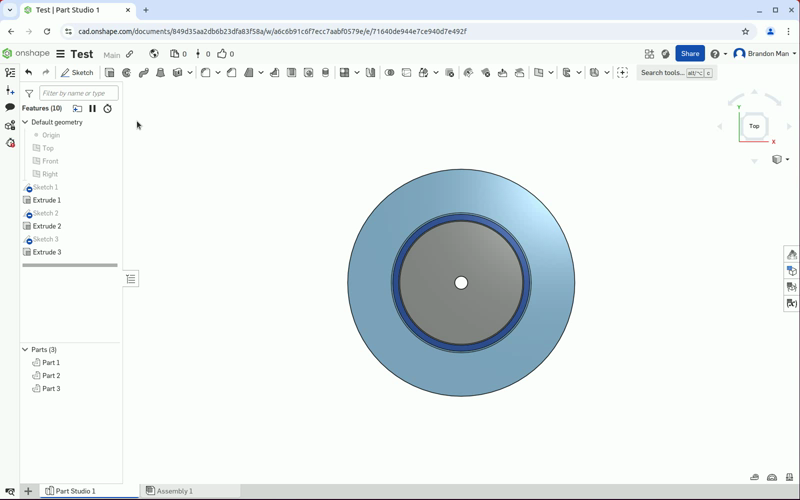
key(shift+h)
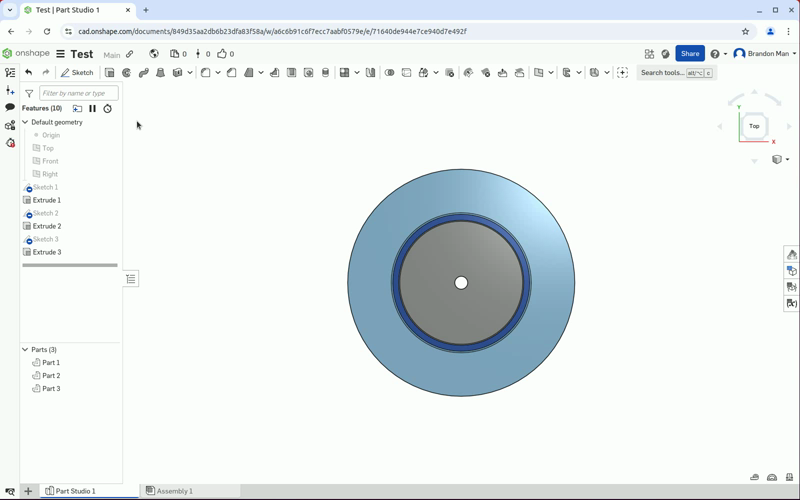
mouse_move(73, 189)
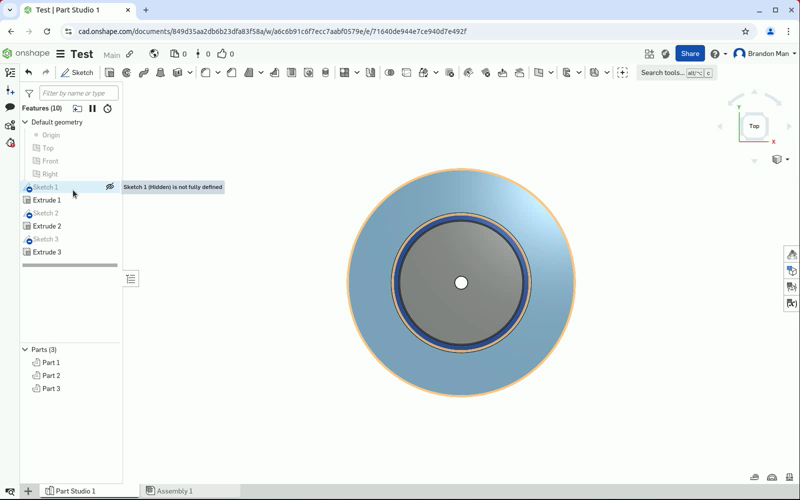
click(73, 189)
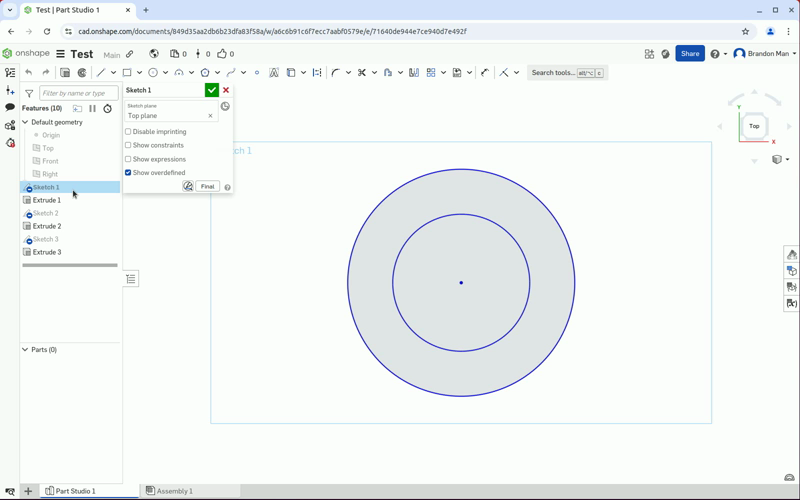
mouse_move(229, 92)
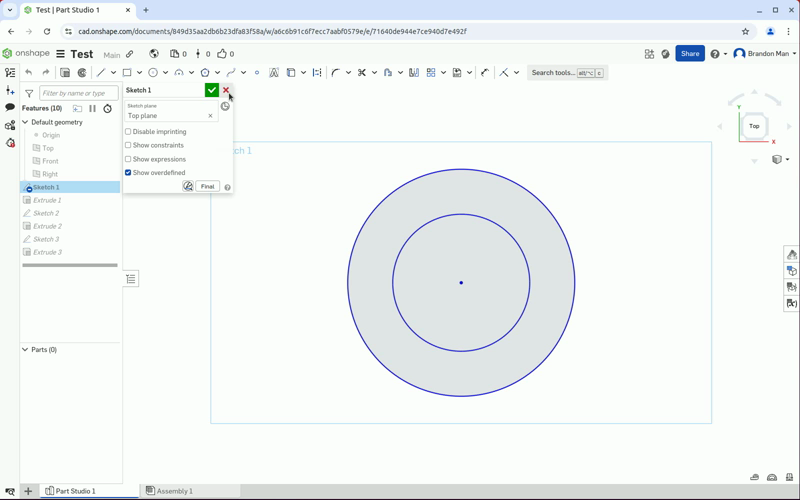
click(229, 92)
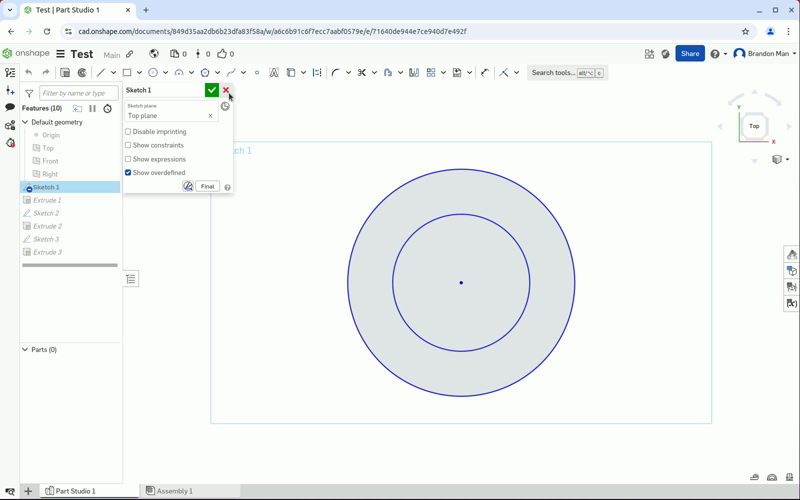
key(shift+s)
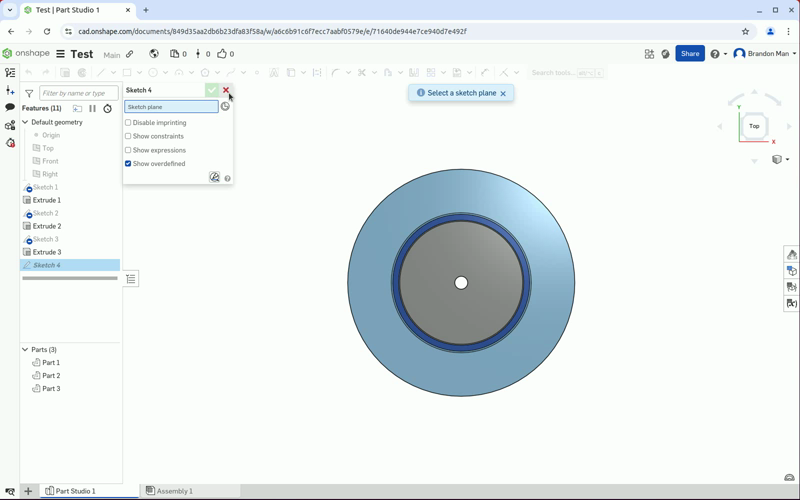
mouse_move(73, 150)
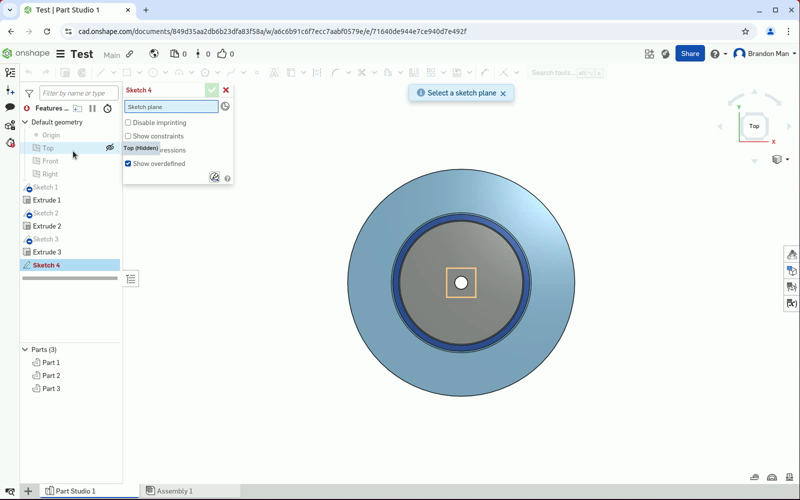
click(73, 150)
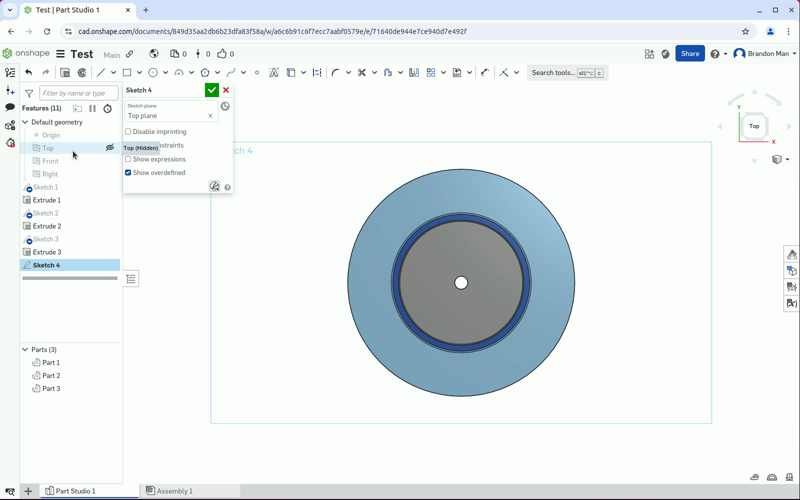
mouse_move(73, 352)
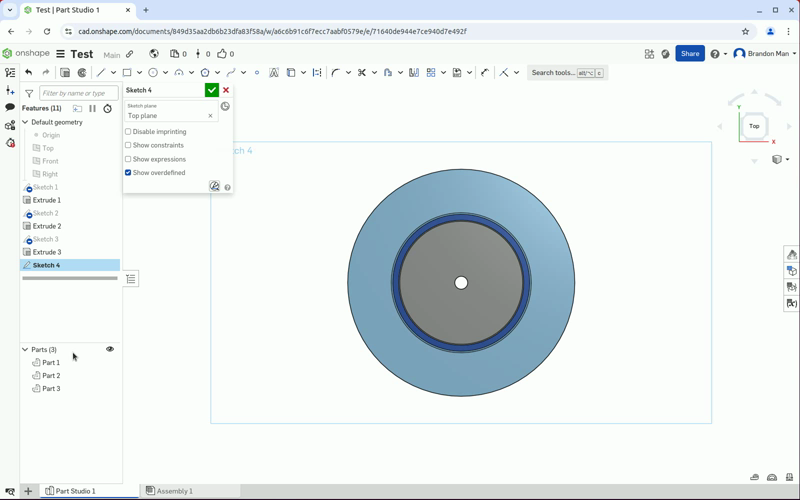
key(y)
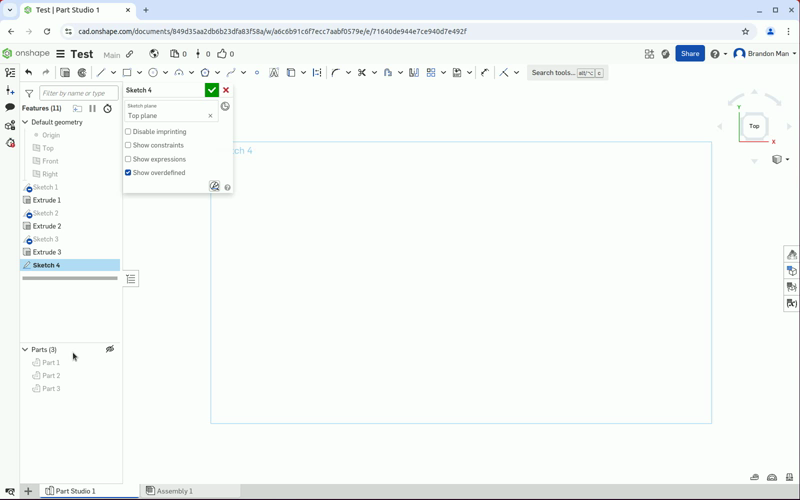
key(c)
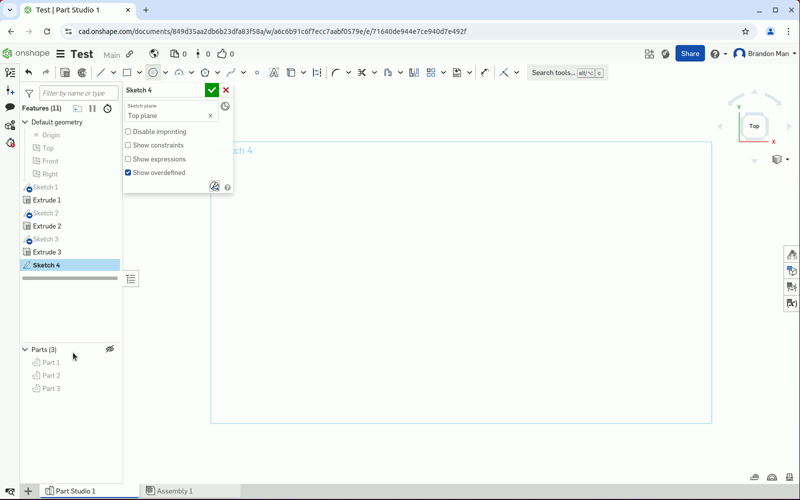
key_down(shift)
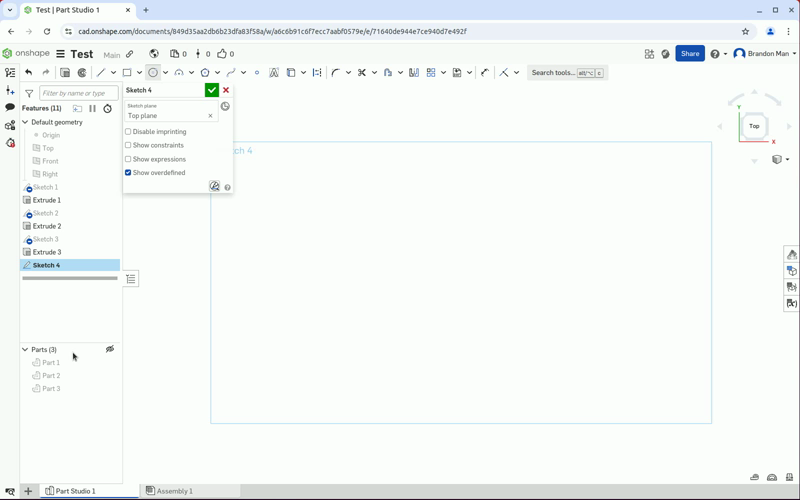
mouse_move(461, 282)
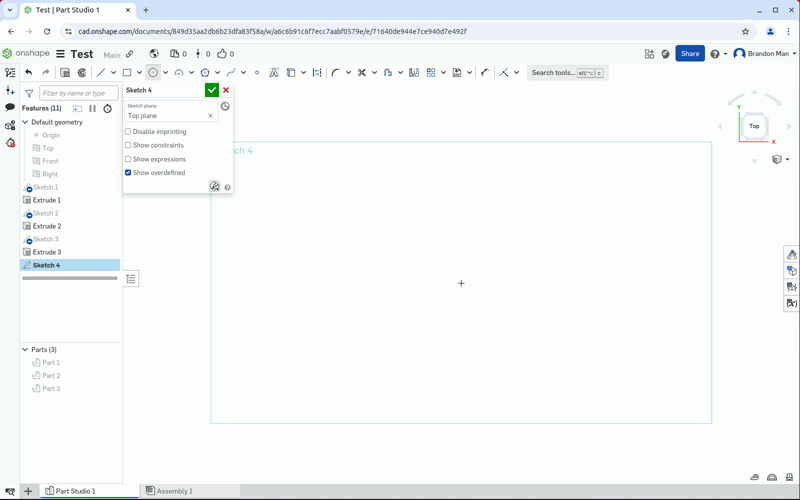
click(461, 282)
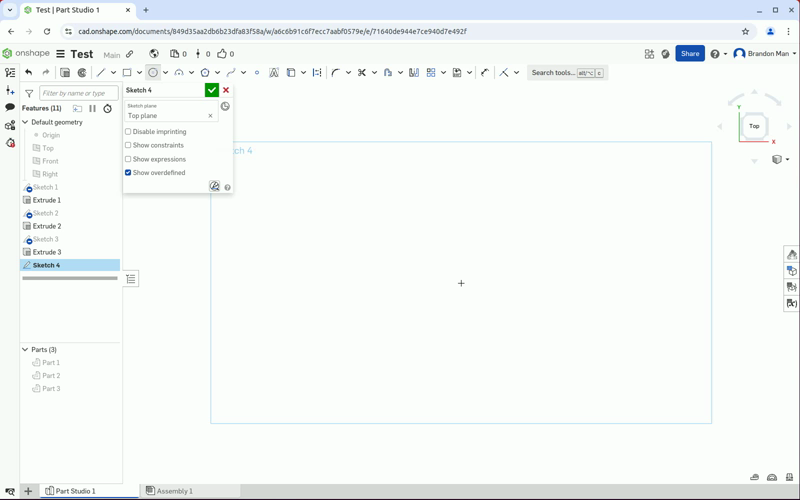
key_up(shift)
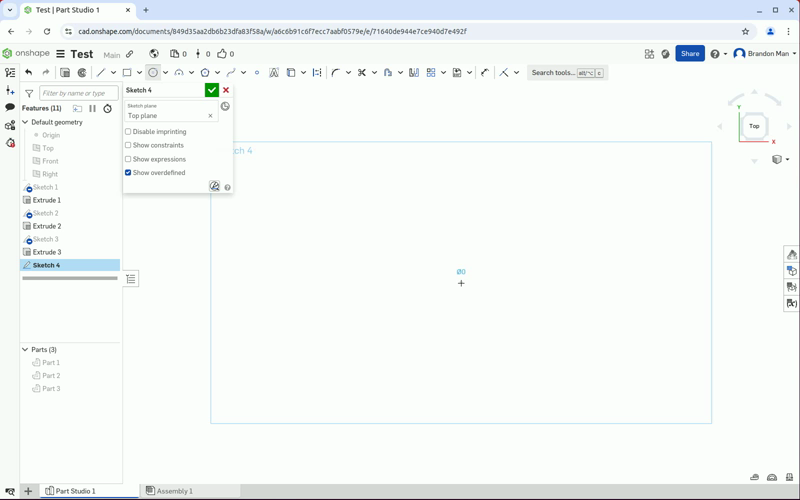
mouse_move(531, 282)
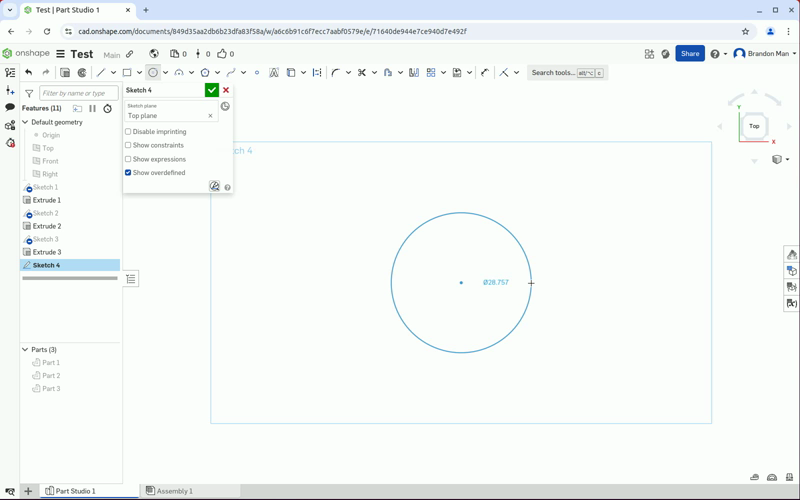
click(531, 282)
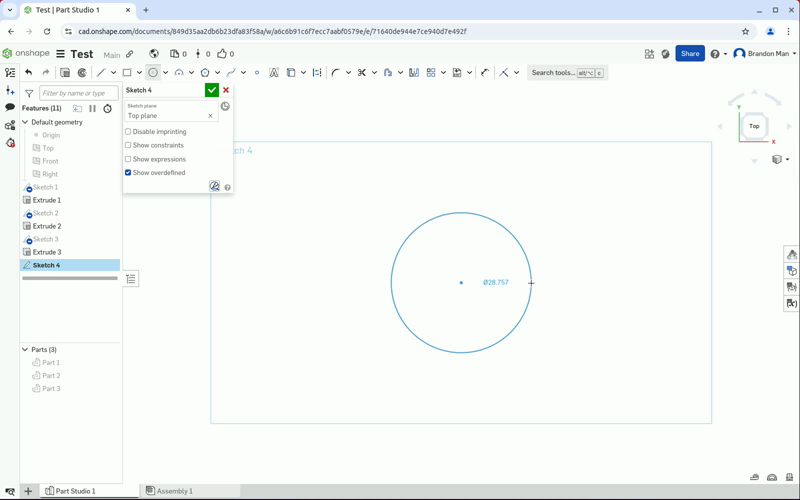
key(esc)
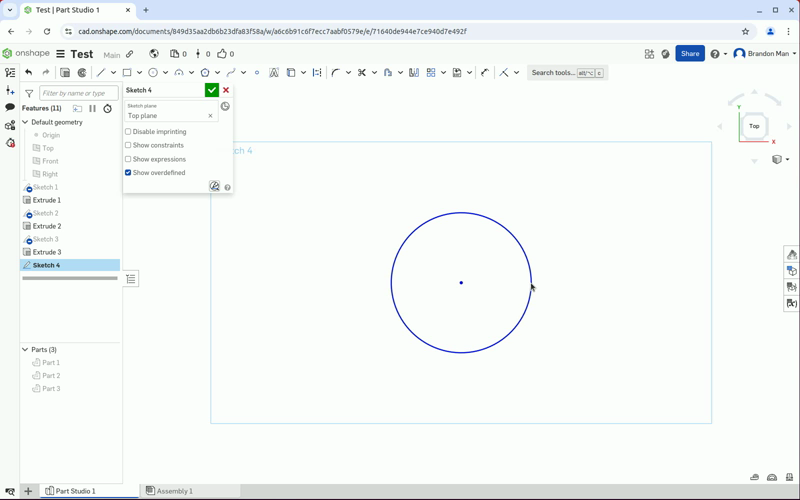
key(c)
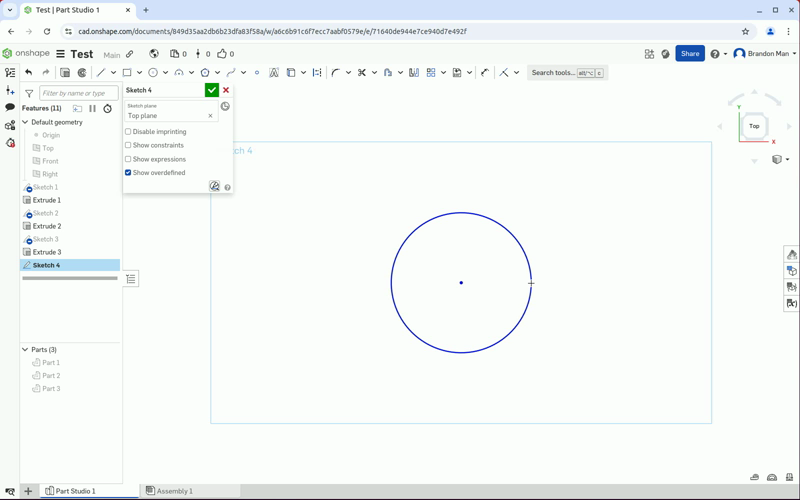
key_down(shift)
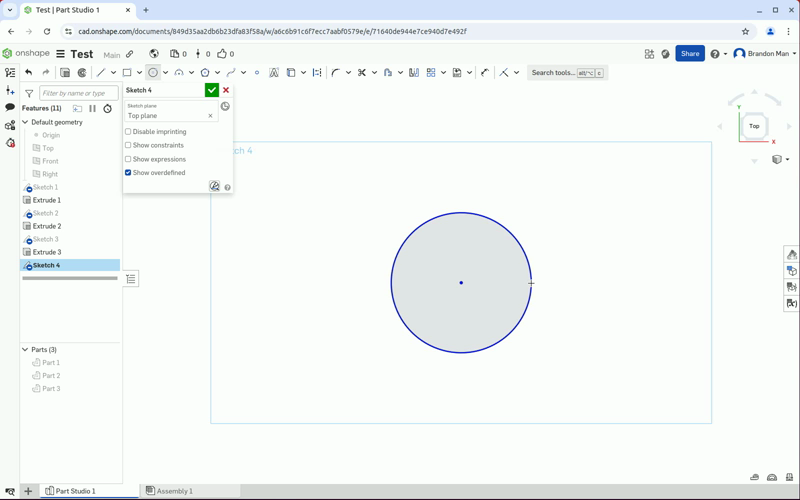
mouse_move(461, 282)
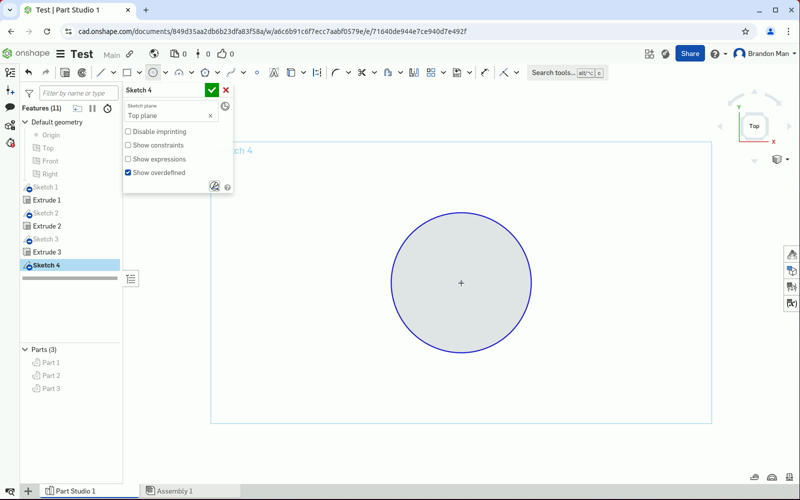
click(461, 282)
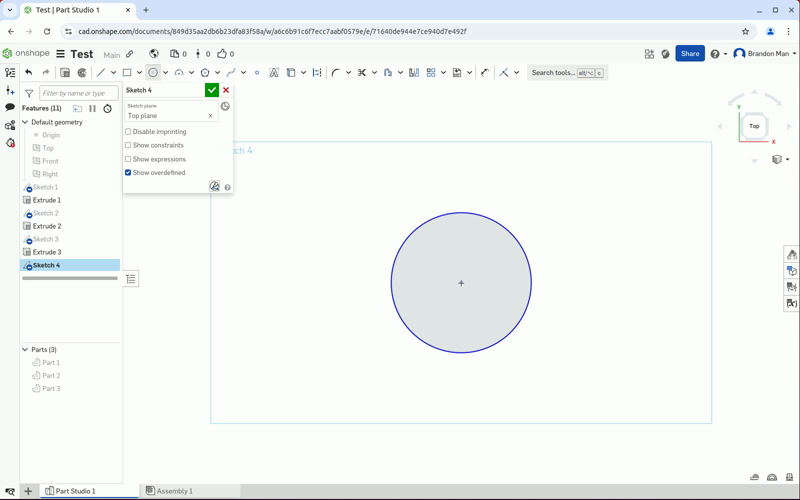
key_up(shift)
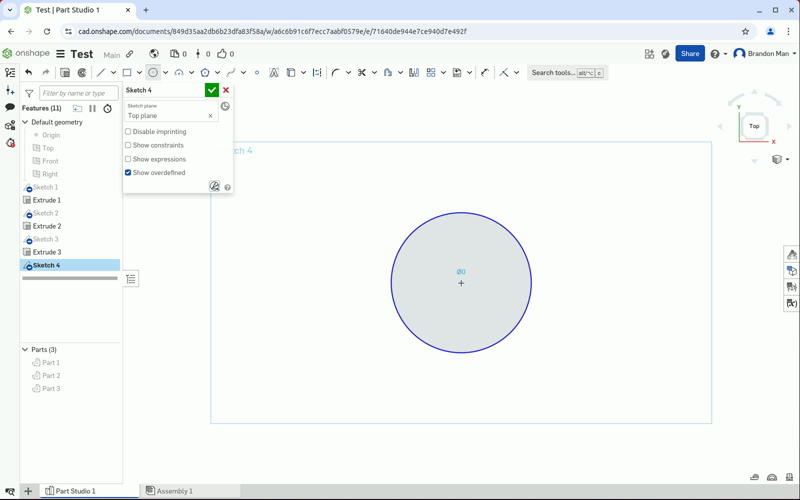
mouse_move(523, 282)
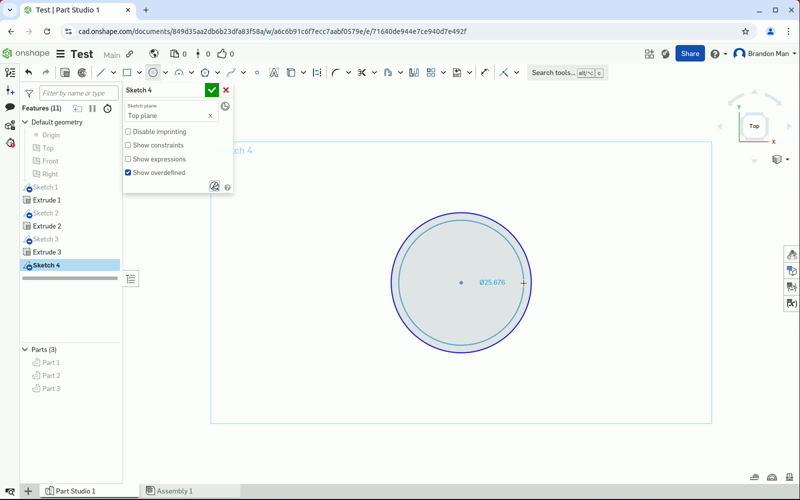
click(523, 282)
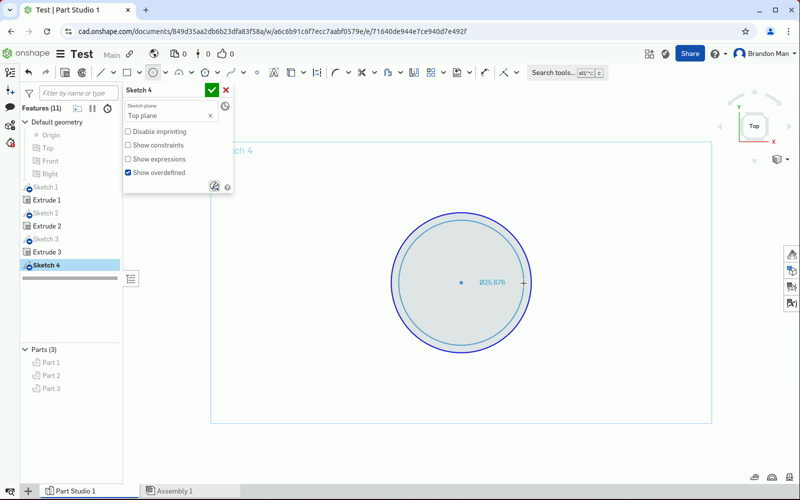
key(esc)
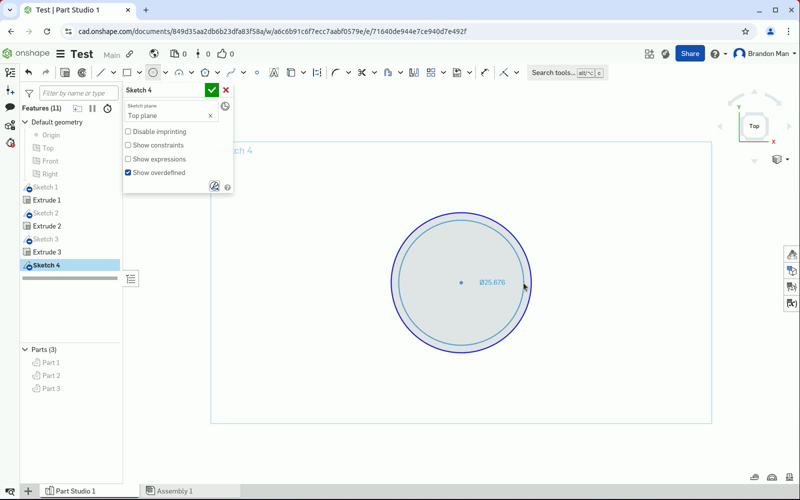
mouse_move(519, 311)
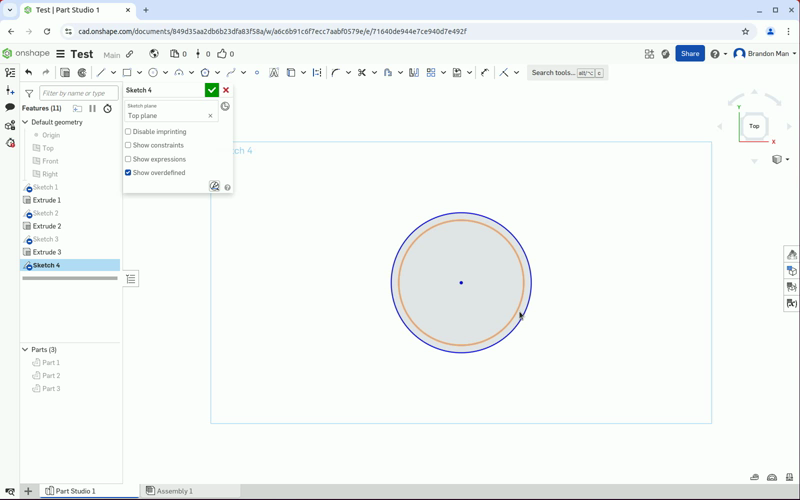
click(519, 311)
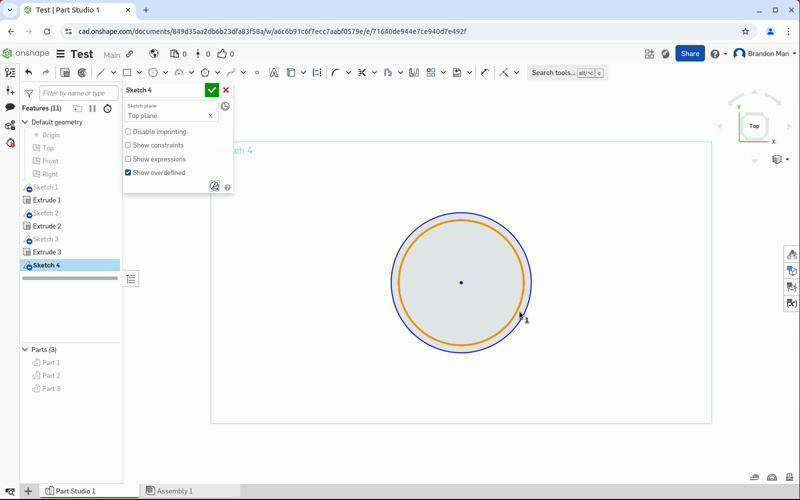
mouse_move(73, 352)
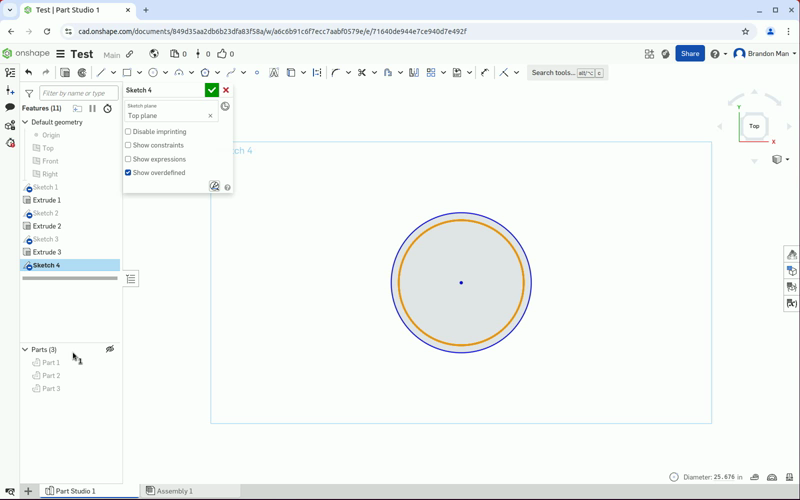
key(shift+y)
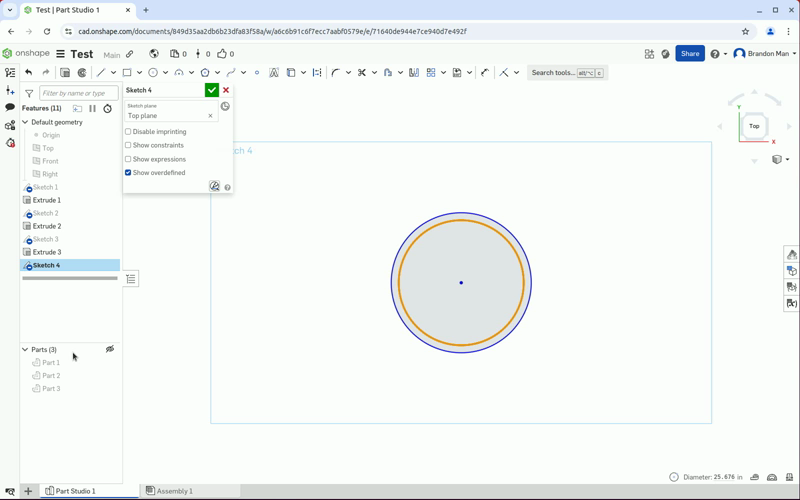
key(shift+e)
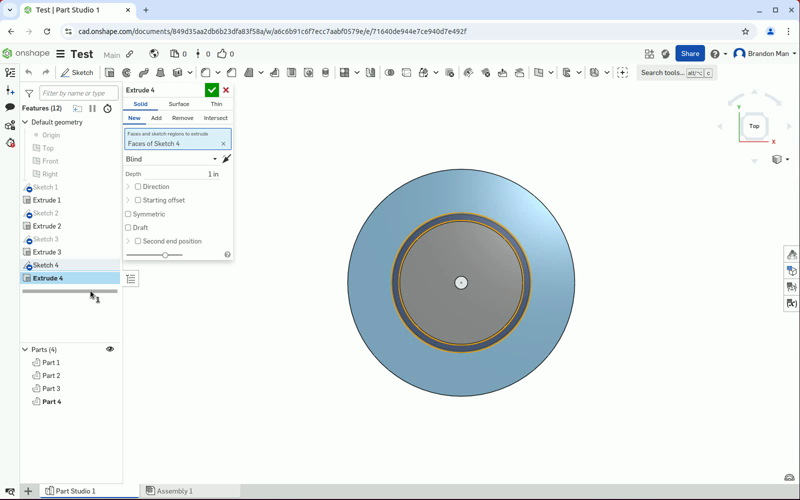
mouse_move(143, 106)
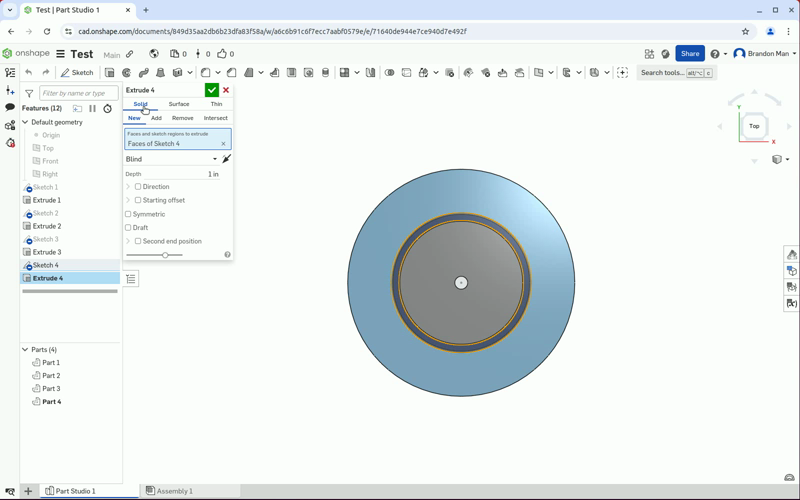
click(143, 106)
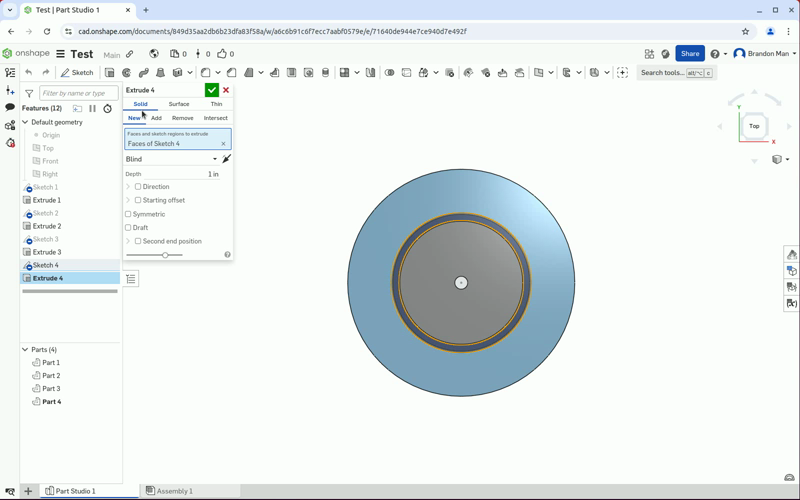
mouse_move(137, 120)
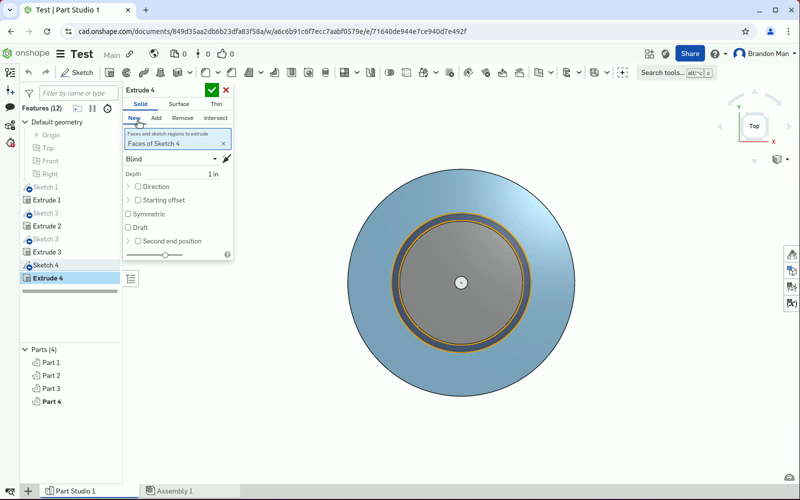
click(137, 120)
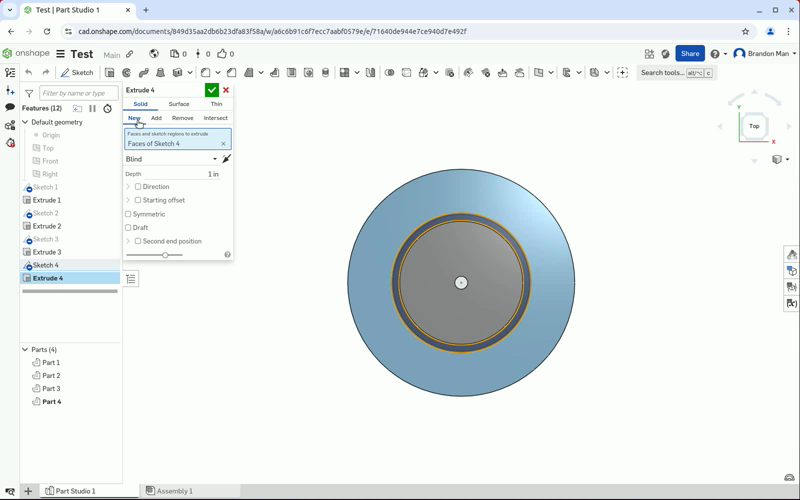
key(tab, 4)
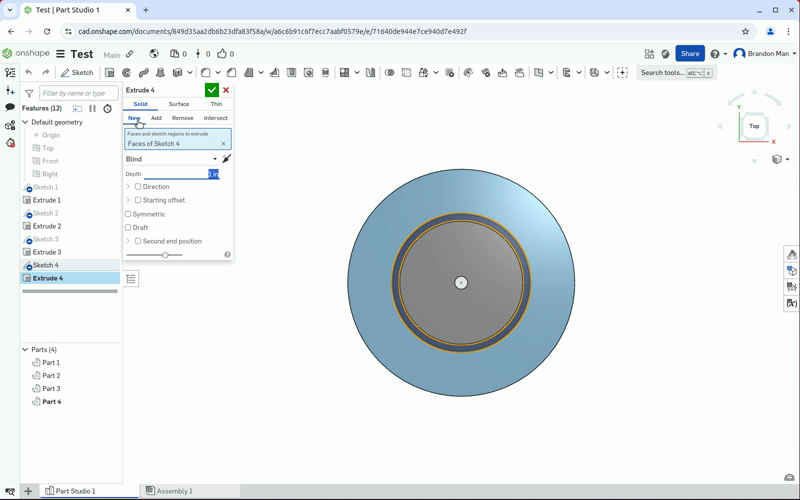
text(17.331)
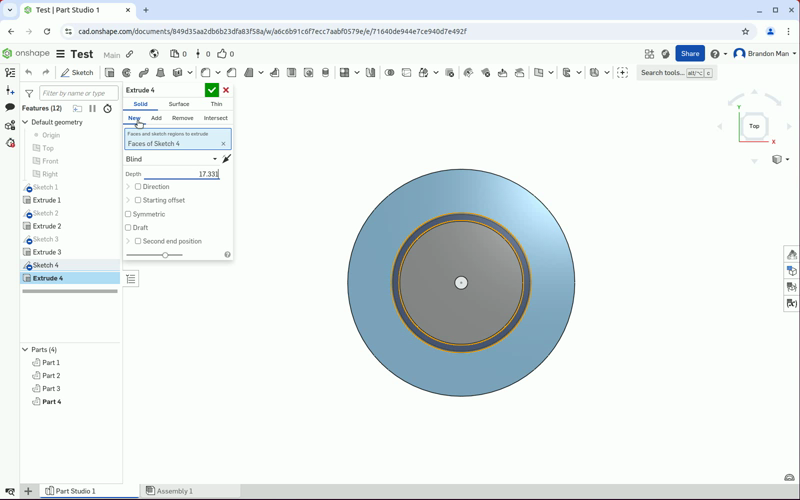
key(enter)
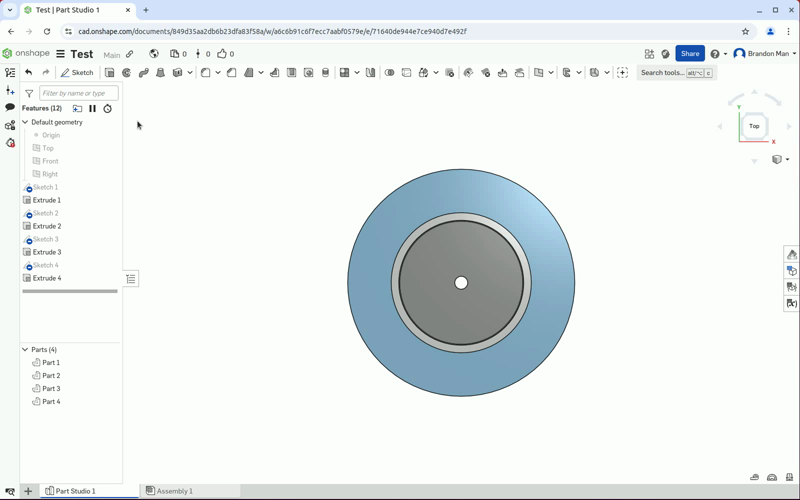
key(shift+h)
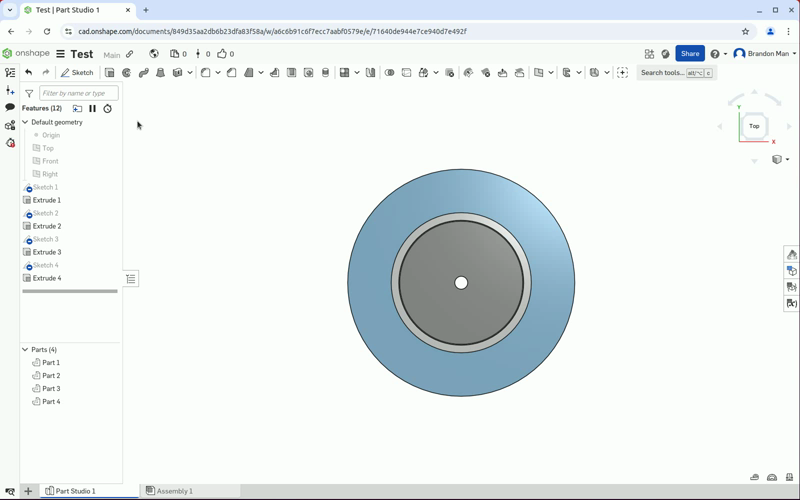
key(shift+h)
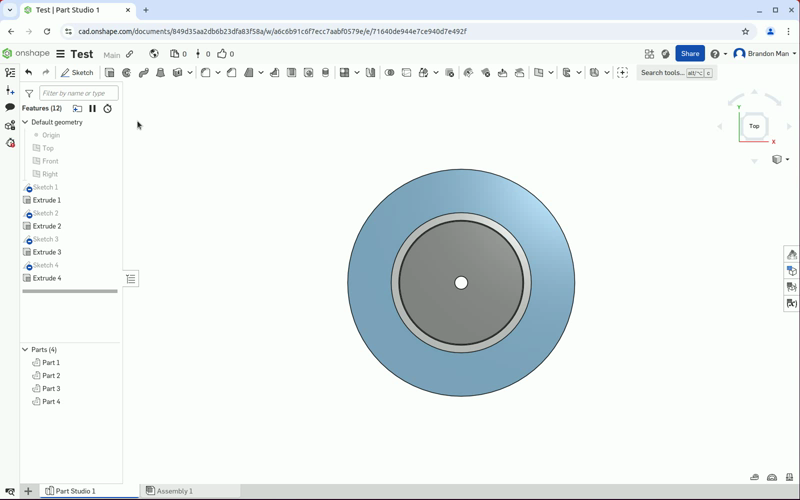
mouse_move(73, 189)
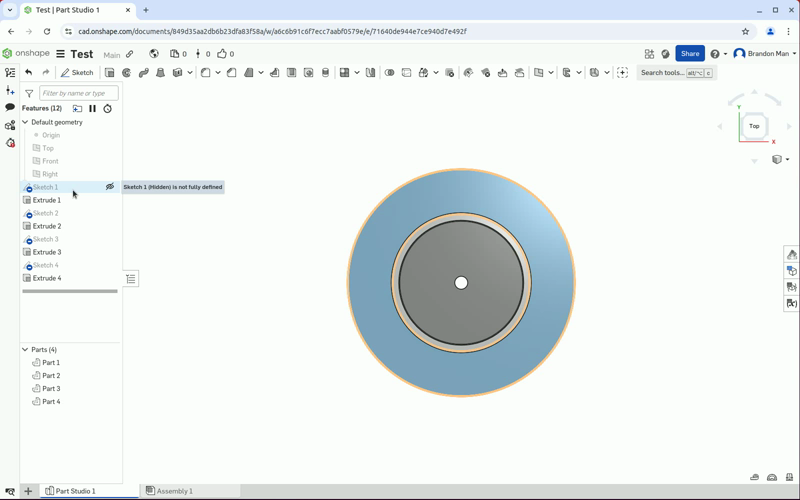
click(73, 189)
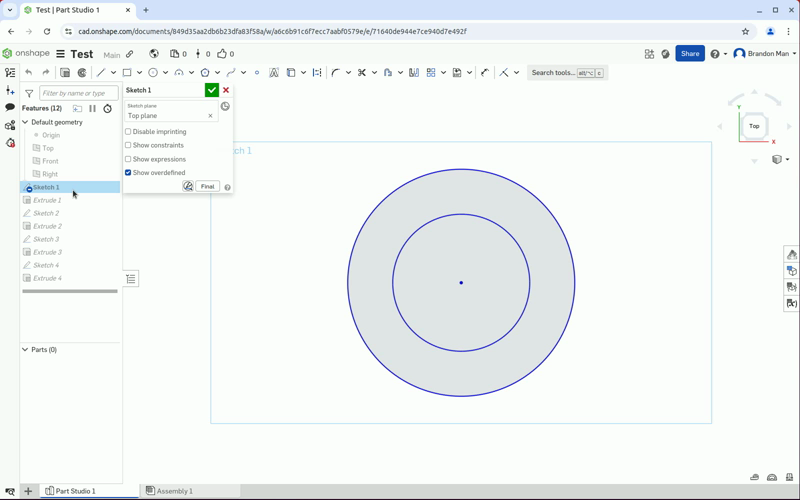
mouse_move(229, 92)
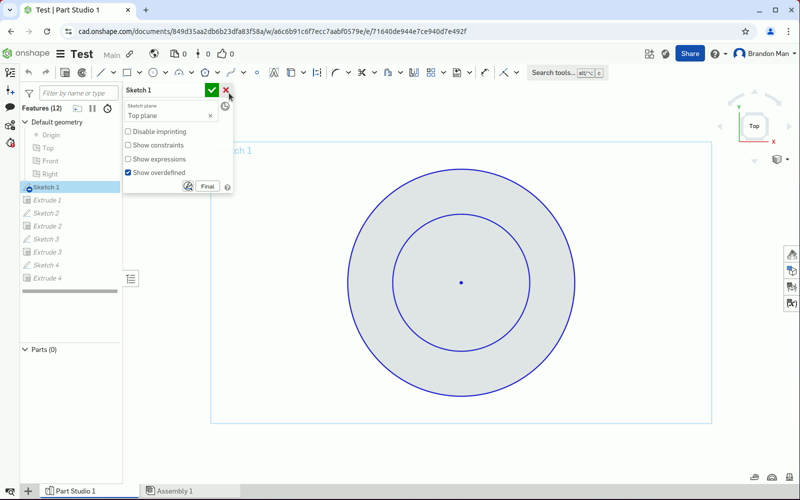
click(229, 92)
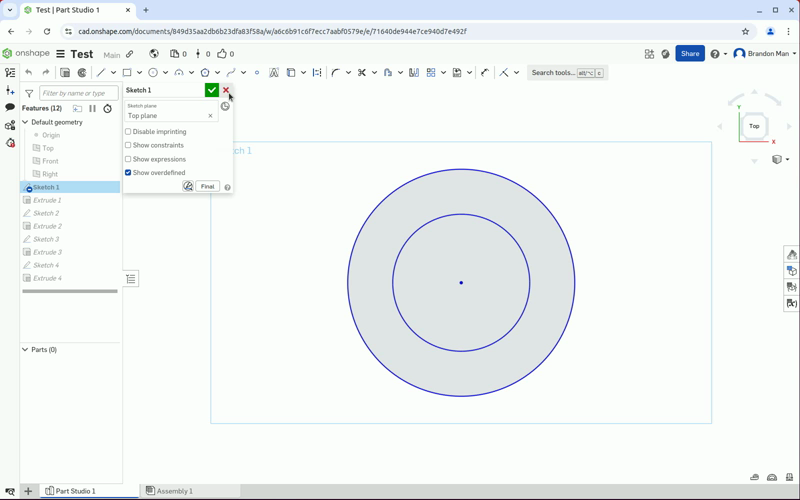
key(shift+s)
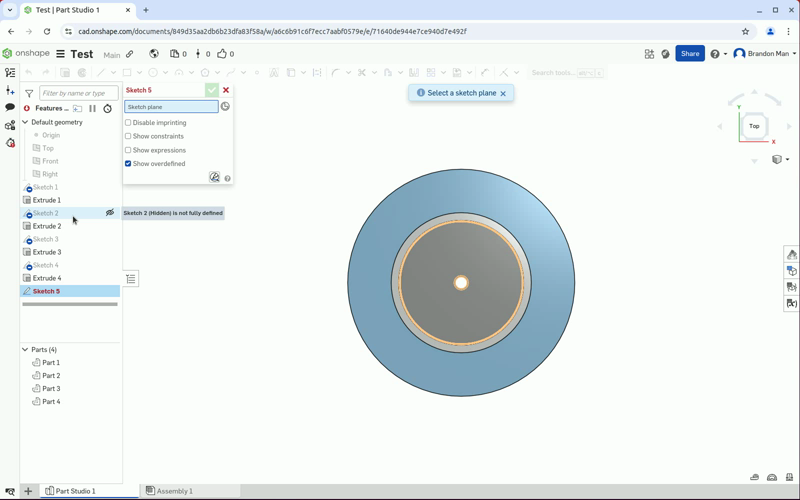
scroll(3)
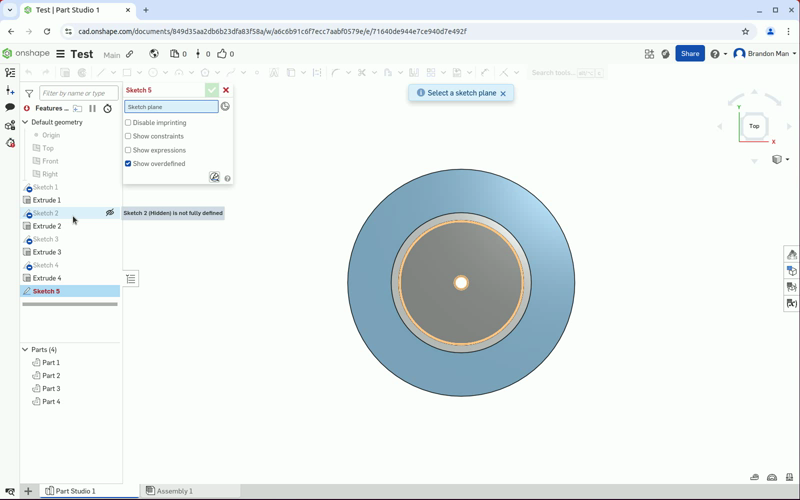
mouse_move(73, 150)
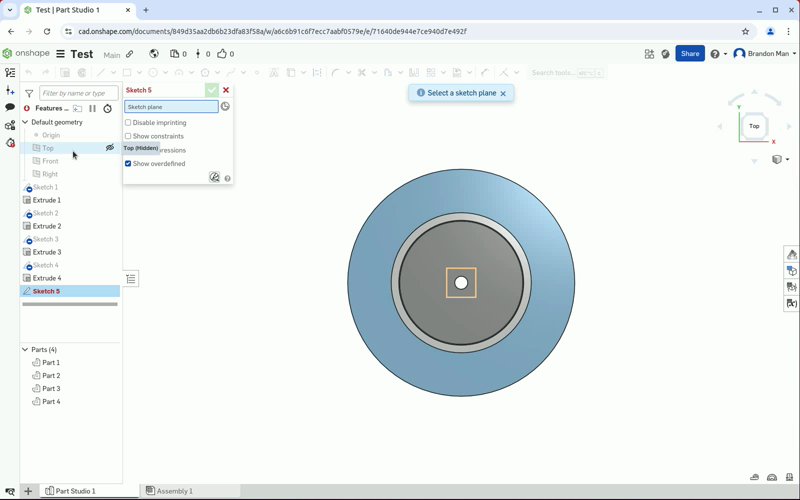
click(73, 150)
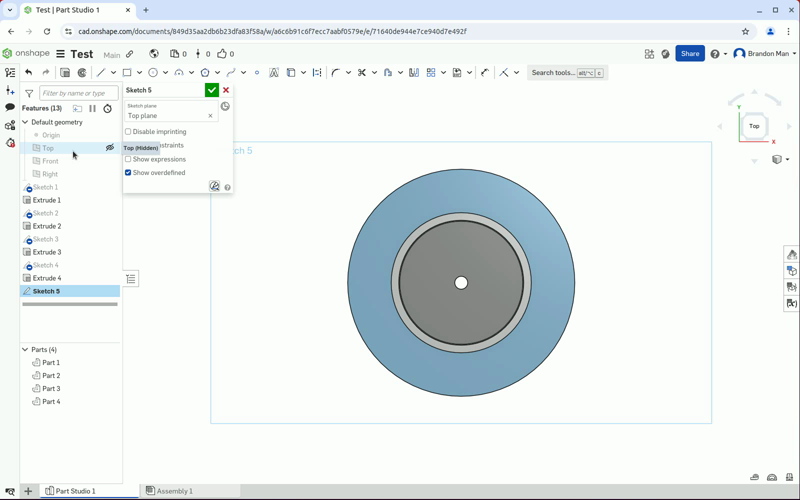
mouse_move(73, 352)
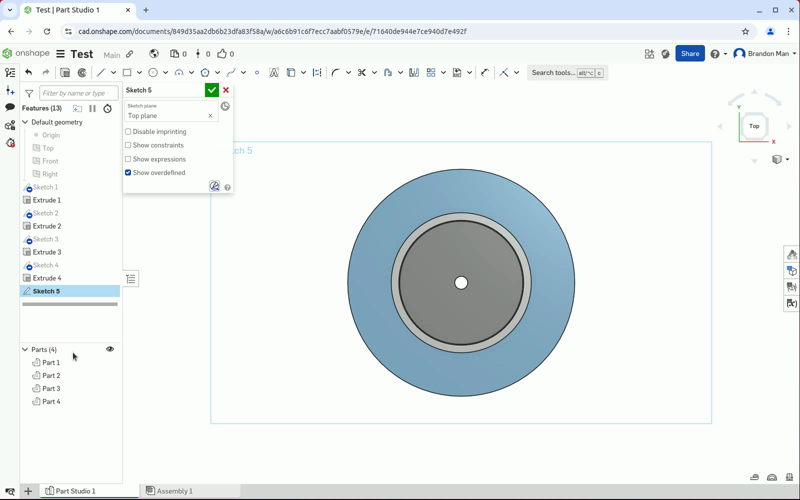
key(y)
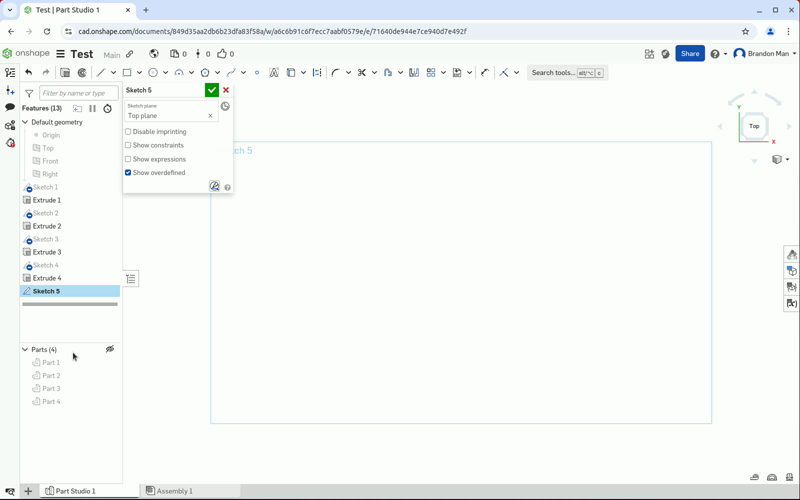
key(c)
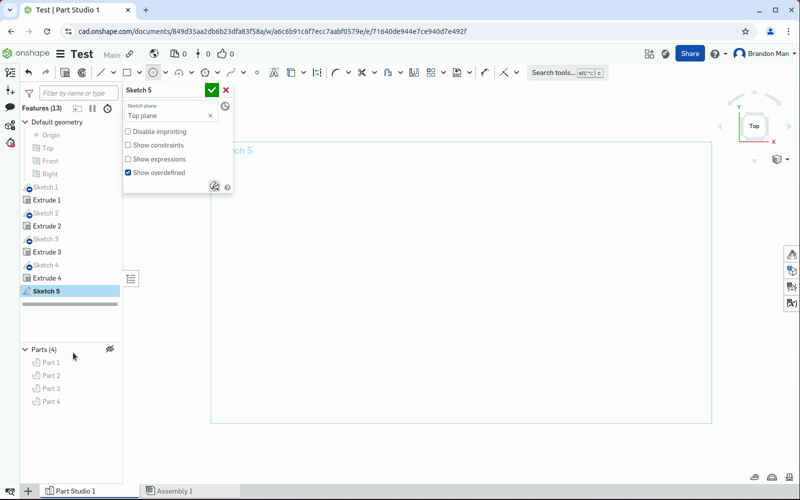
key_down(shift)
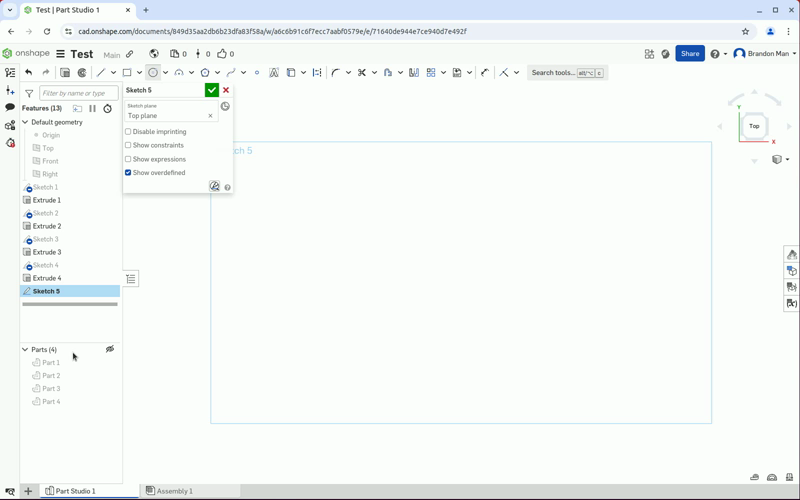
mouse_move(461, 282)
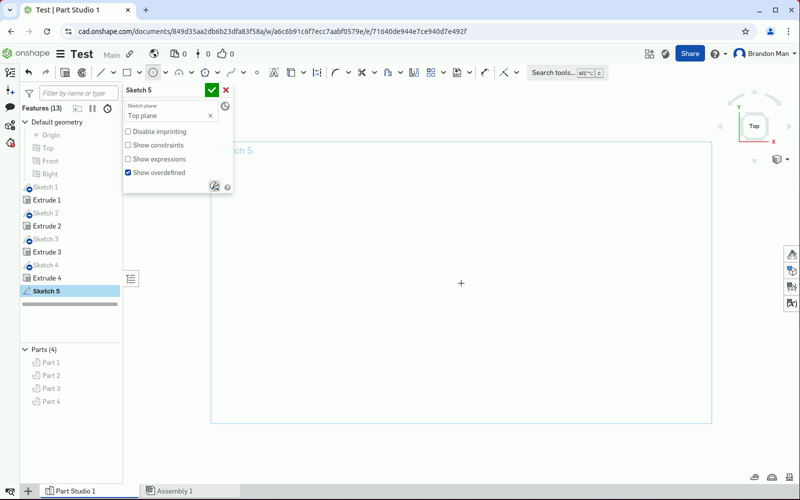
click(461, 282)
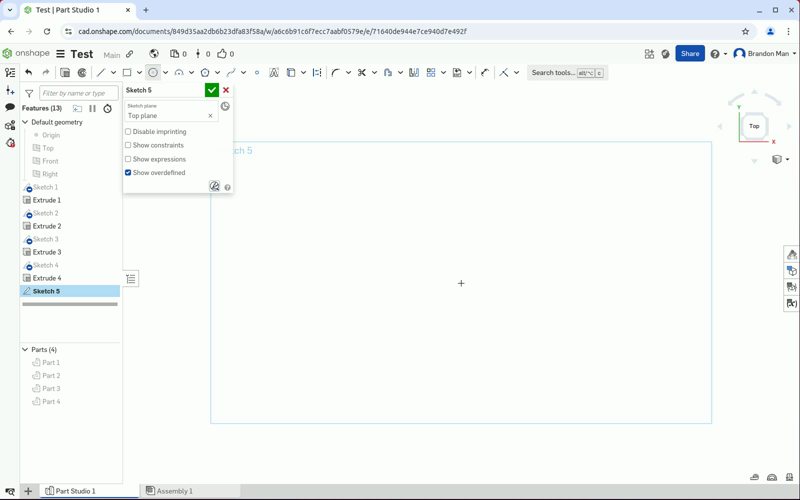
key_up(shift)
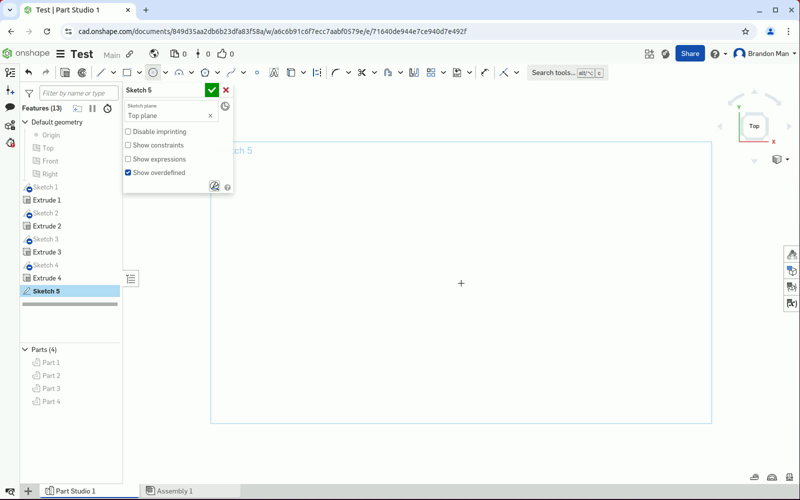
mouse_move(574, 282)
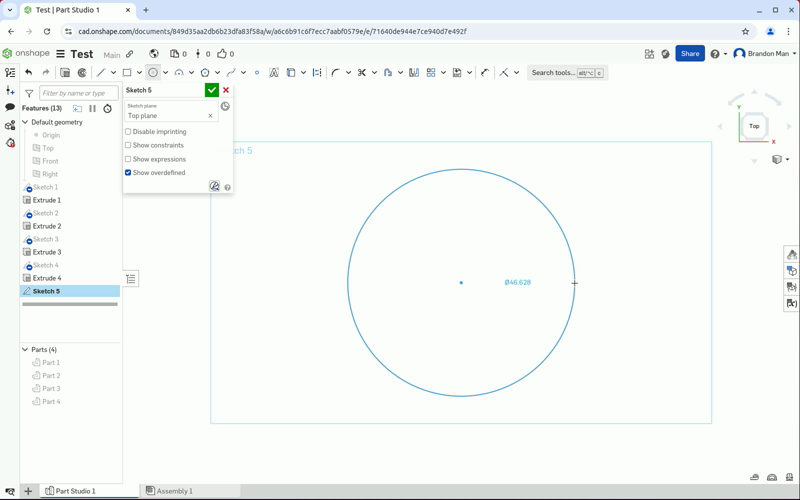
click(574, 282)
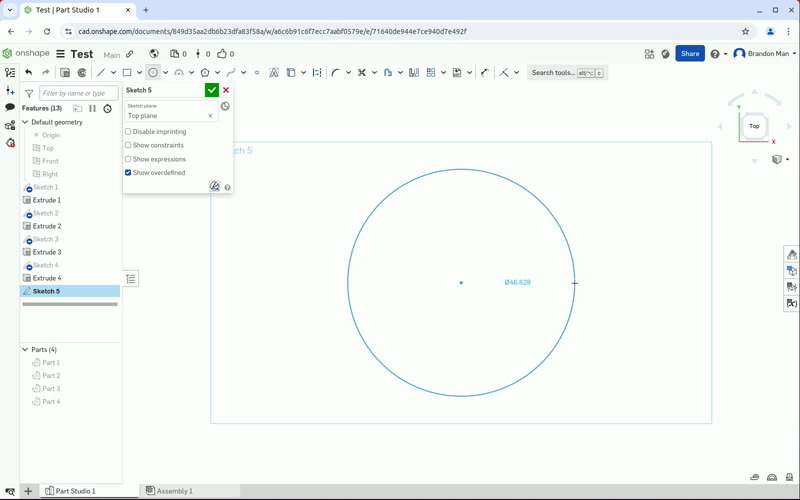
key(esc)
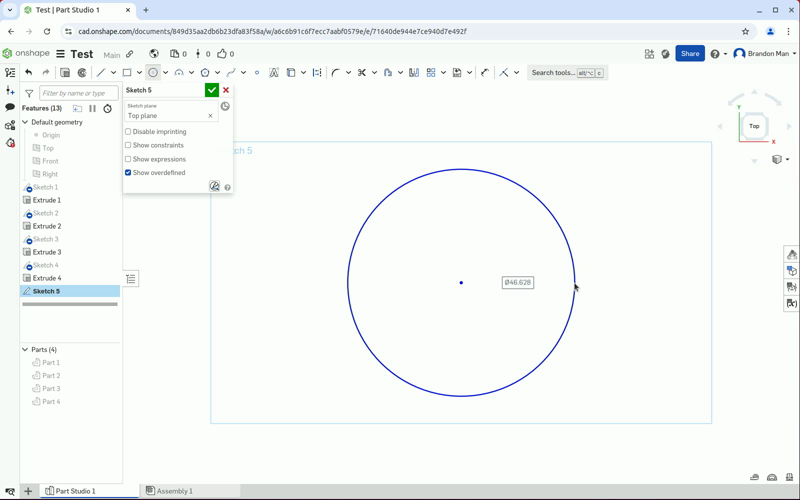
key(c)
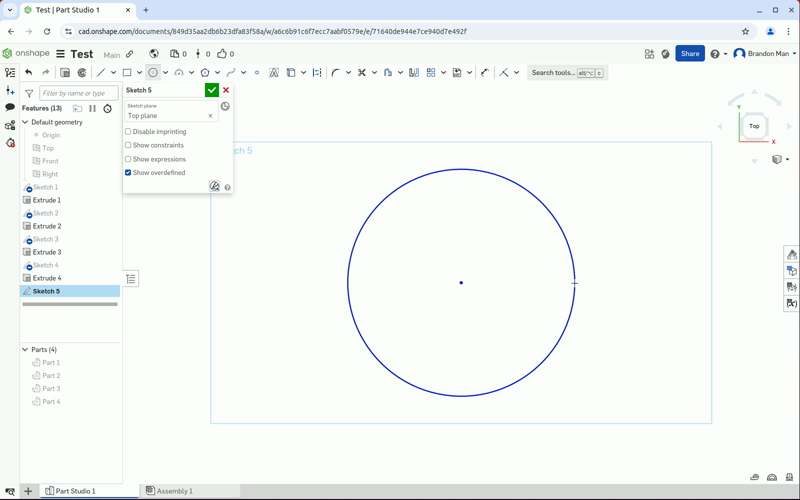
key_down(shift)
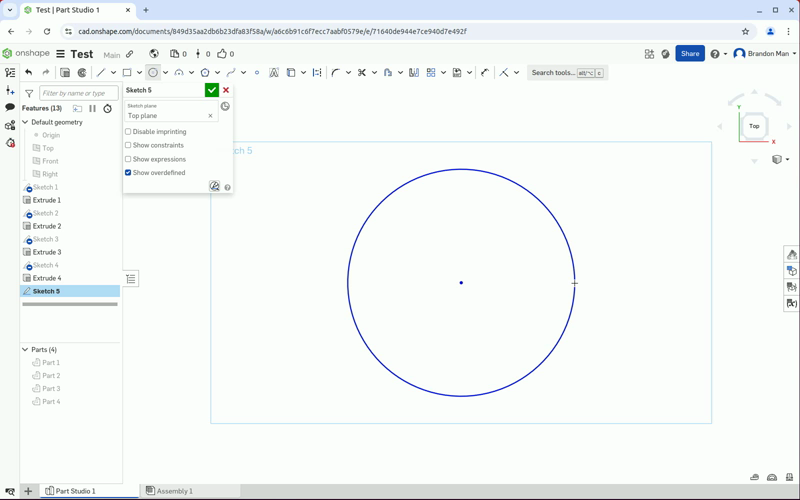
mouse_move(461, 282)
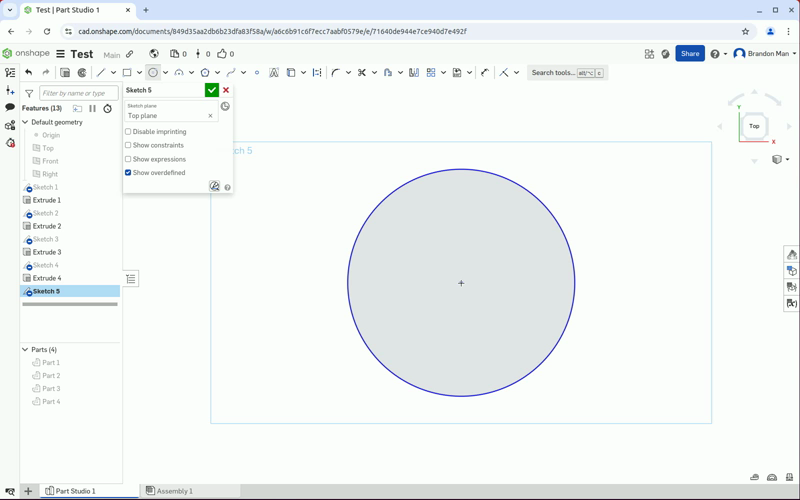
click(461, 282)
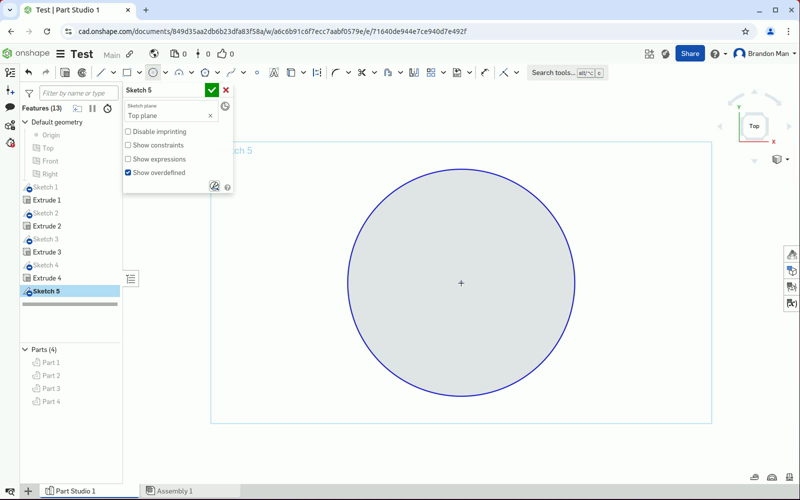
key_up(shift)
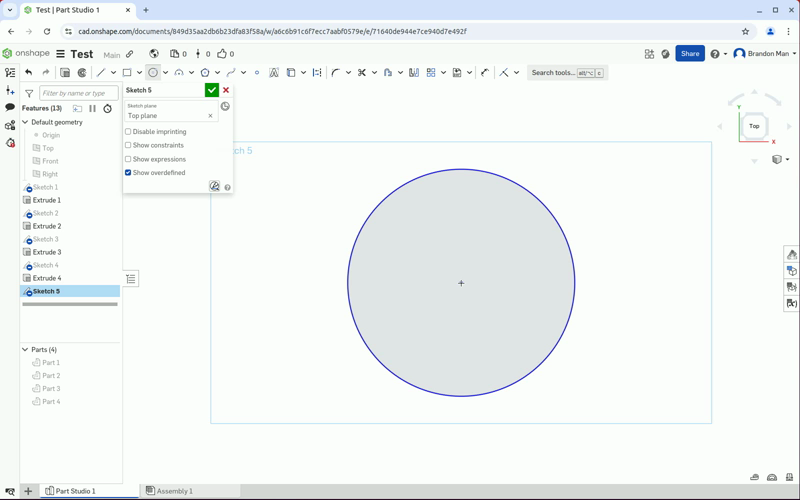
mouse_move(529, 282)
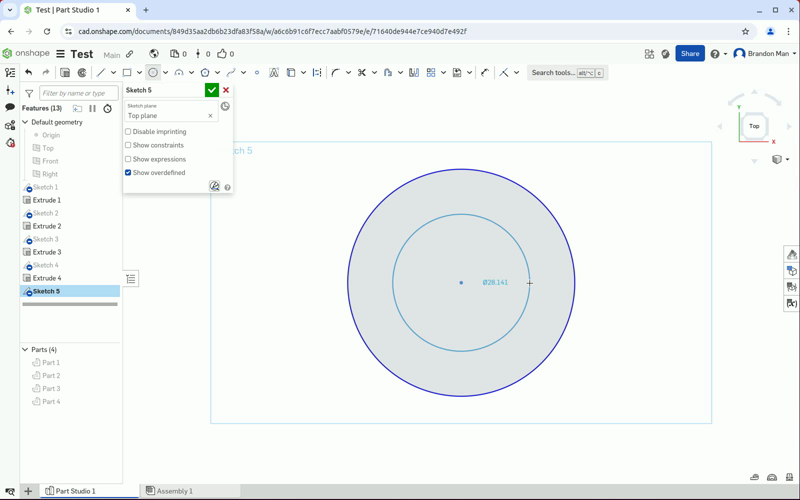
click(529, 282)
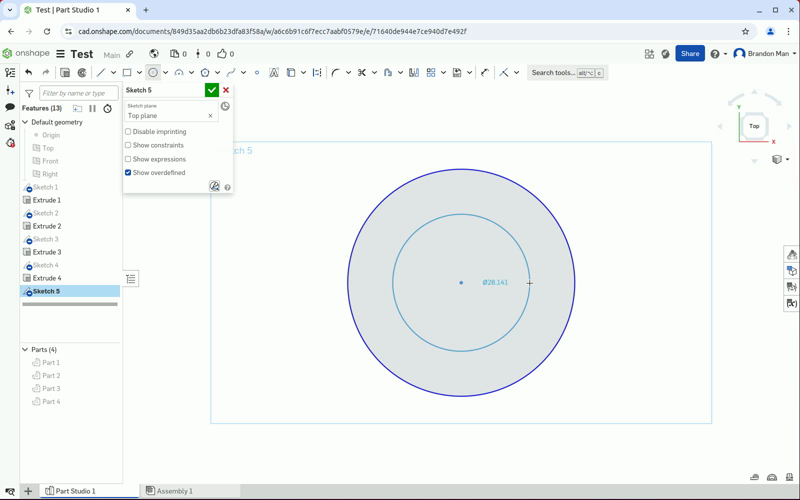
key(esc)
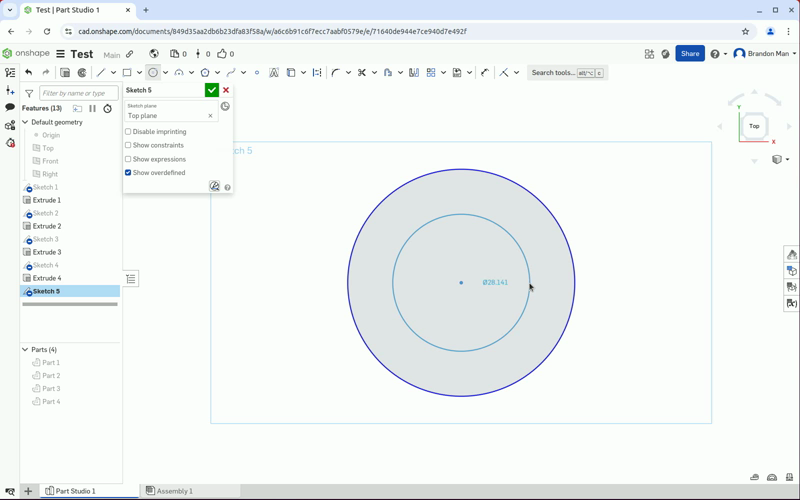
mouse_move(473, 193)
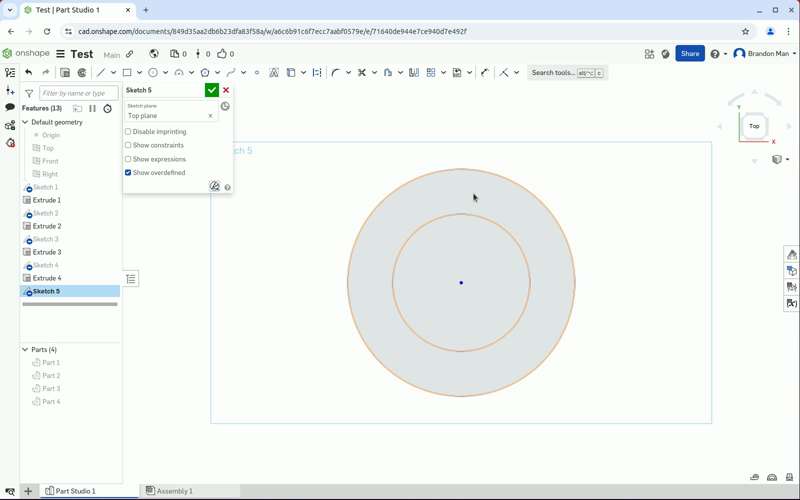
click(473, 193)
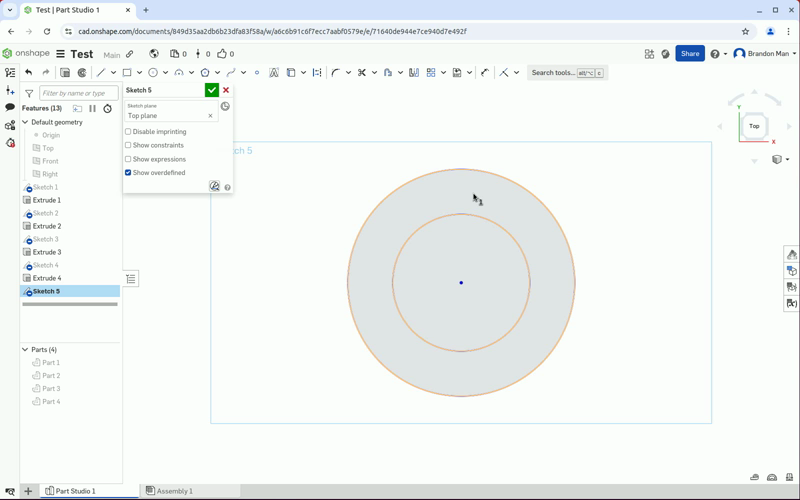
mouse_move(73, 352)
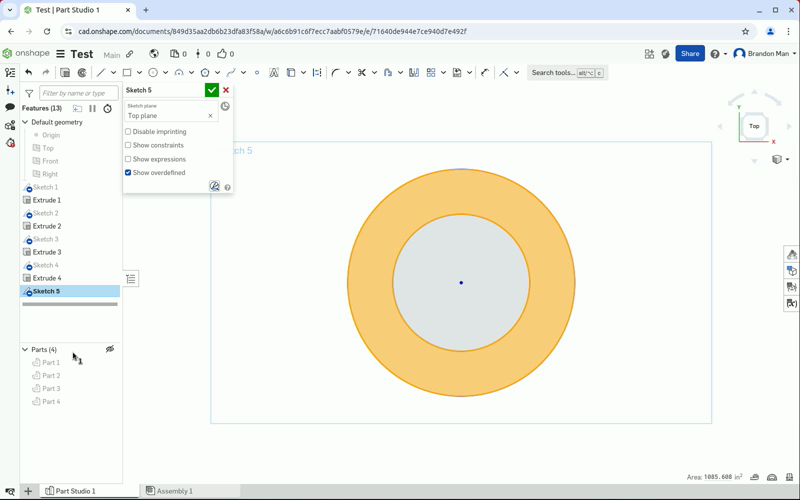
key(shift+y)
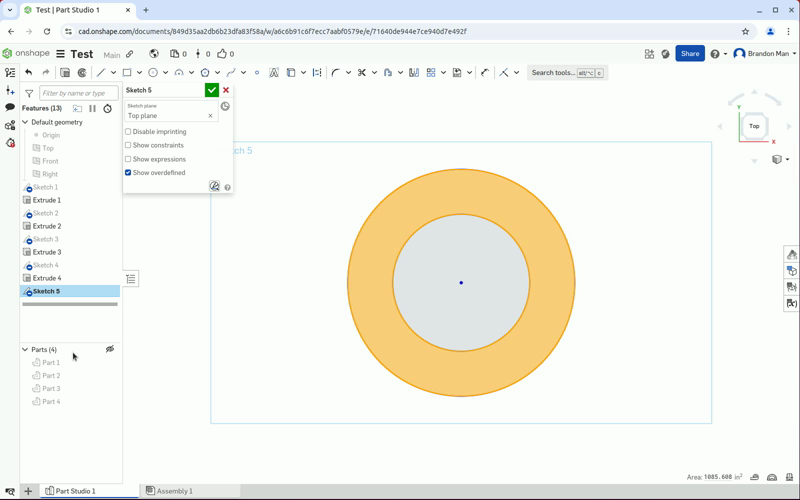
key(shift+e)
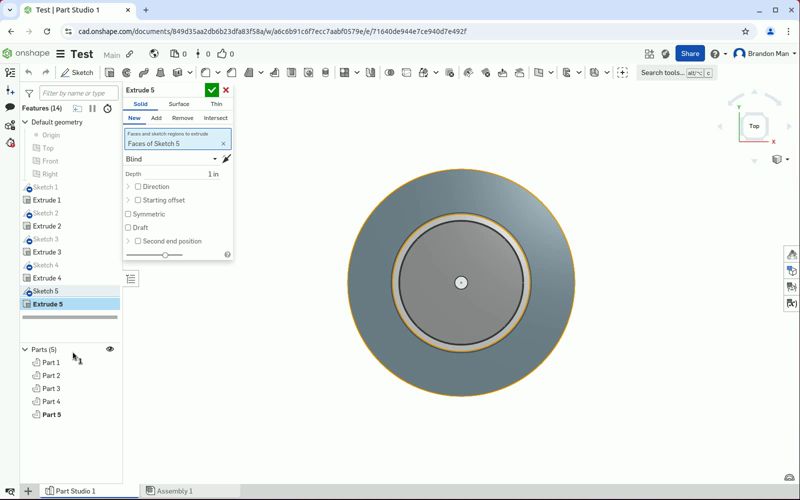
mouse_move(143, 106)
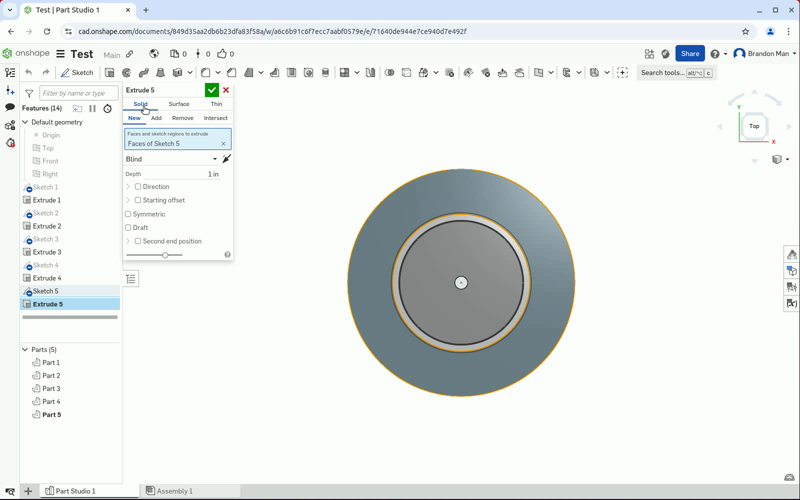
click(143, 106)
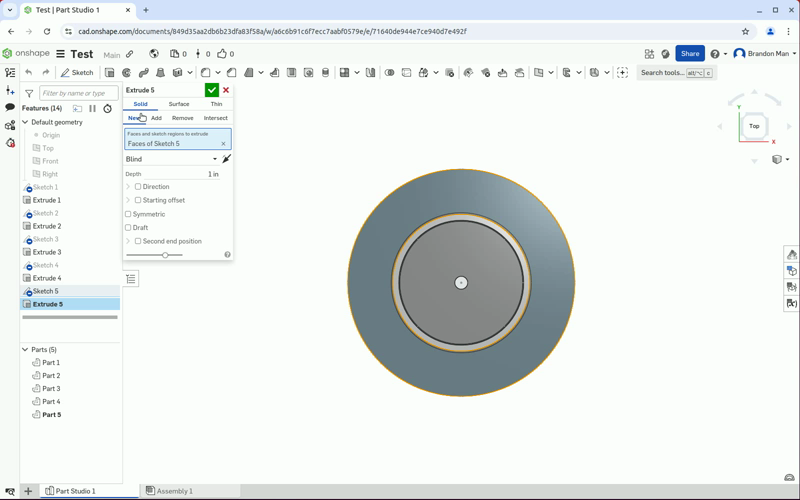
mouse_move(137, 120)
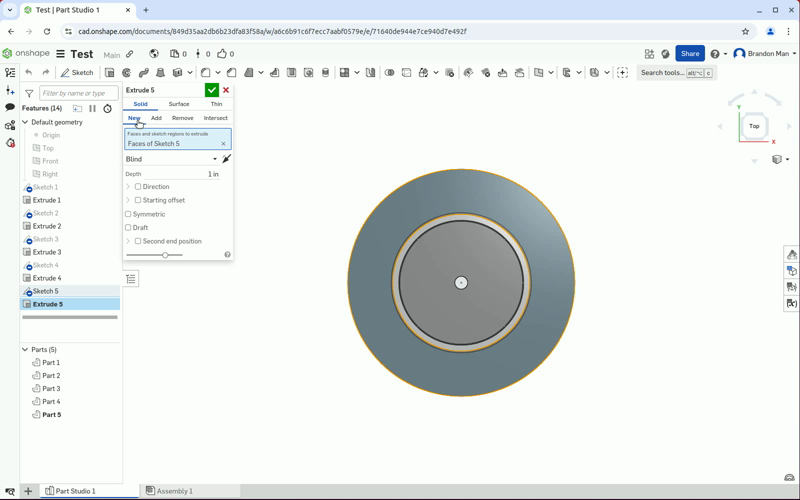
click(137, 120)
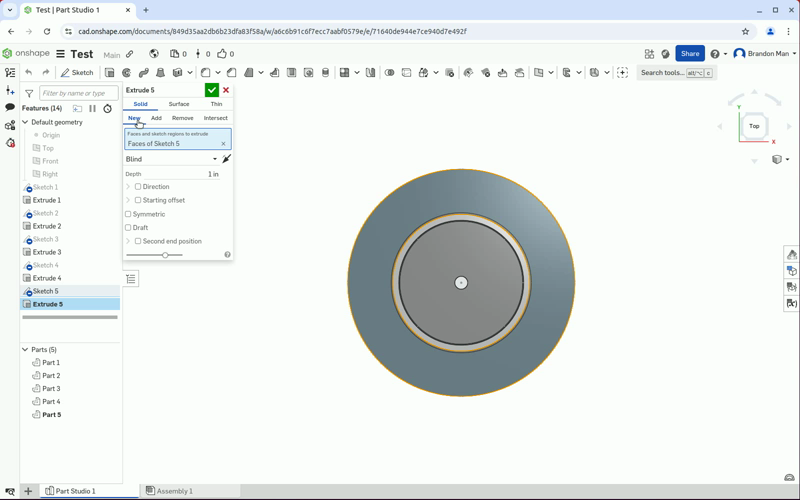
key(tab, 4)
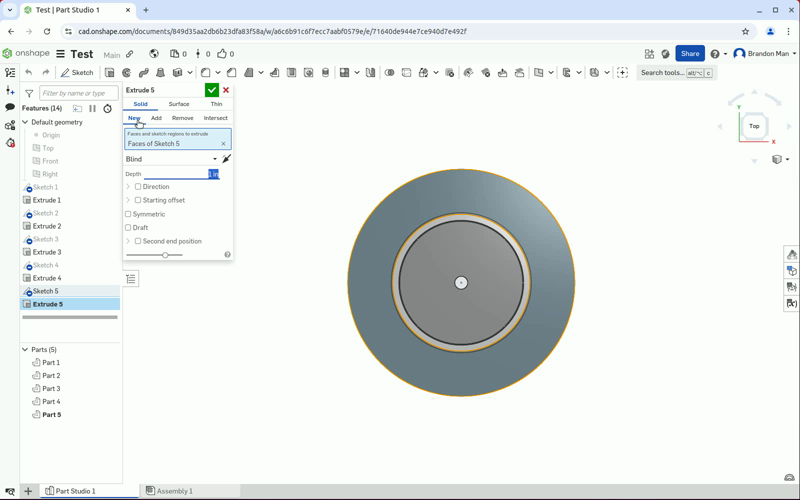
text(1.685)
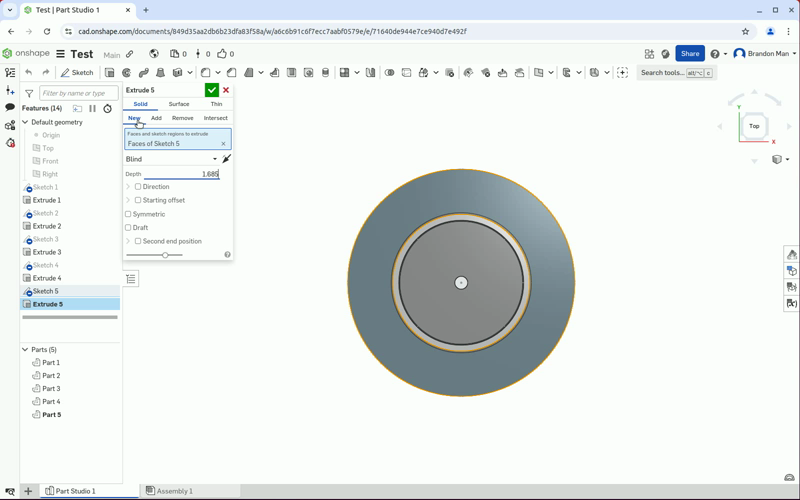
key(enter)
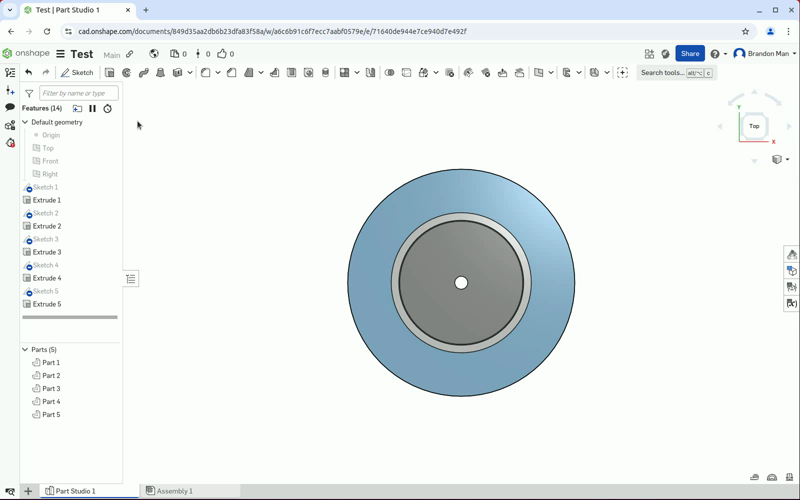
key(shift+h)
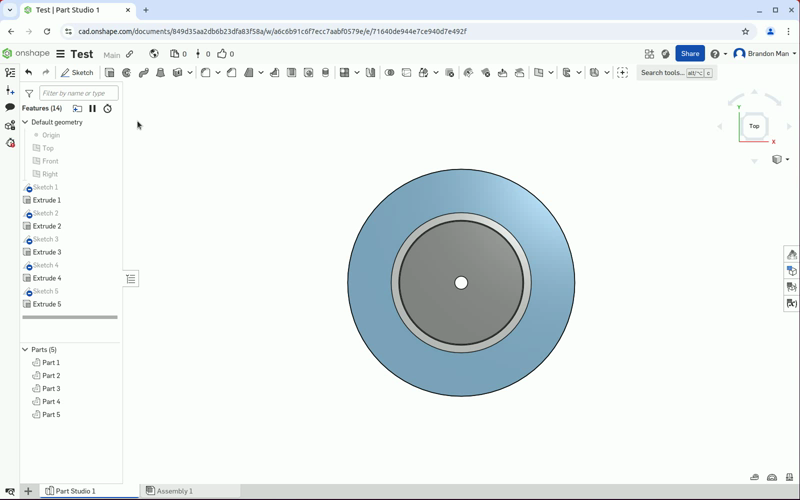
key(shift+h)
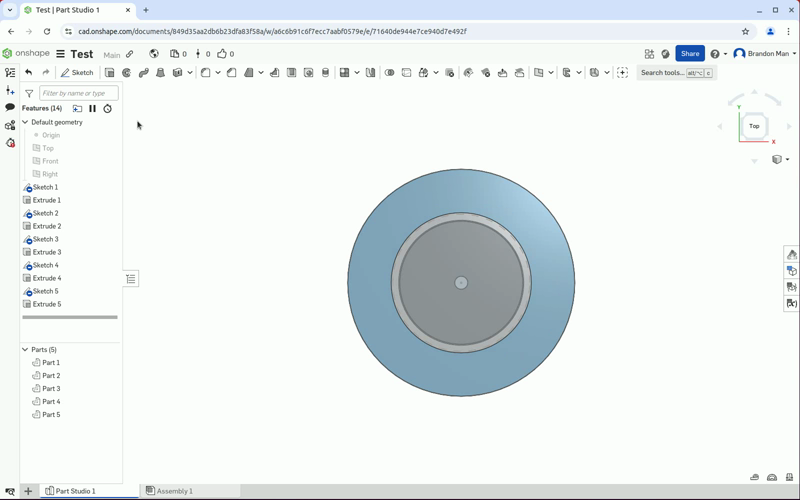
key(shift+7)
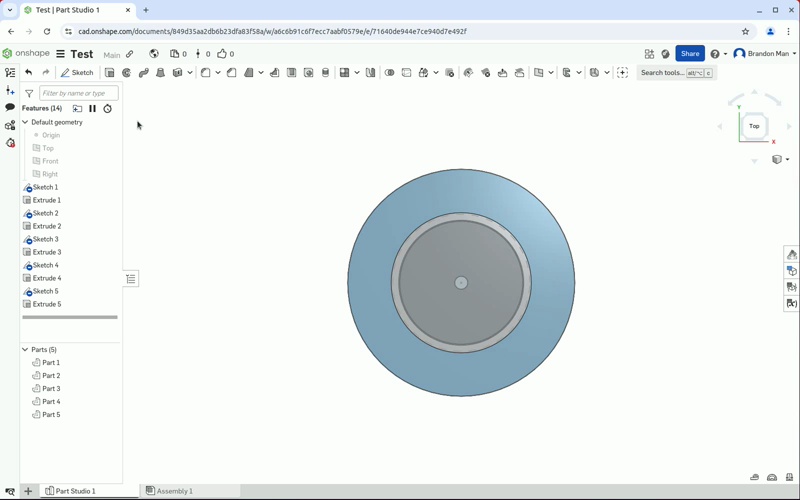
key(up, 3)
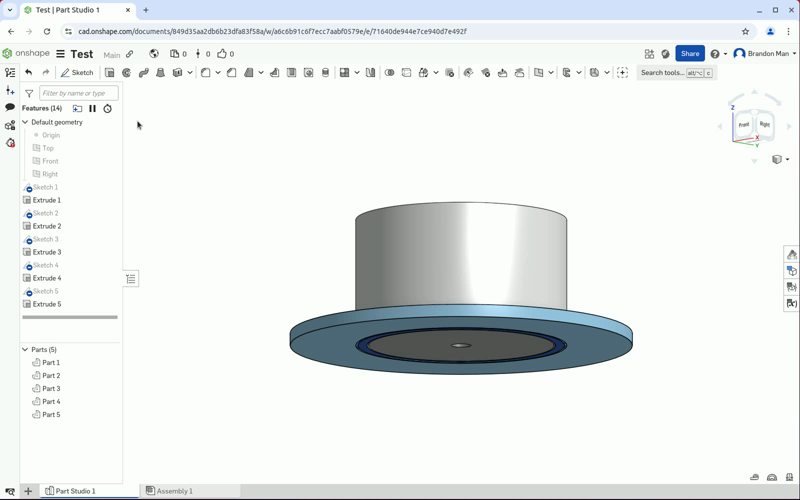
key(left, 3)
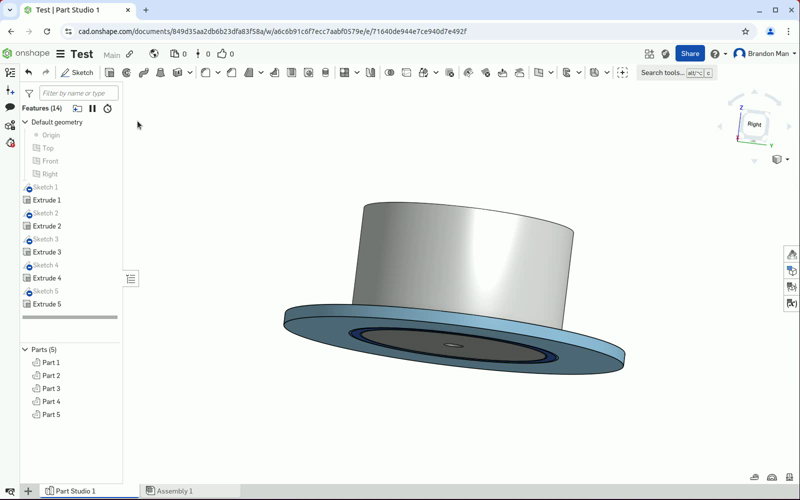
key(right, 3)
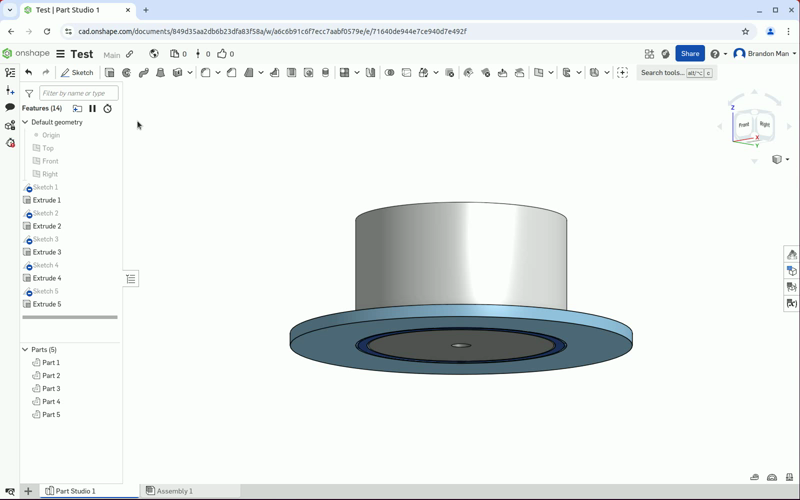
key(down, 3)
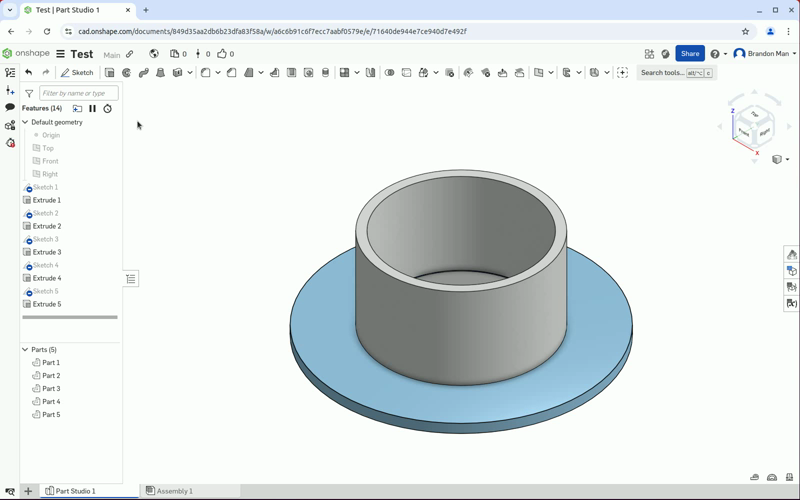
mouse_move(73, 189)
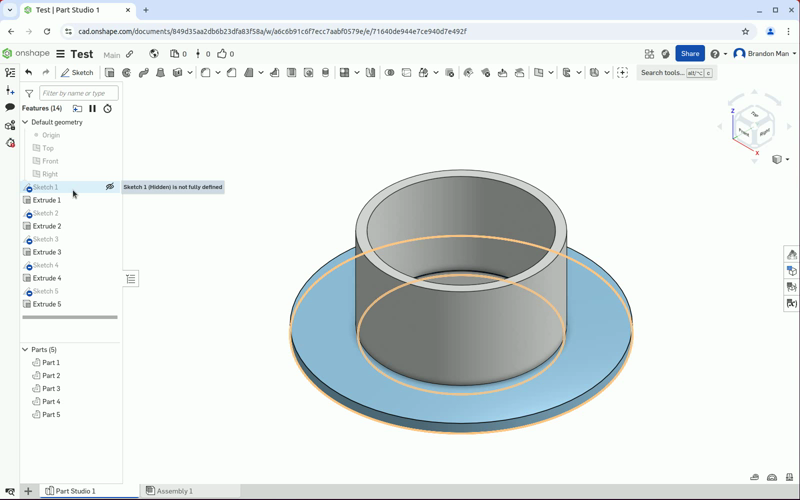
click(73, 189)